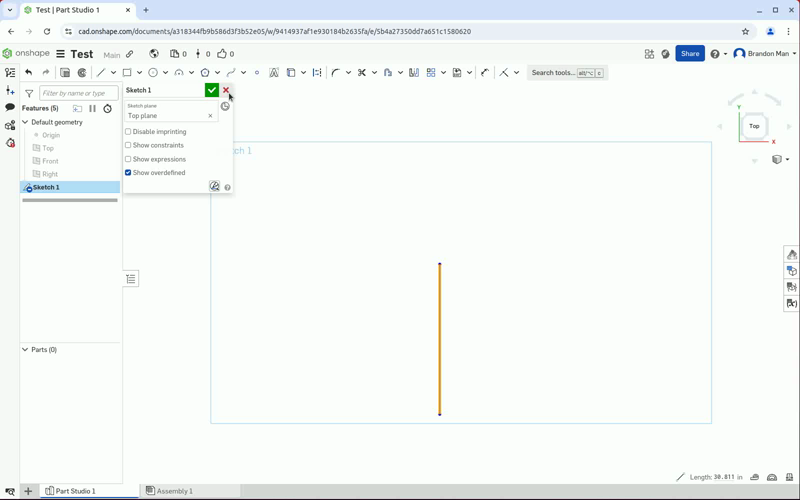
key(shift+h)
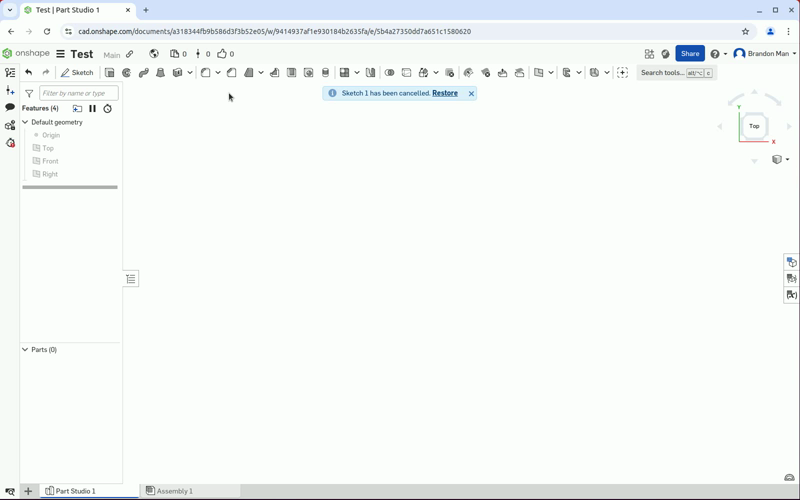
mouse_move(73, 352)
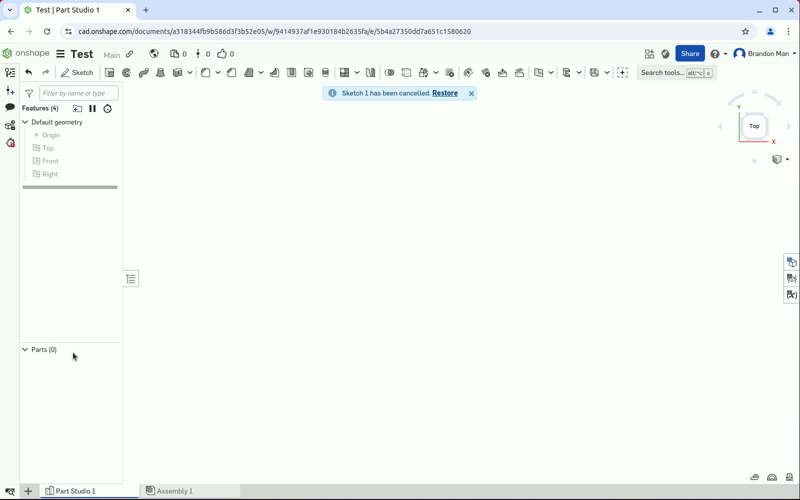
key(y)
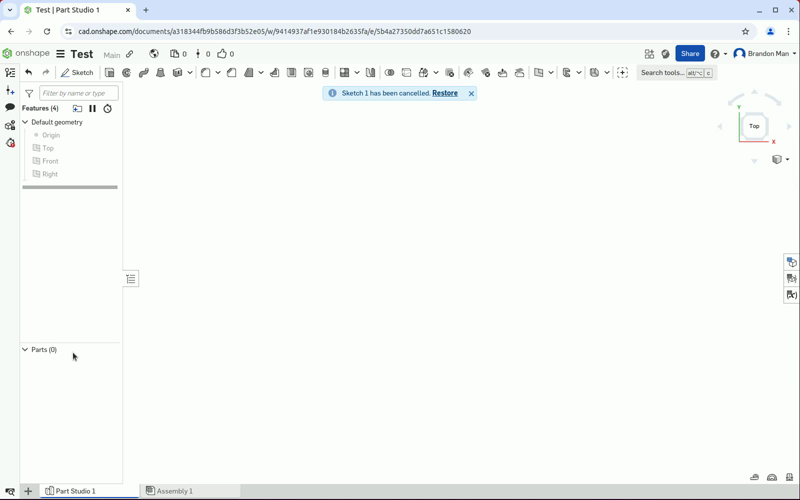
key(shift+p)
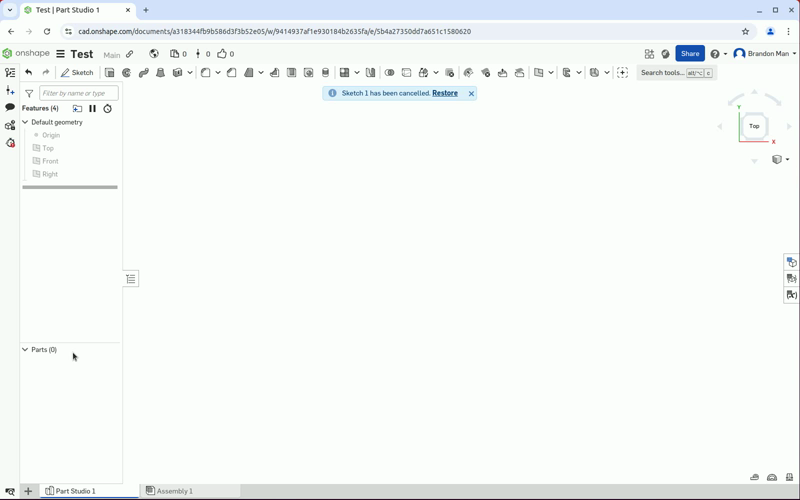
key(space)
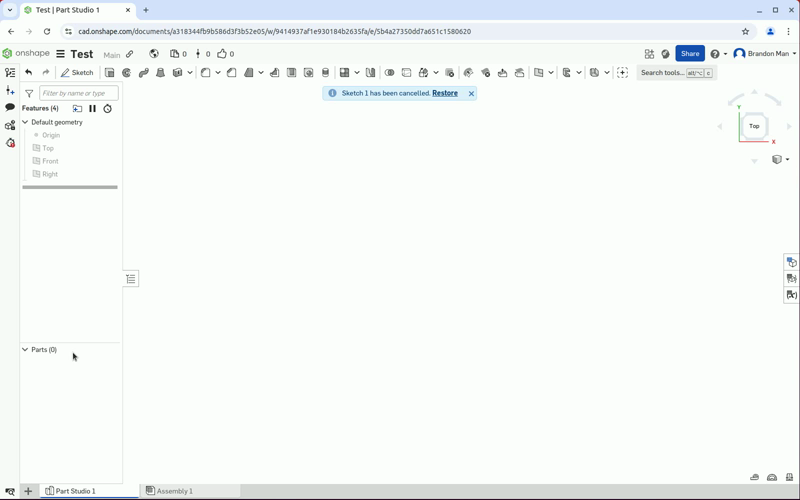
key_down(shift)
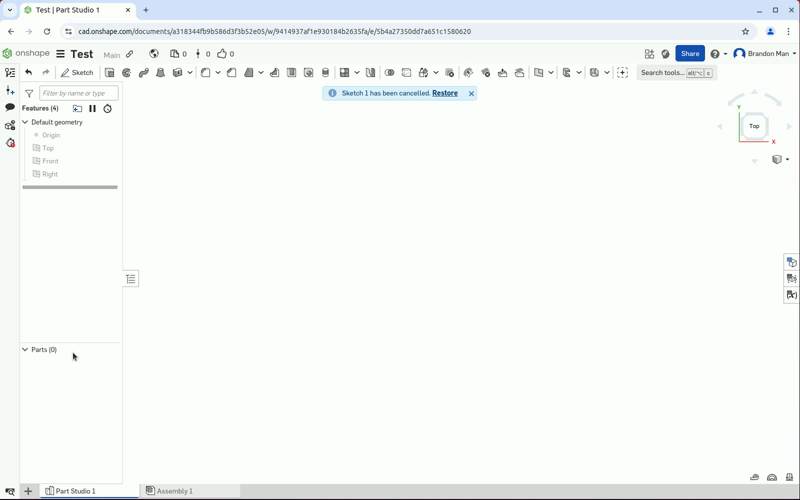
key(up)
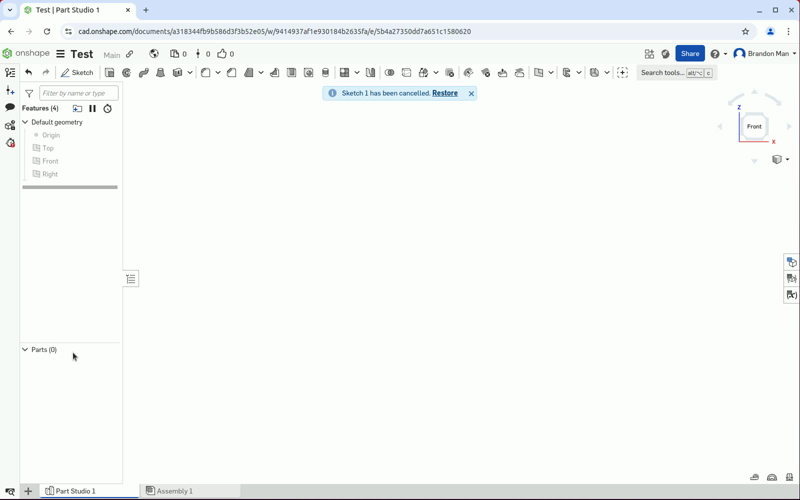
key_up(shift)
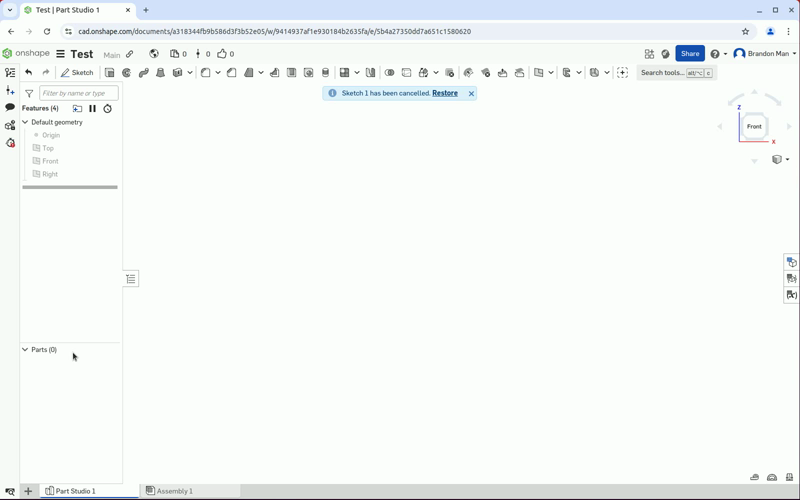
mouse_move(73, 352)
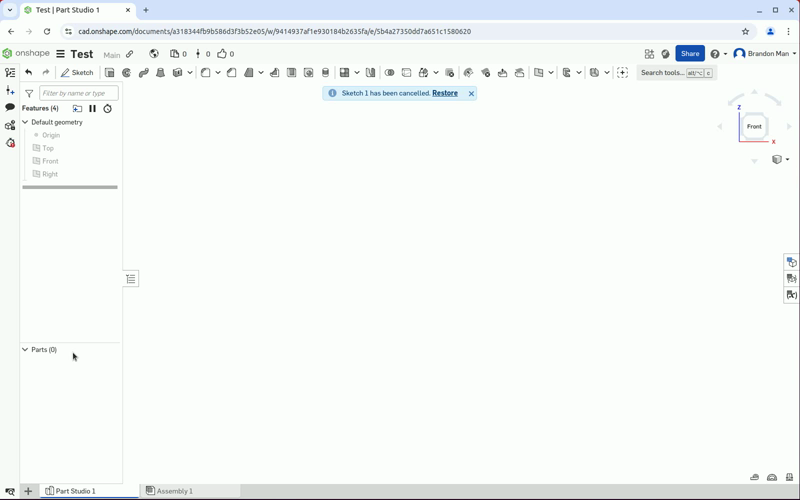
key(shift+y)
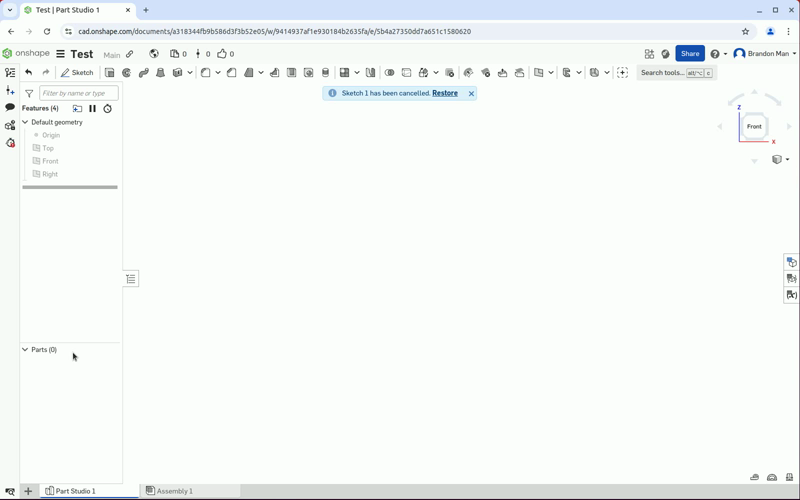
key(shift+s)
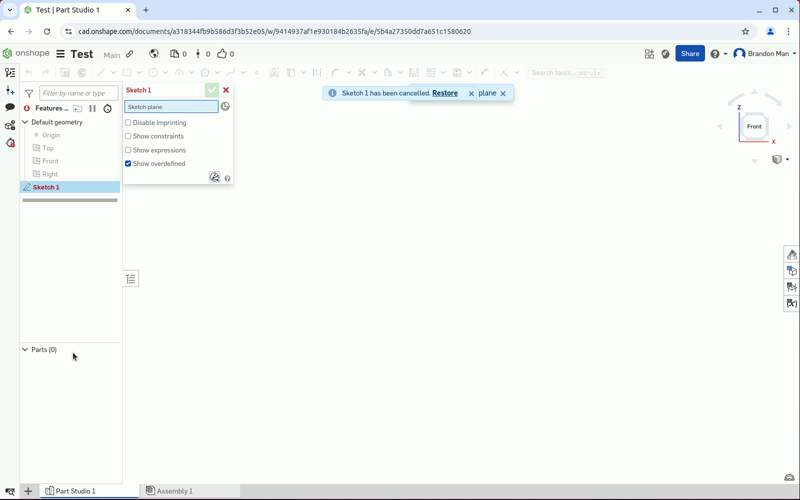
mouse_move(73, 163)
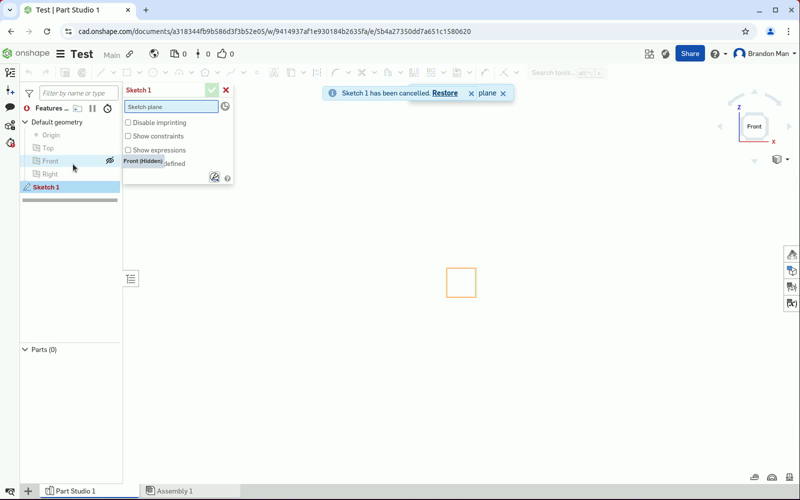
click(73, 163)
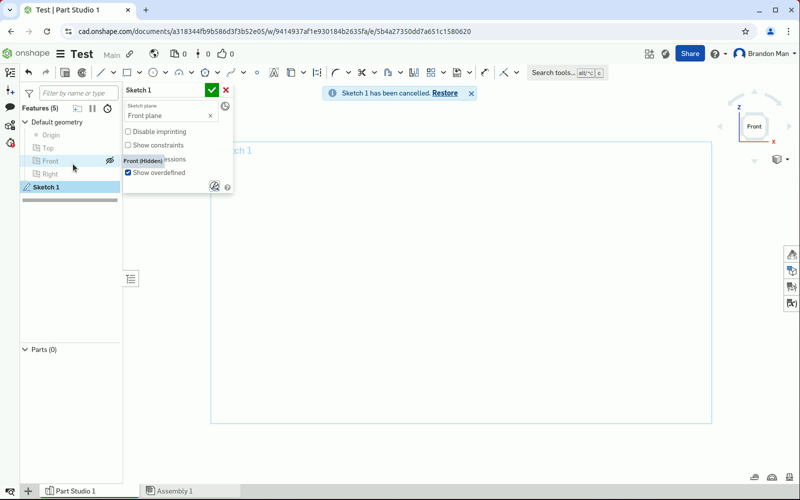
mouse_move(73, 352)
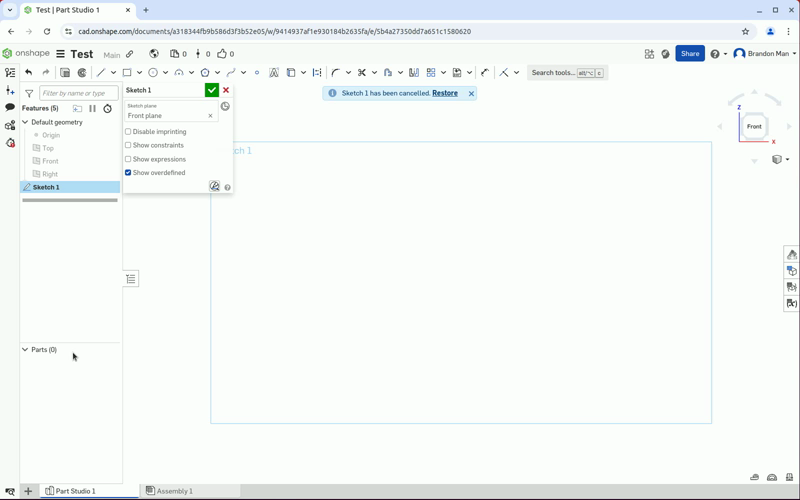
key(y)
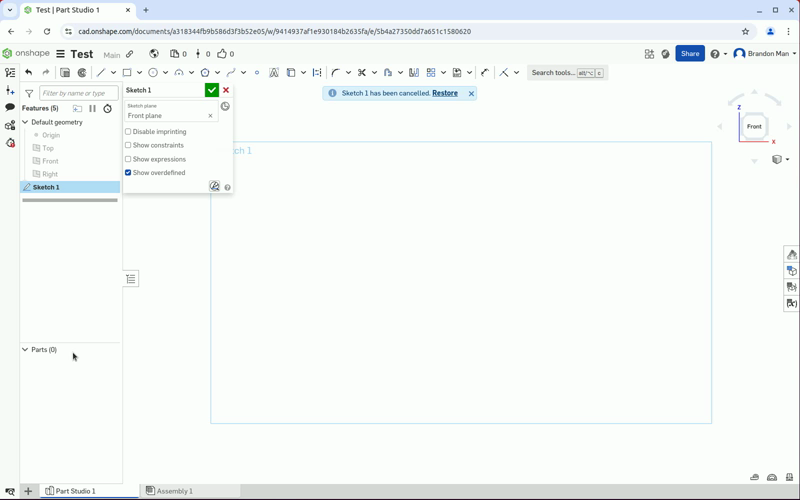
key(l)
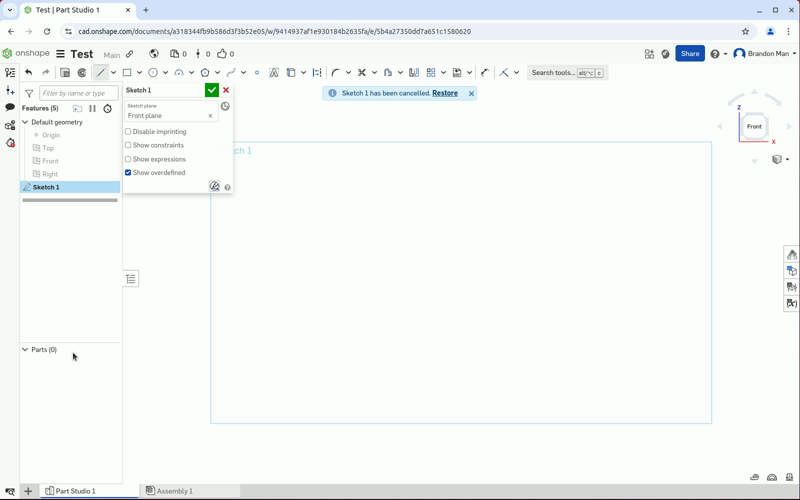
key_down(shift)
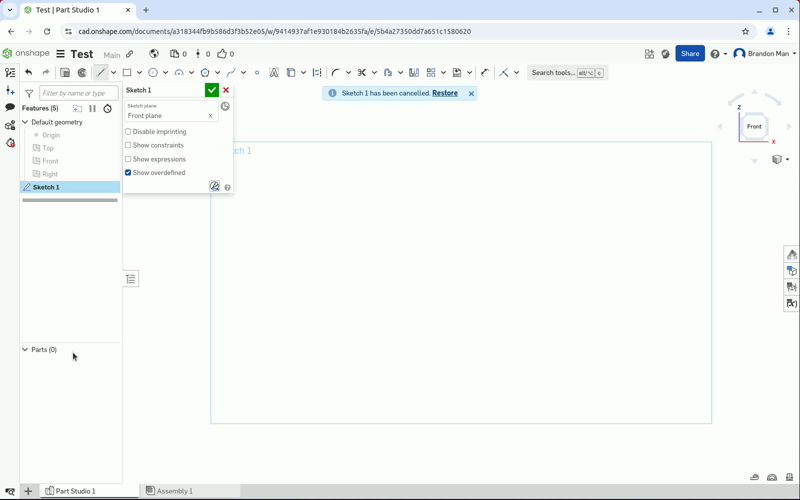
mouse_move(348, 319)
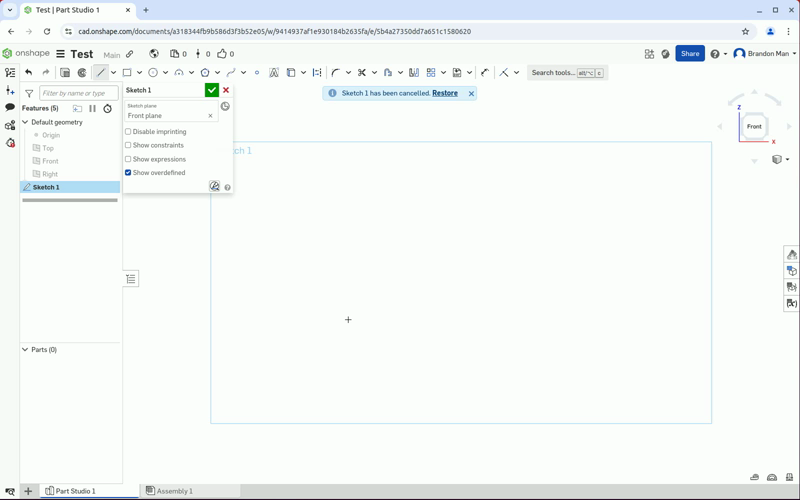
click(348, 319)
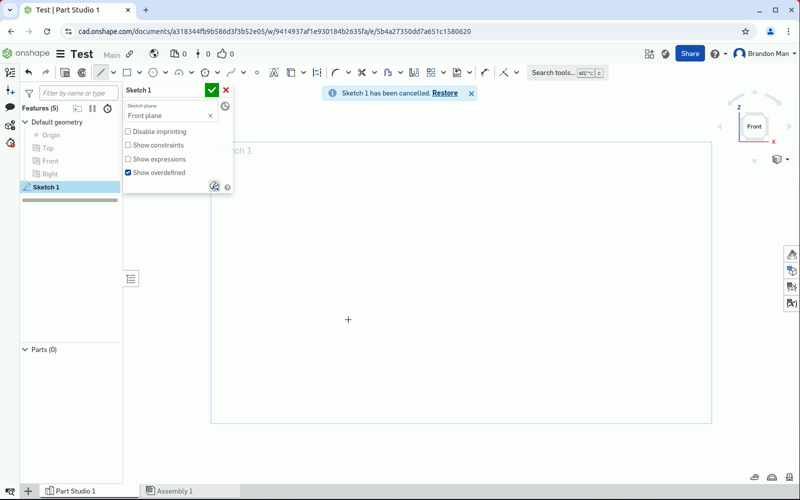
key_up(shift)
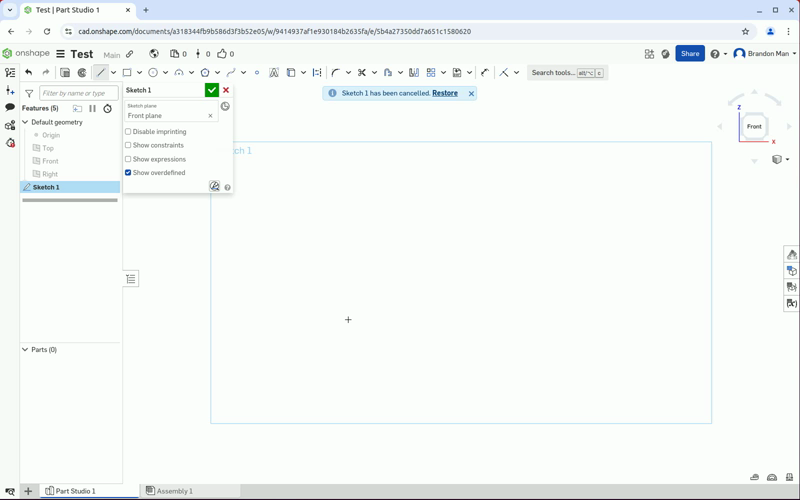
key_down(shift)
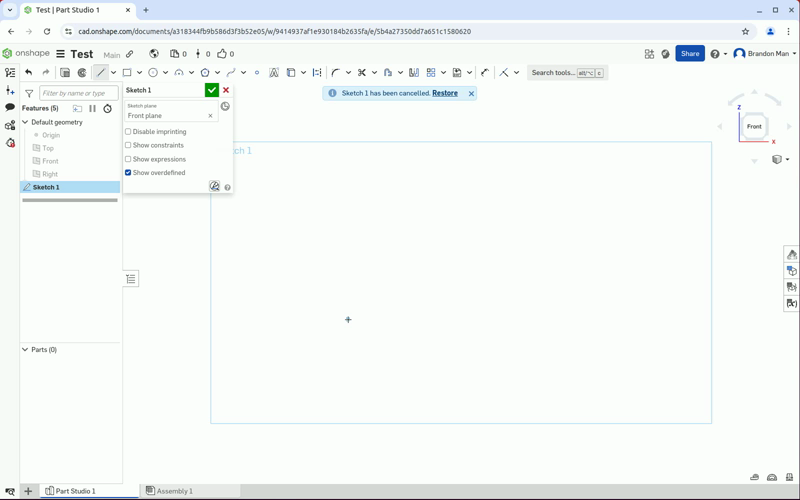
mouse_move(489, 319)
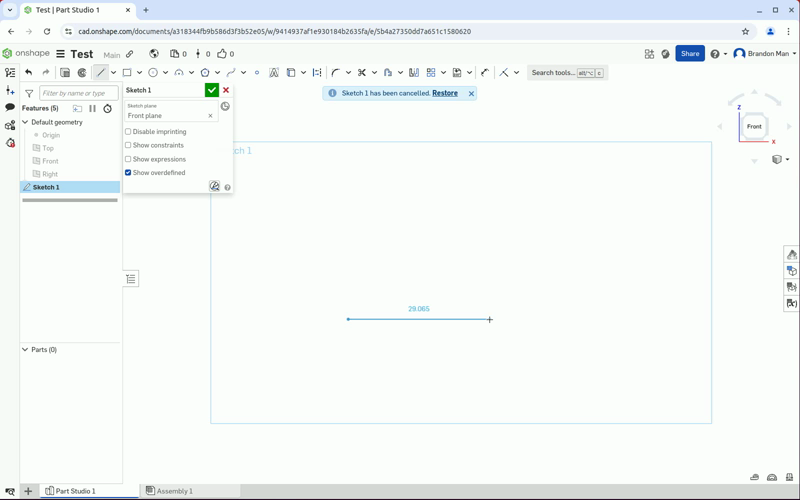
click(489, 319)
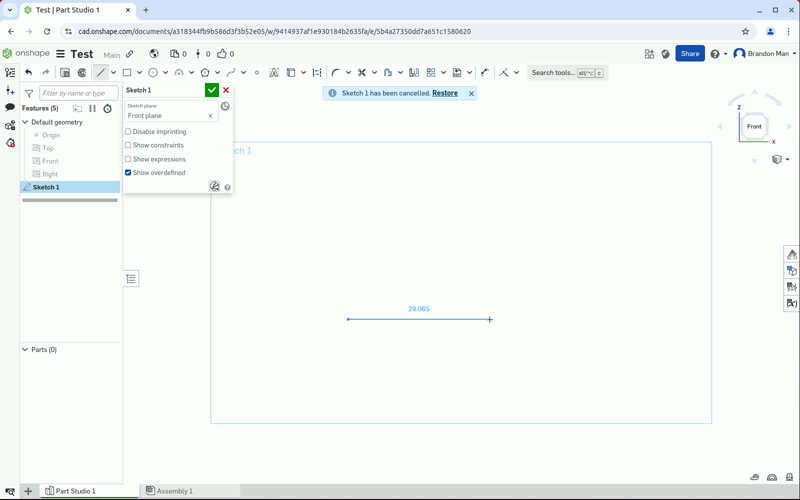
key_up(shift)
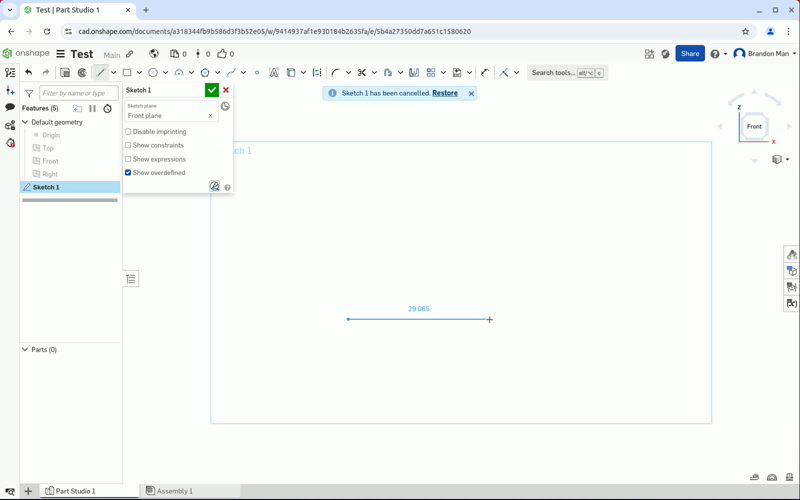
key_down(shift)
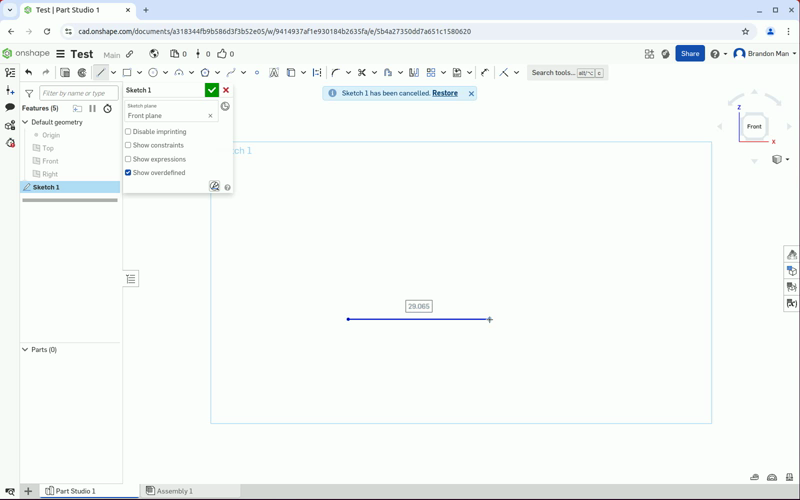
mouse_move(489, 238)
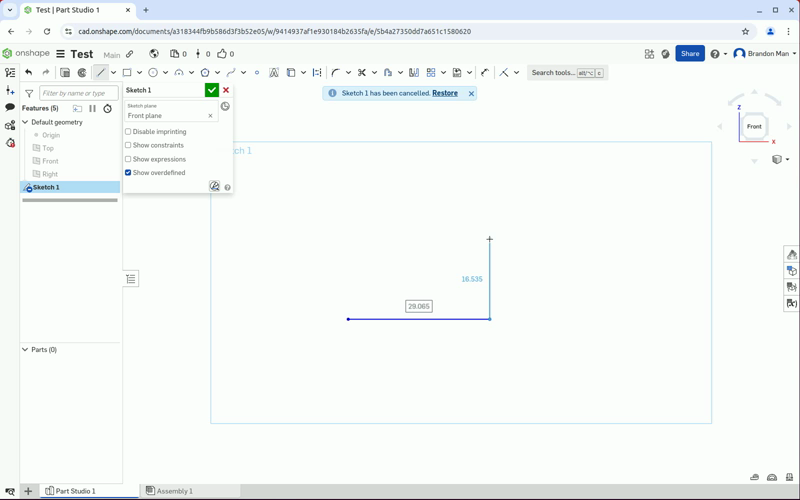
click(489, 238)
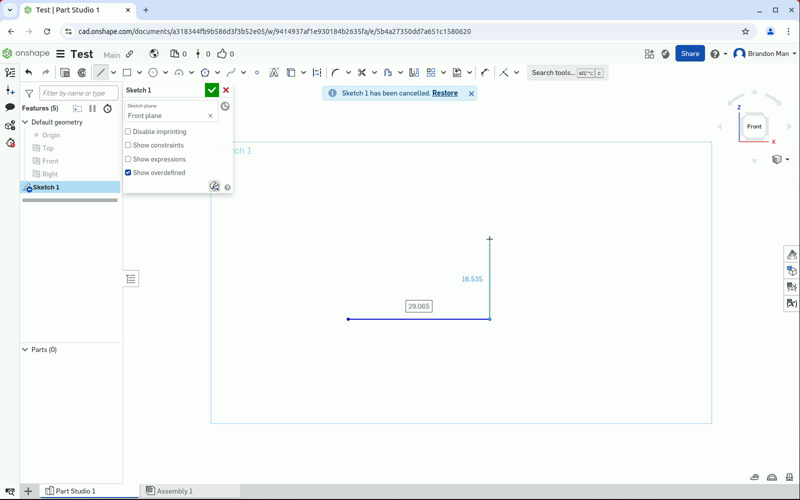
key_up(shift)
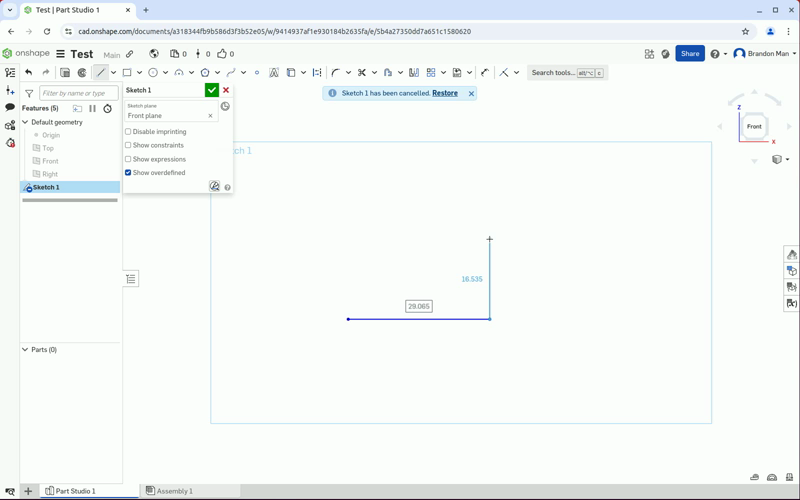
key_down(shift)
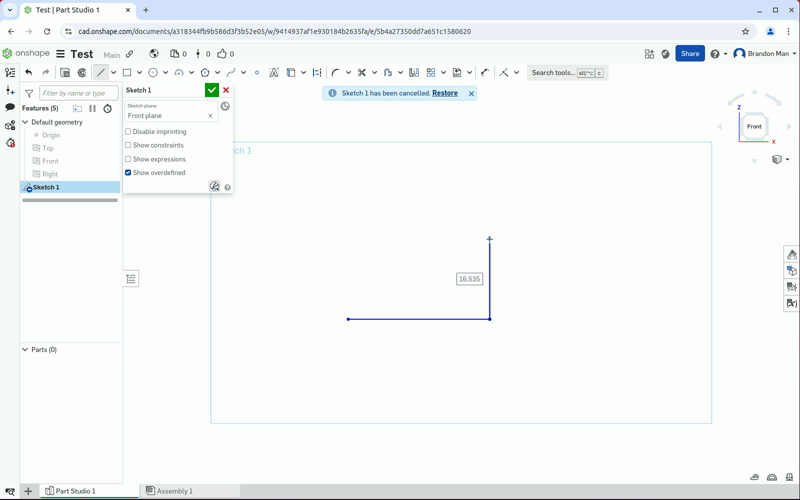
mouse_move(519, 238)
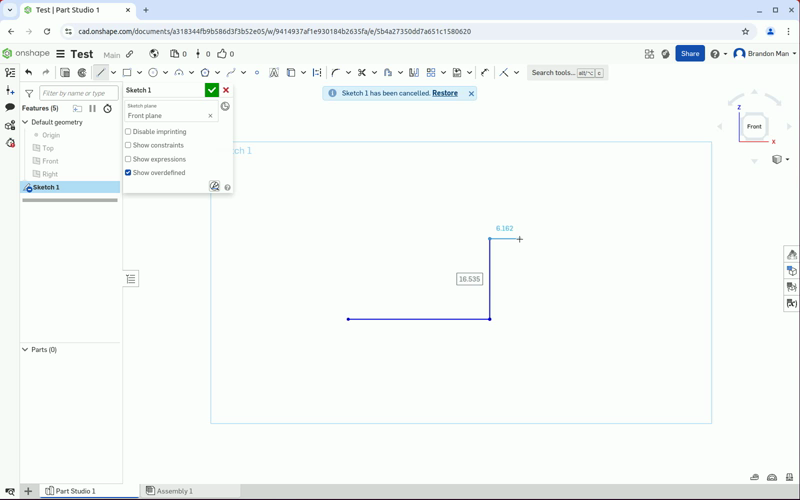
mouse_move(468, 238)
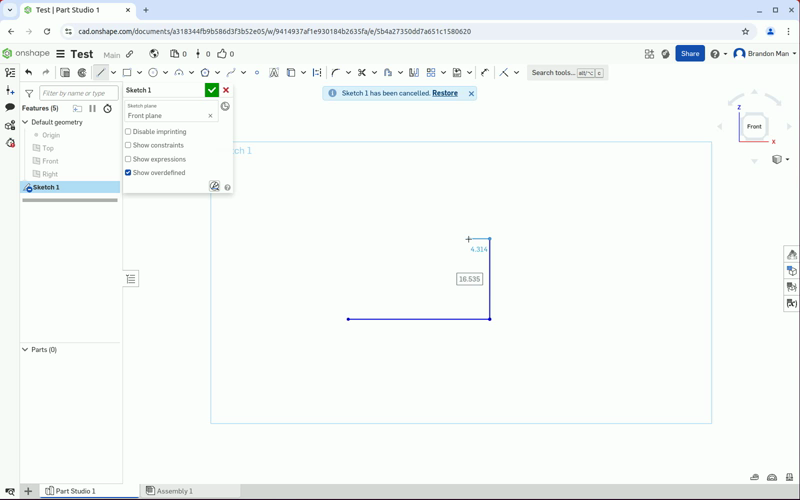
click(468, 238)
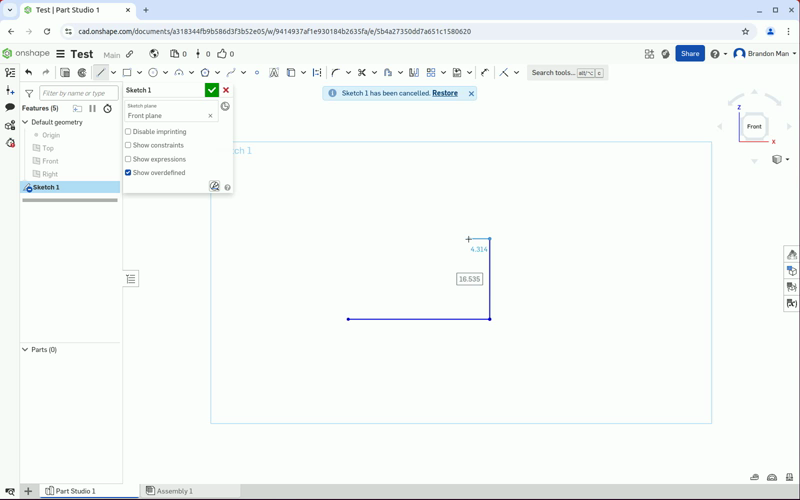
key_up(shift)
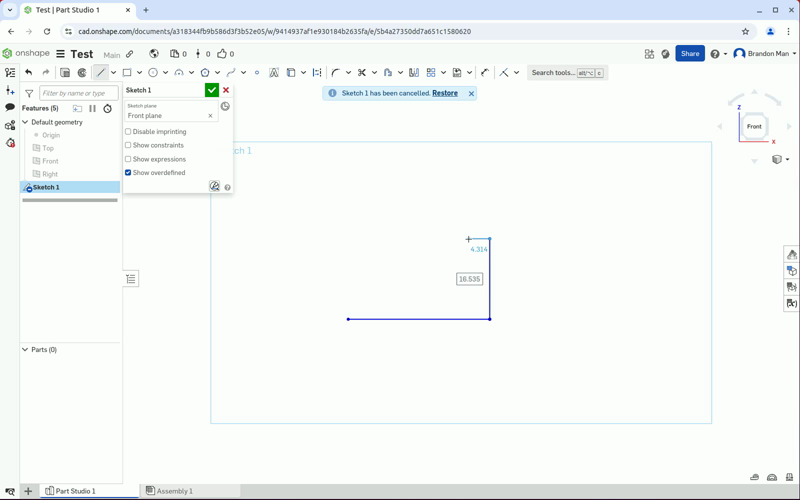
key_down(shift)
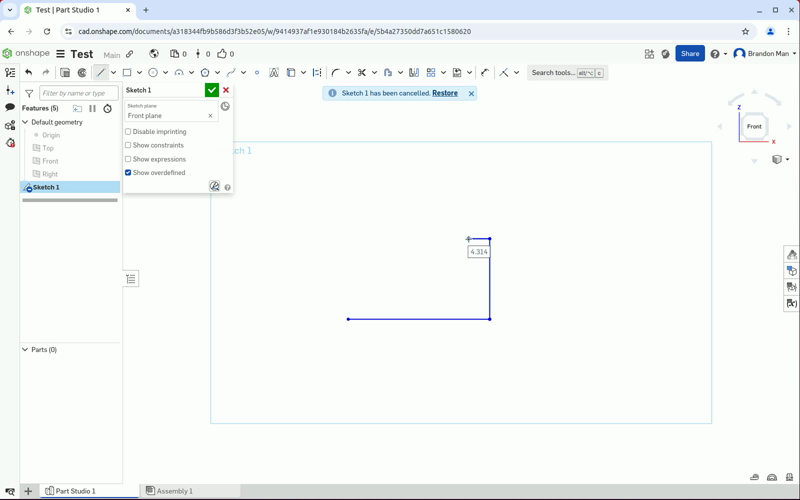
mouse_move(498, 238)
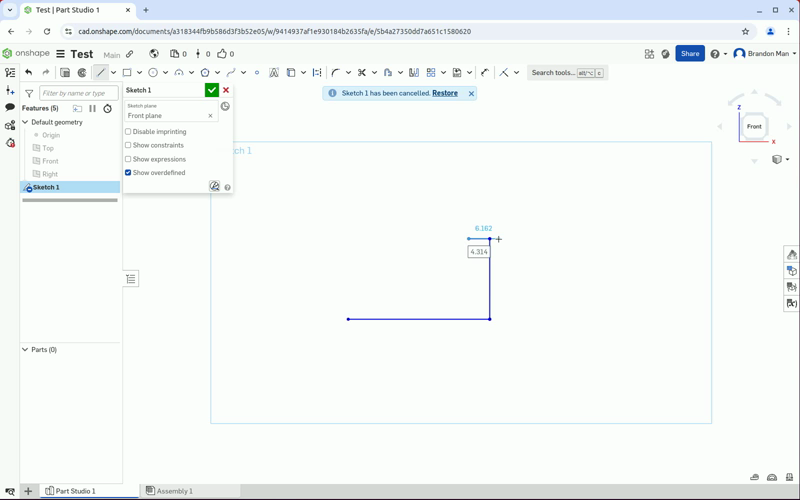
mouse_move(468, 298)
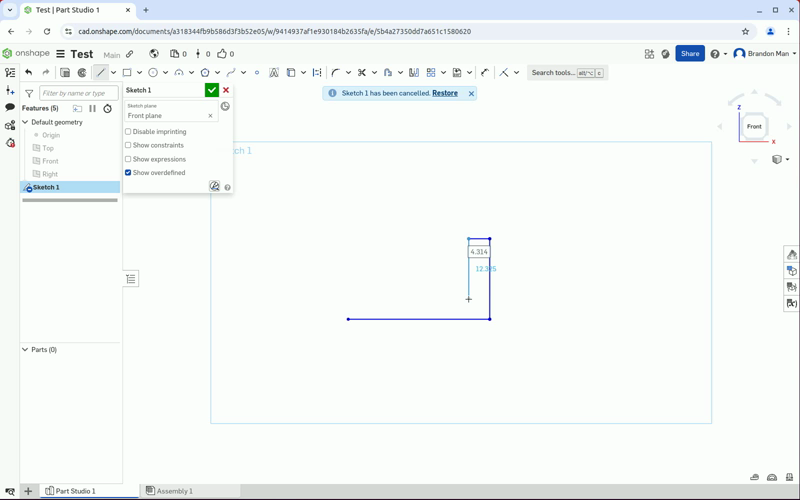
click(468, 298)
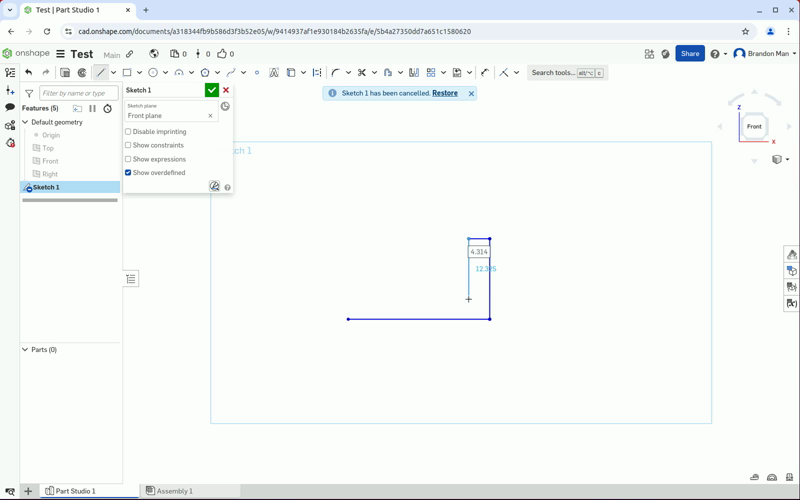
key_up(shift)
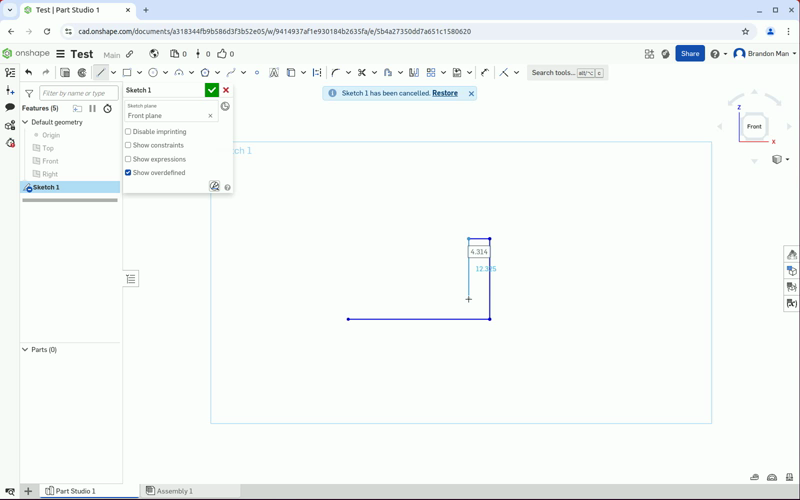
key_down(shift)
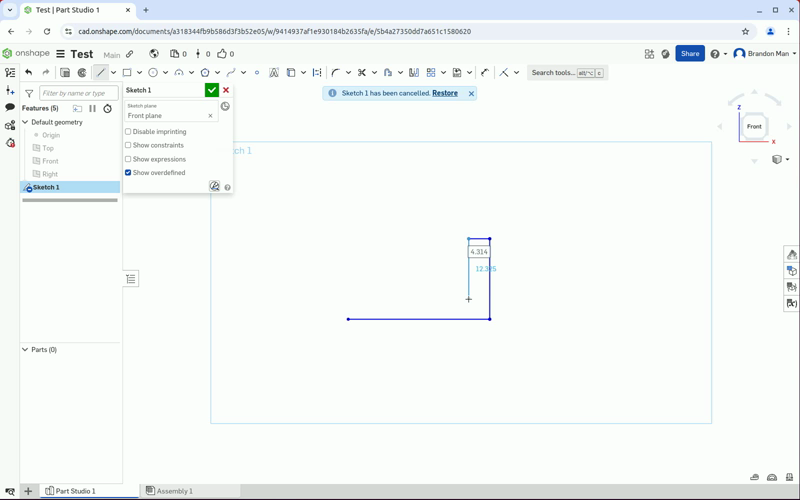
mouse_move(368, 298)
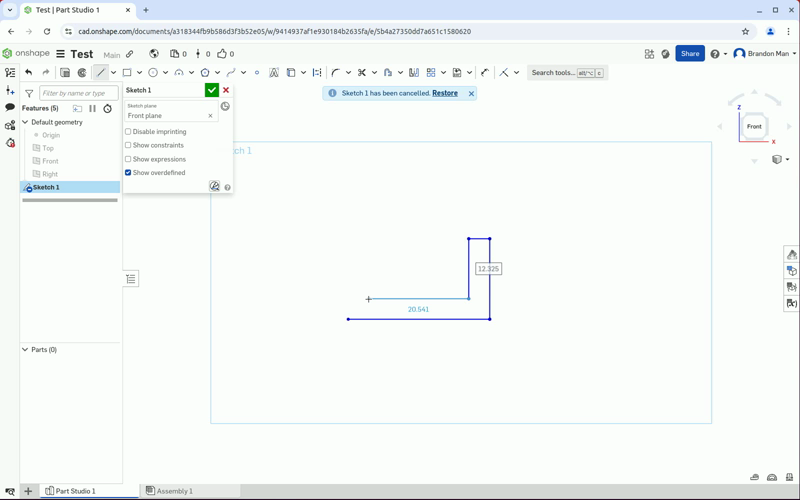
click(368, 298)
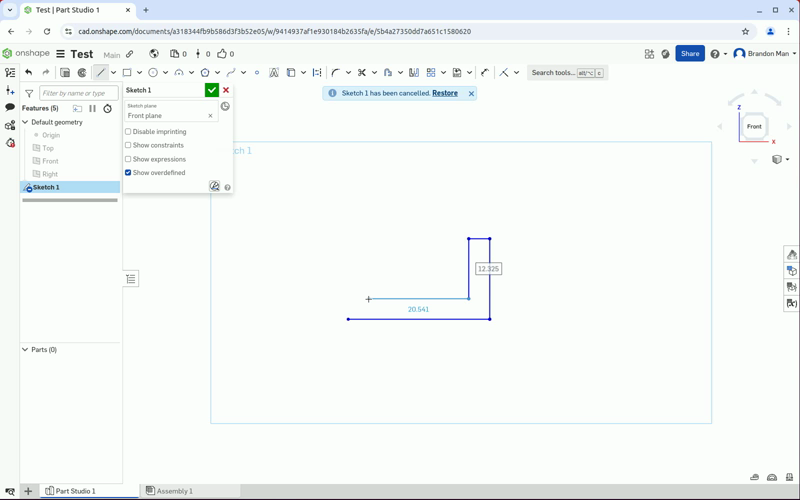
key_up(shift)
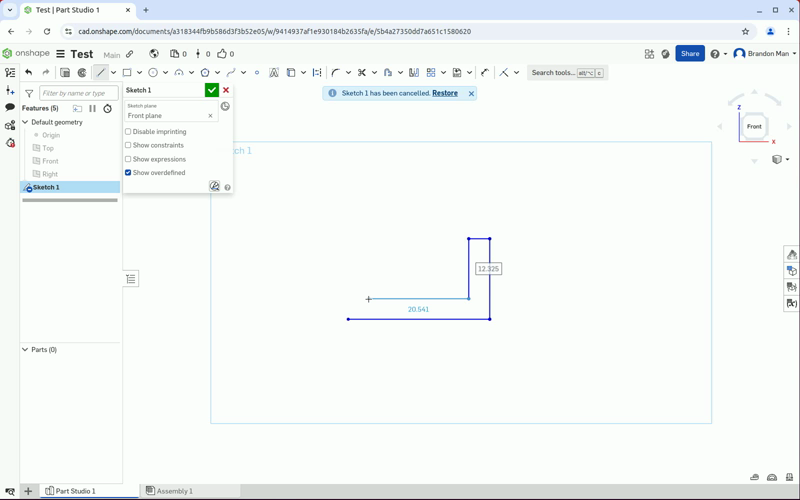
key_down(shift)
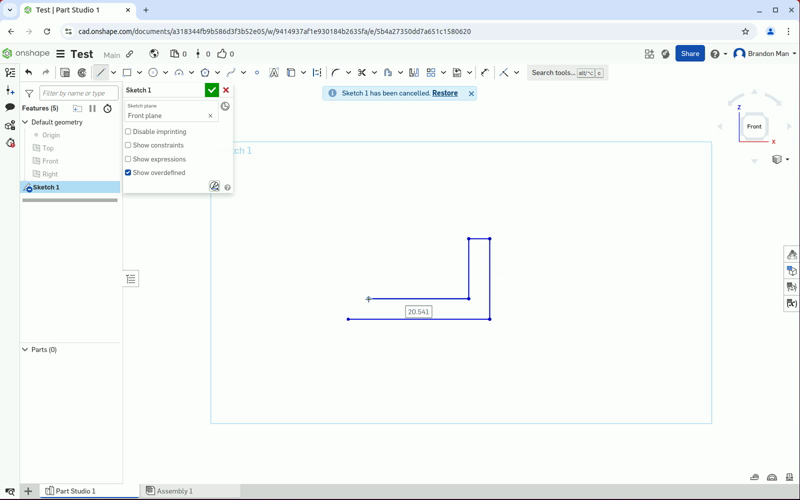
mouse_move(398, 298)
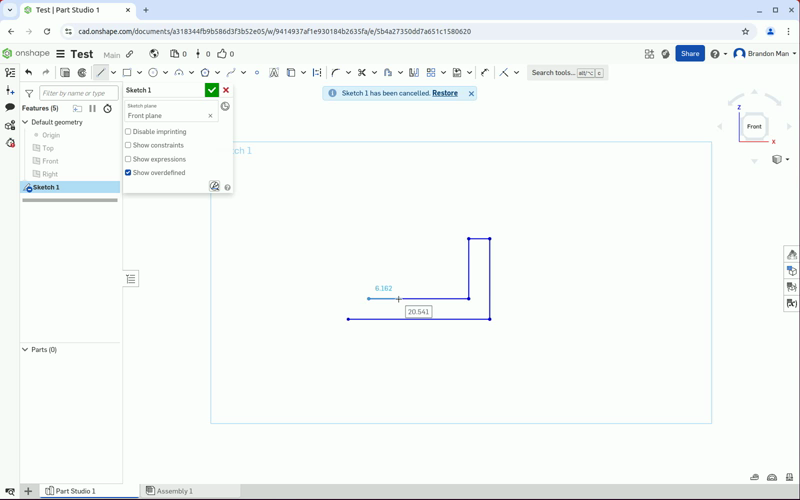
mouse_move(368, 238)
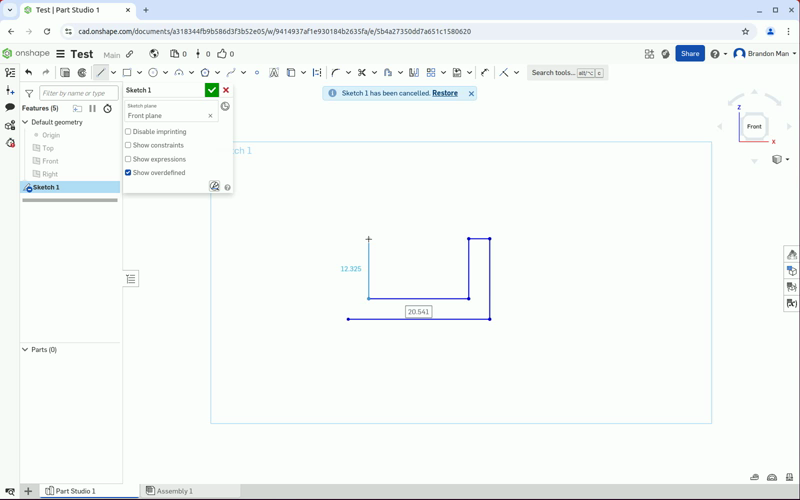
click(368, 238)
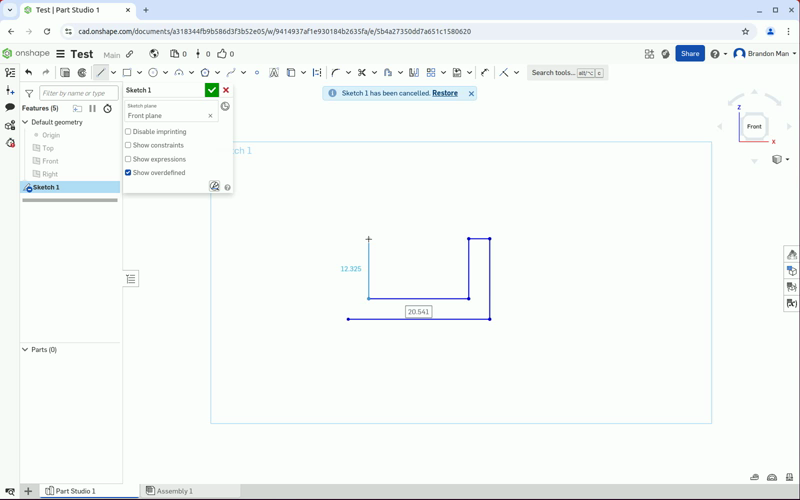
key_up(shift)
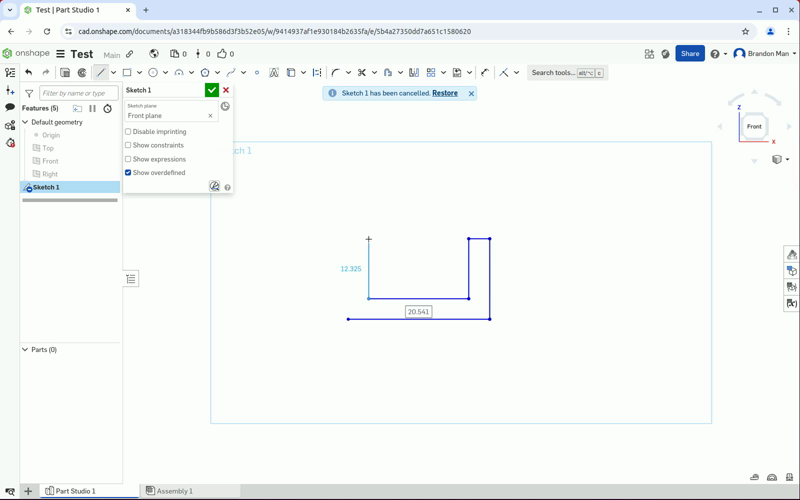
key_down(shift)
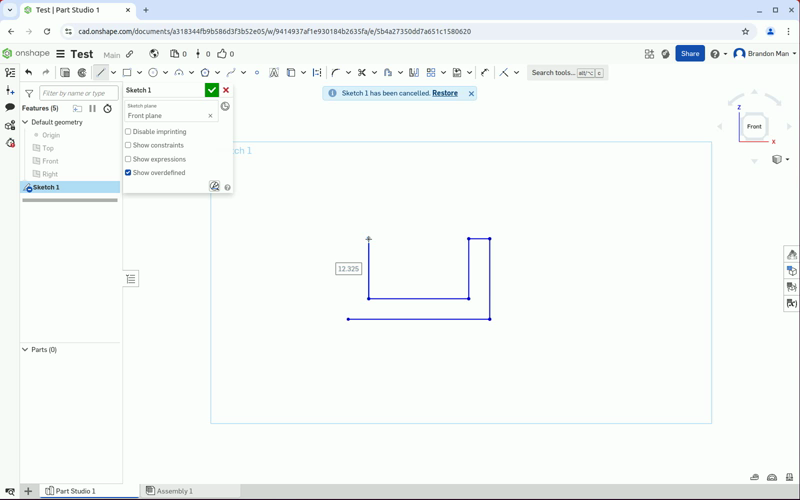
mouse_move(398, 238)
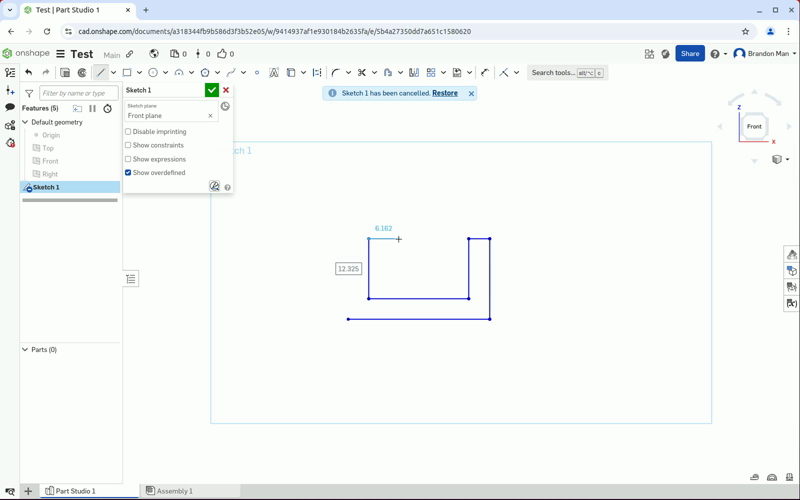
mouse_move(348, 238)
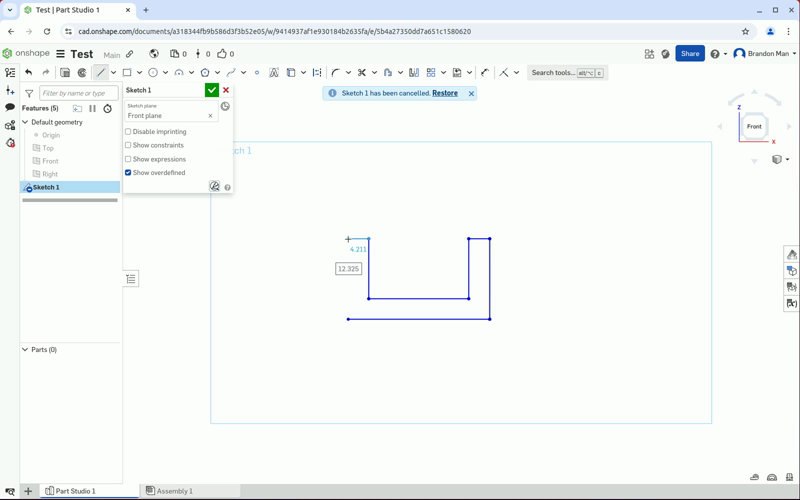
click(348, 238)
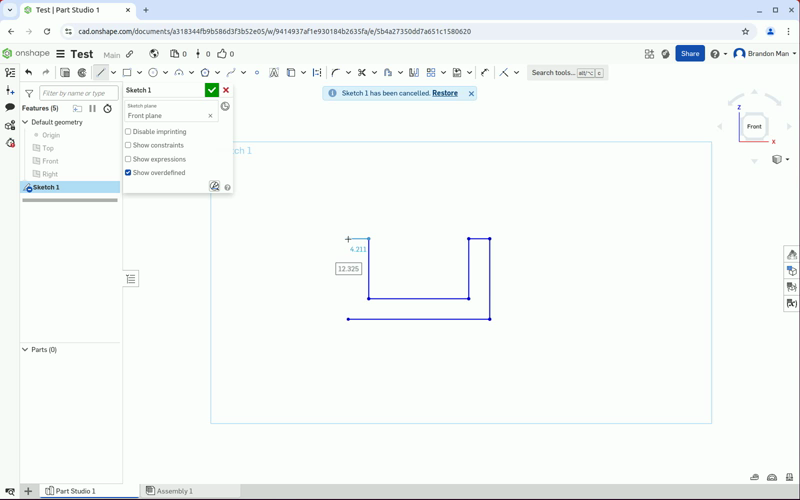
key_up(shift)
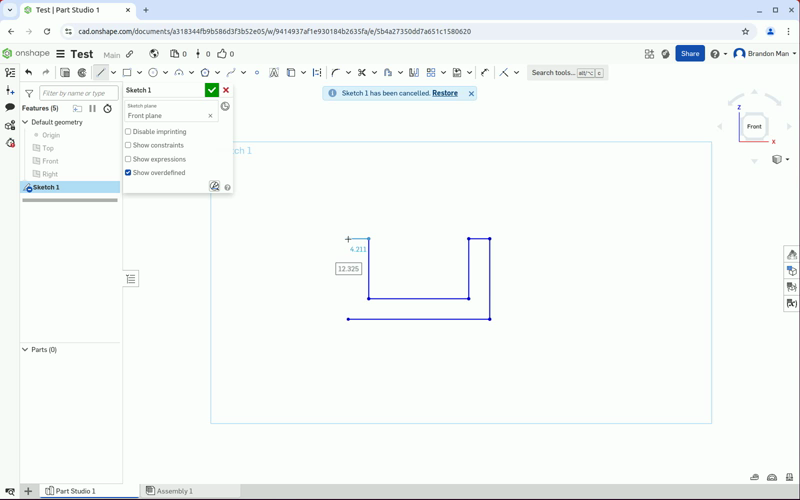
key_down(shift)
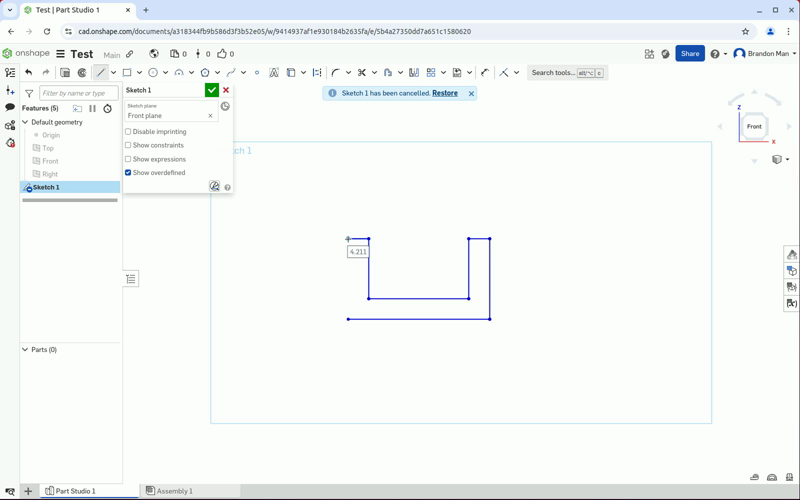
mouse_move(348, 319)
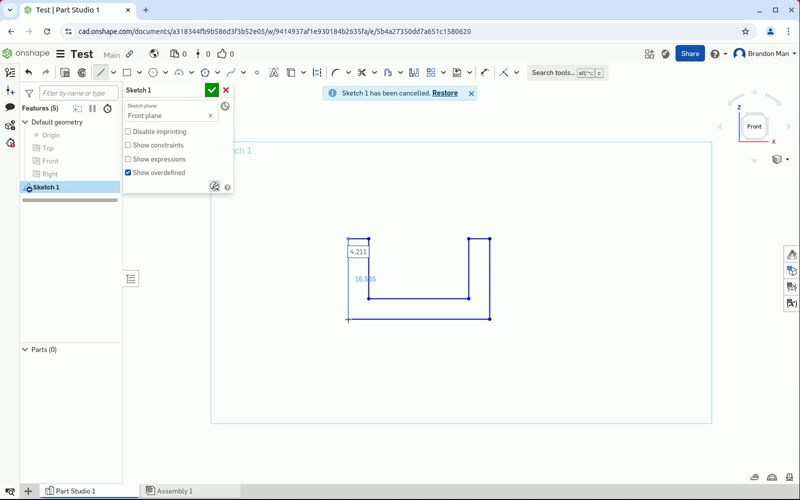
key_up(shift)
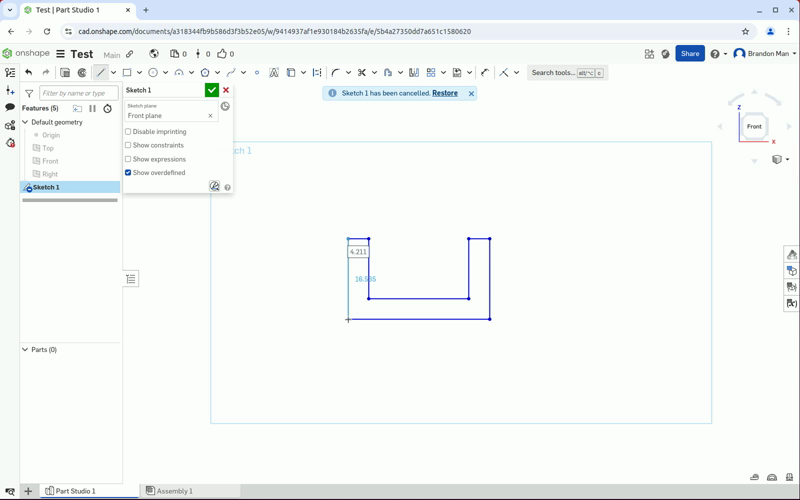
click(348, 319)
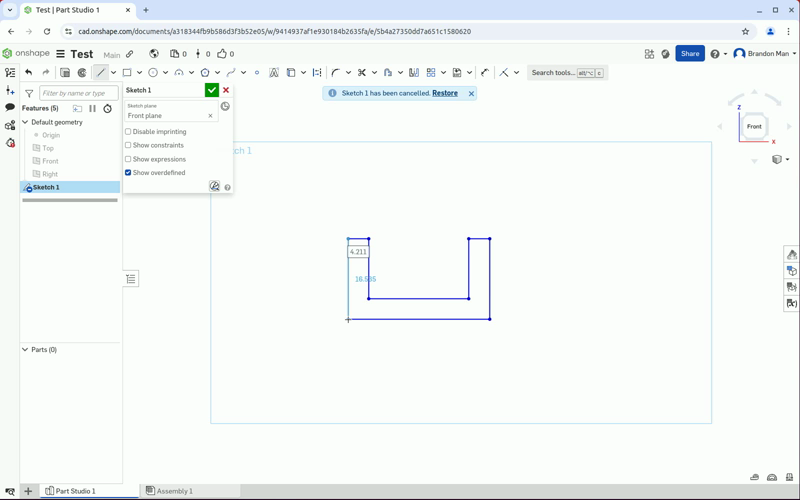
key(esc)
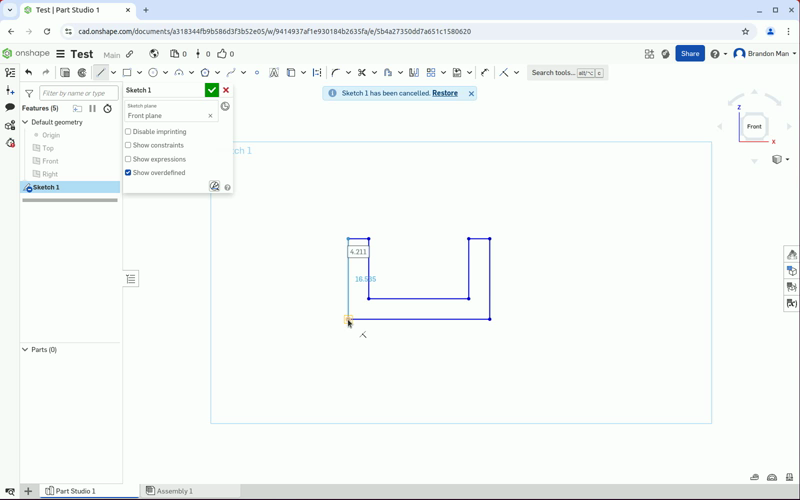
mouse_move(355, 249)
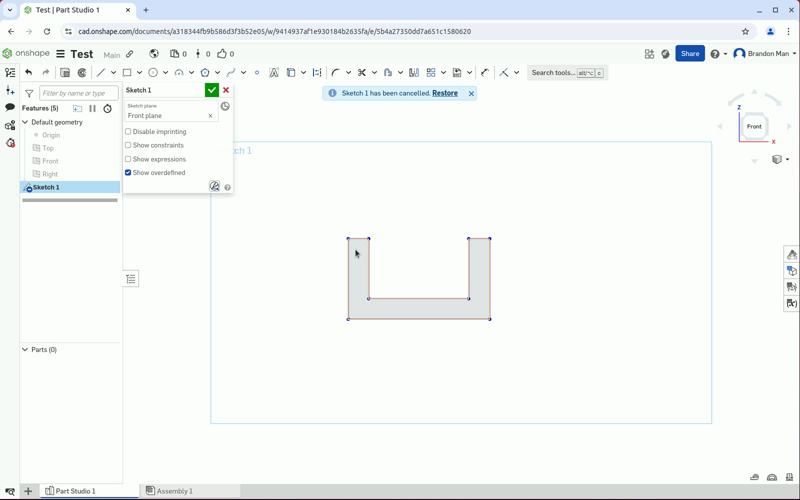
click(355, 249)
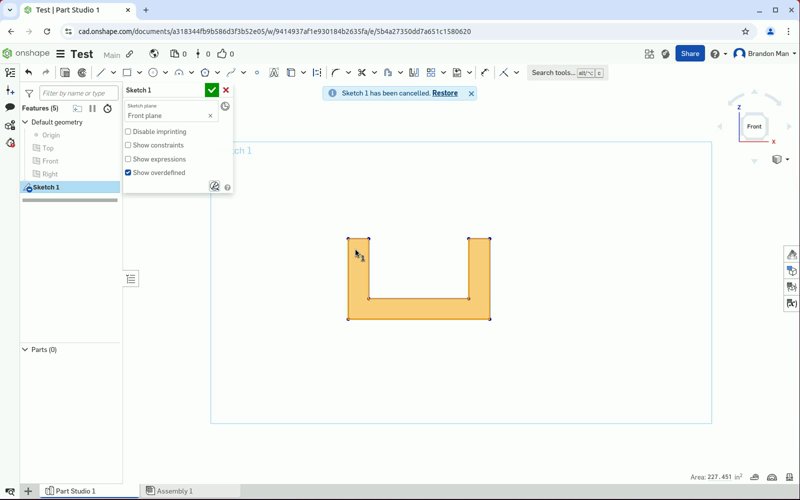
mouse_move(73, 352)
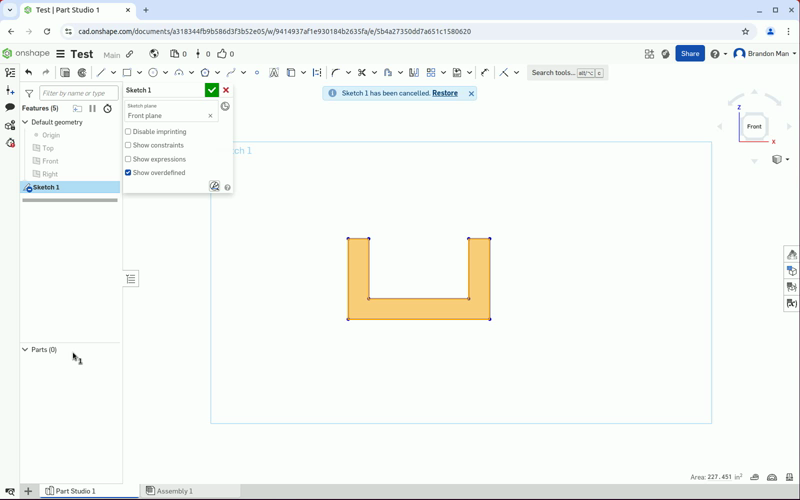
key(shift+y)
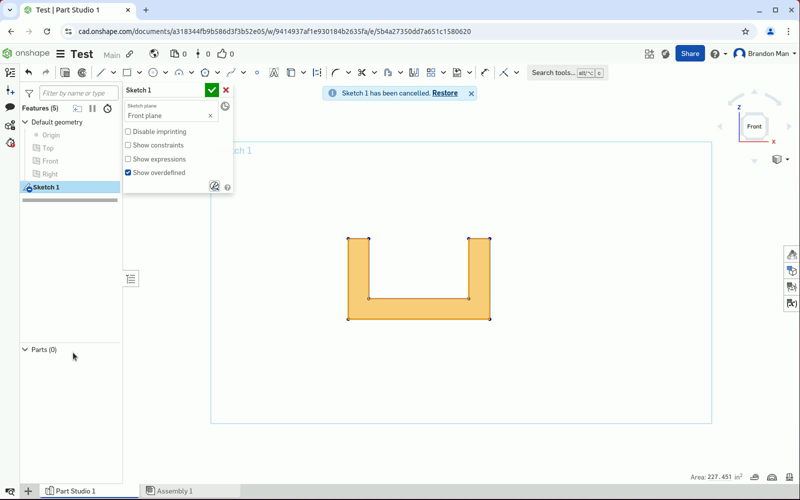
key(shift+e)
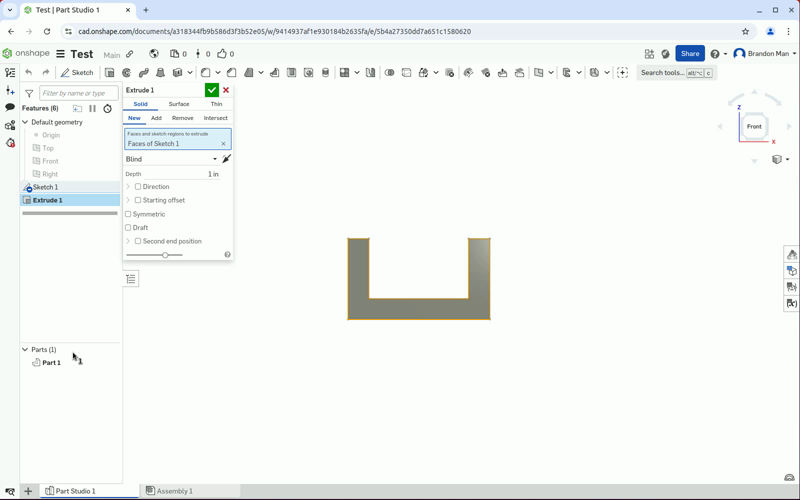
mouse_move(143, 106)
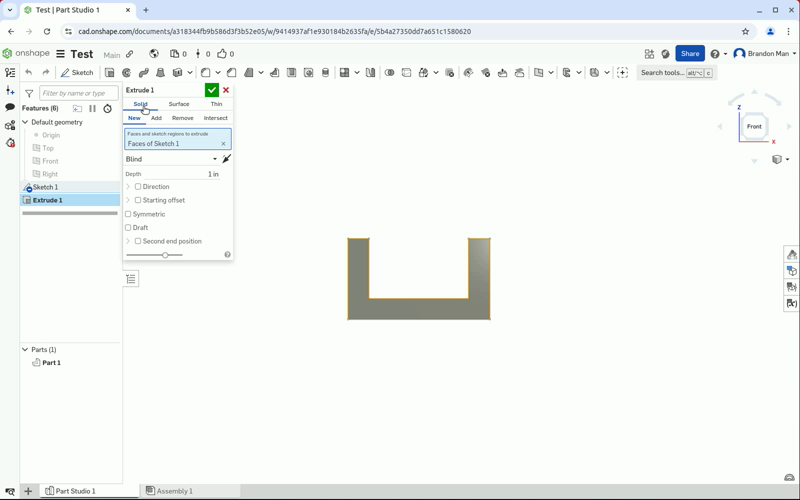
click(143, 106)
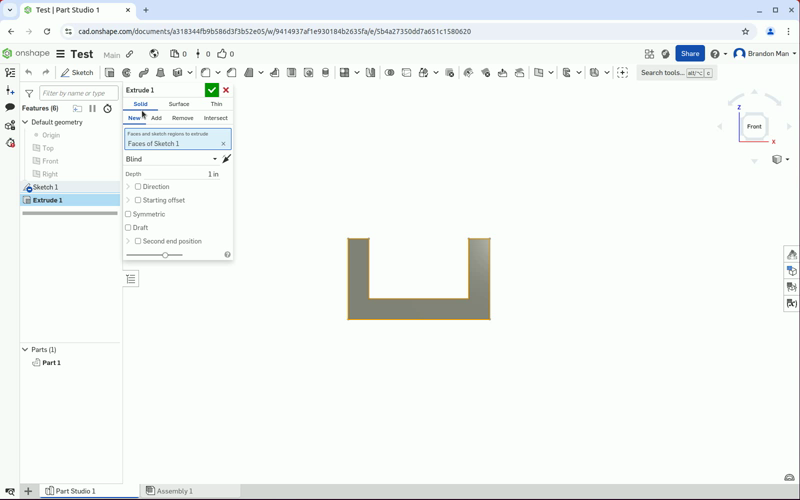
mouse_move(137, 120)
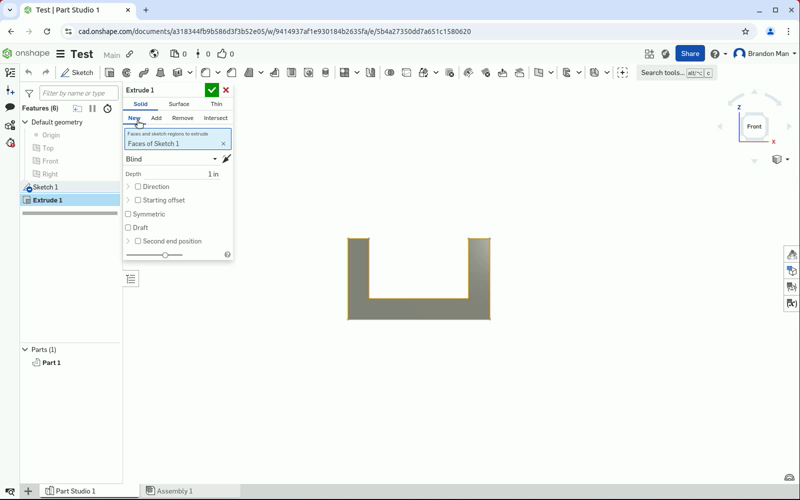
click(137, 120)
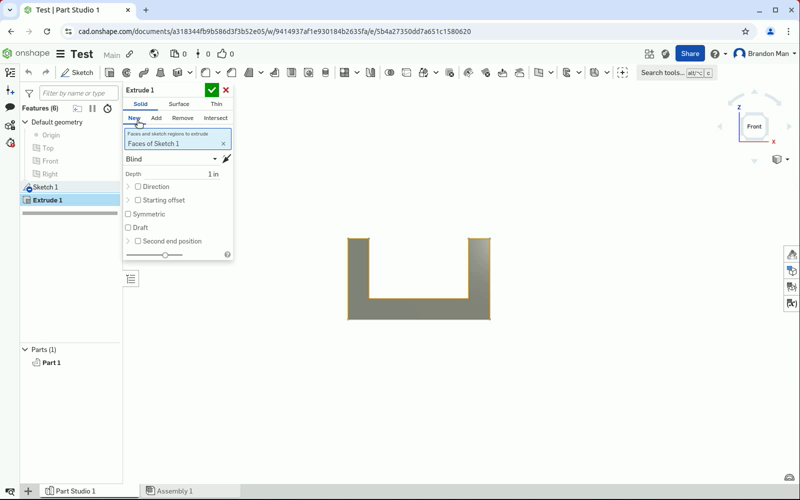
key(tab, 4)
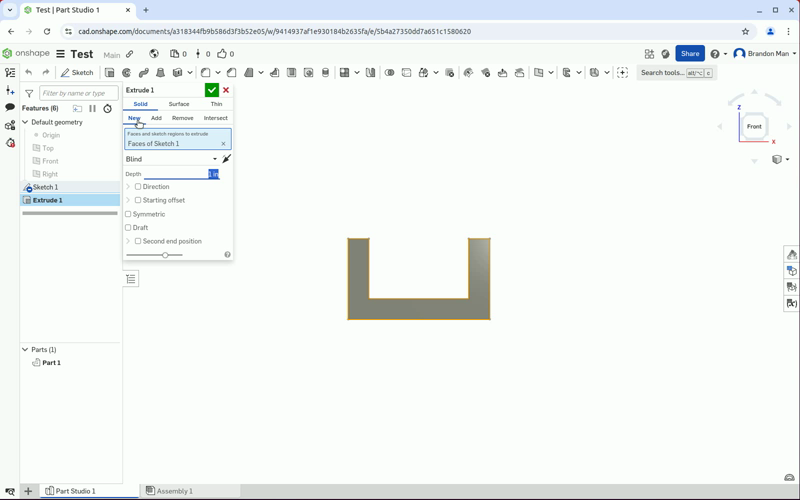
text(16.609)
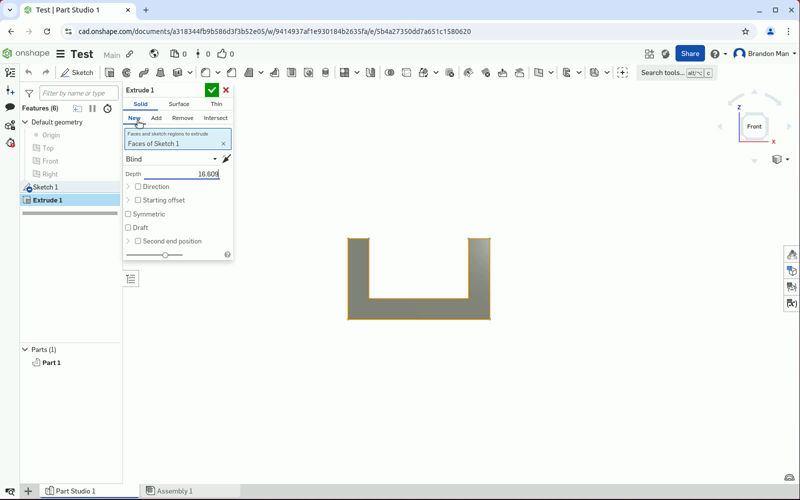
key(enter)
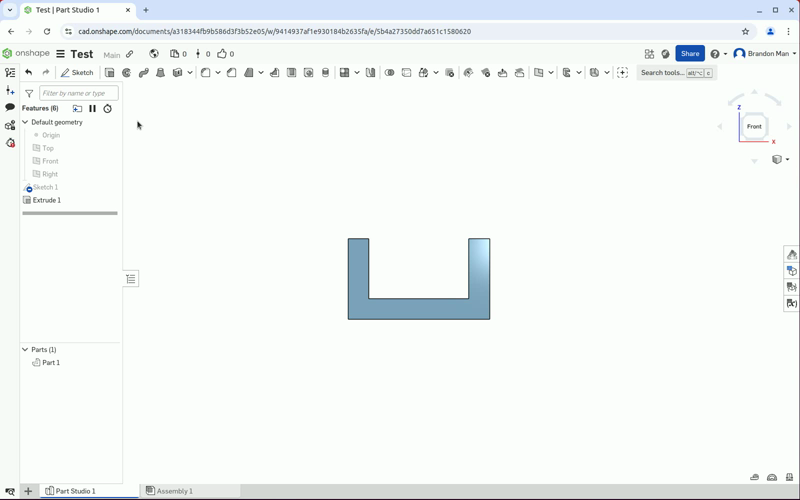
key(shift+h)
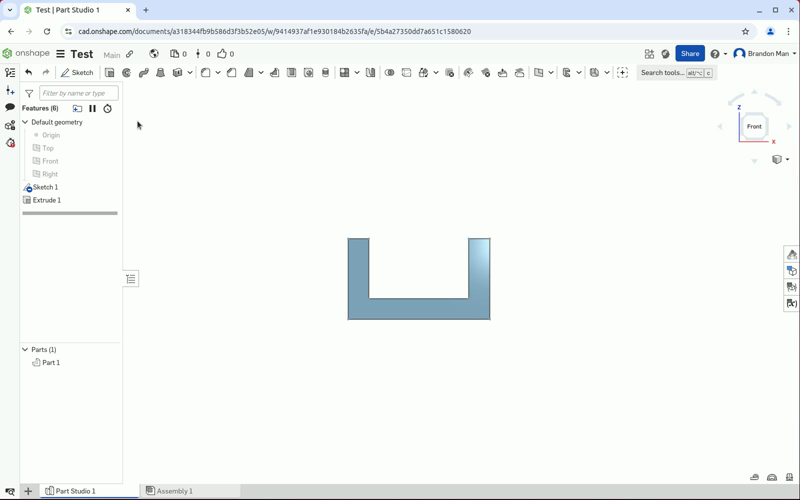
key(shift+h)
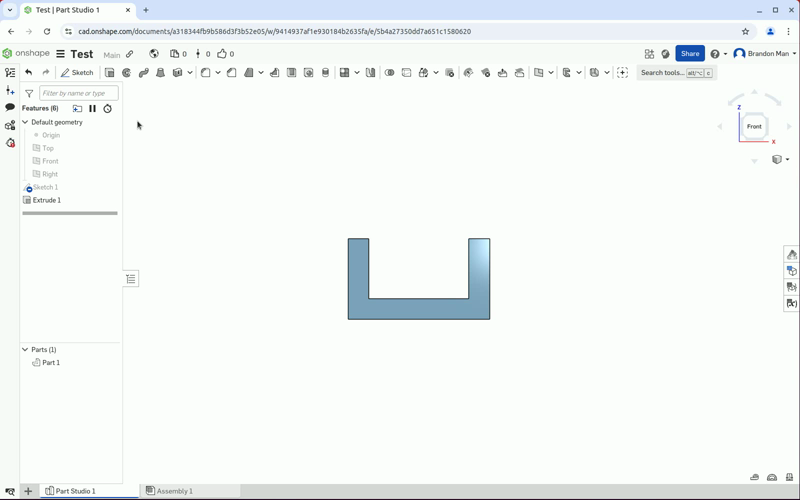
mouse_move(73, 189)
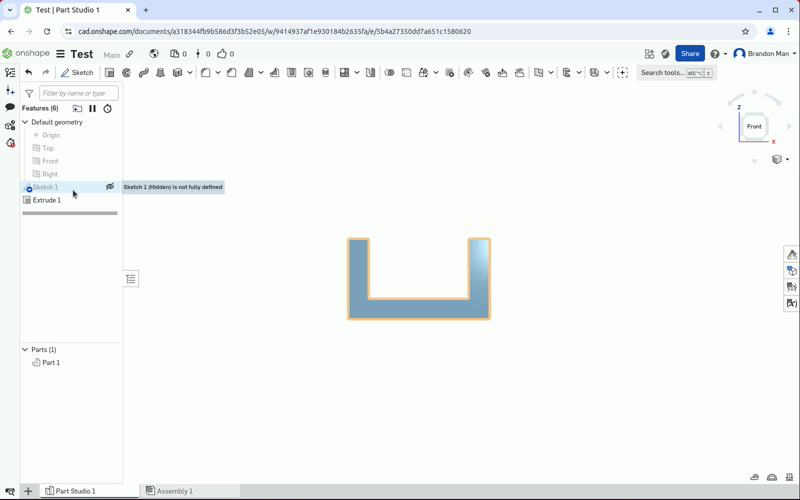
click(73, 189)
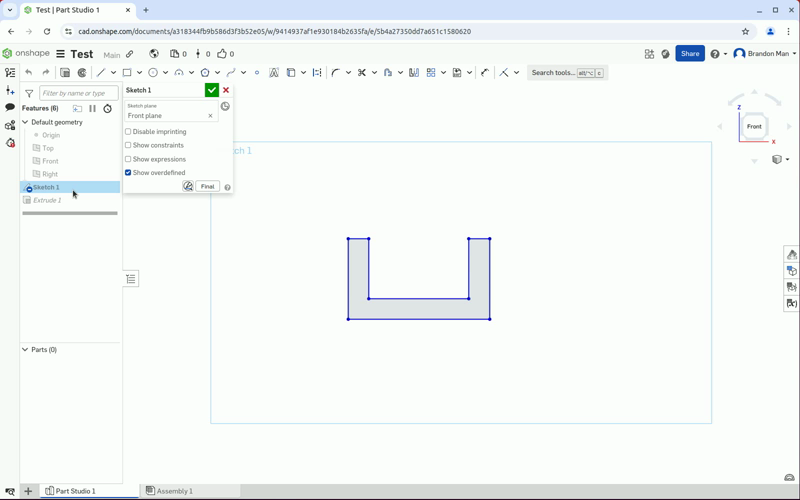
mouse_move(229, 92)
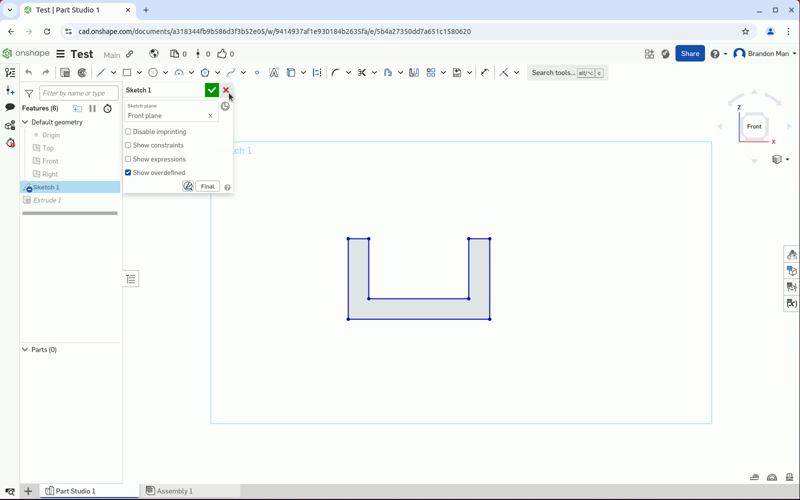
click(229, 92)
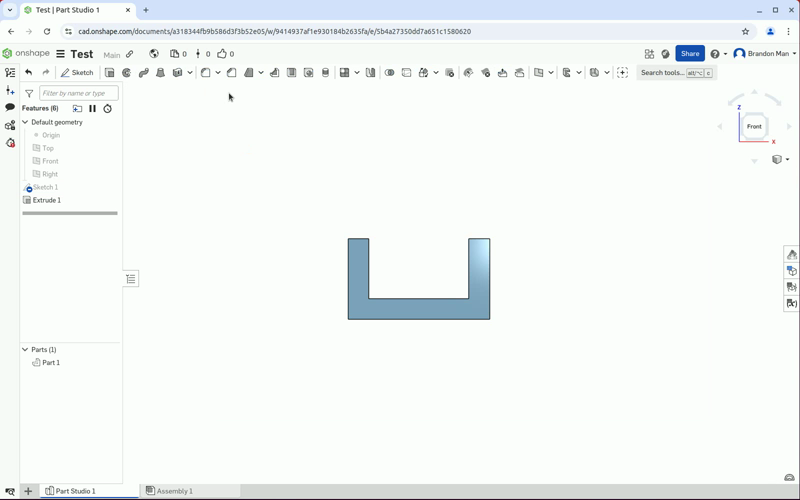
mouse_move(73, 352)
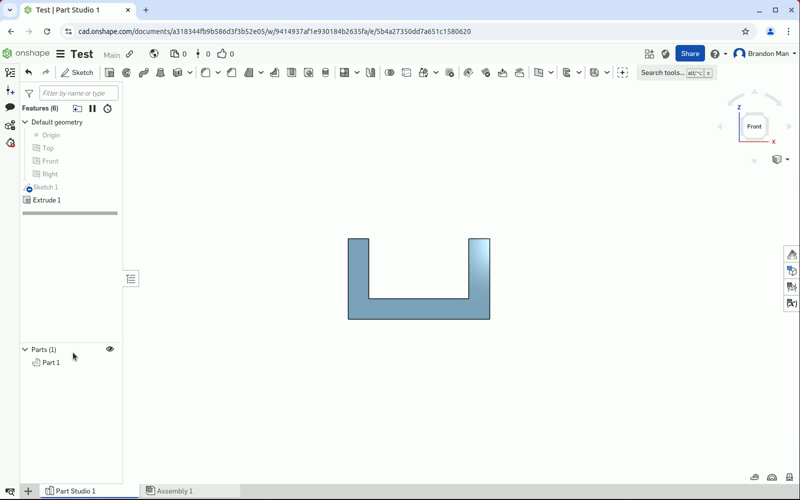
key(y)
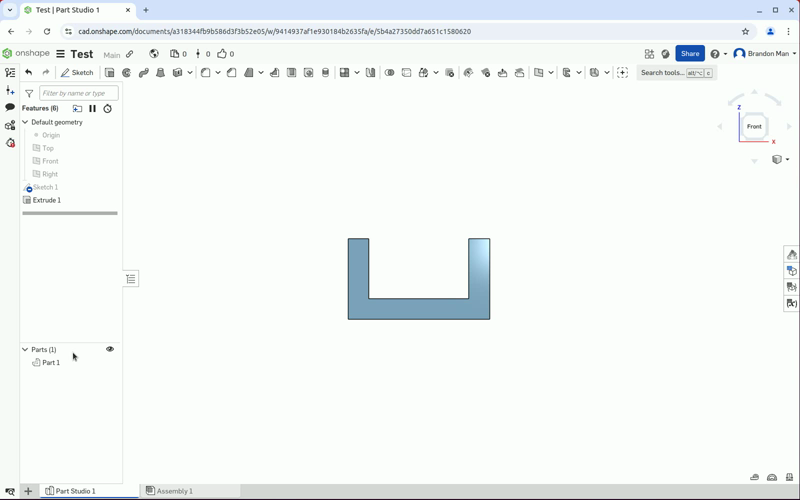
key(shift+p)
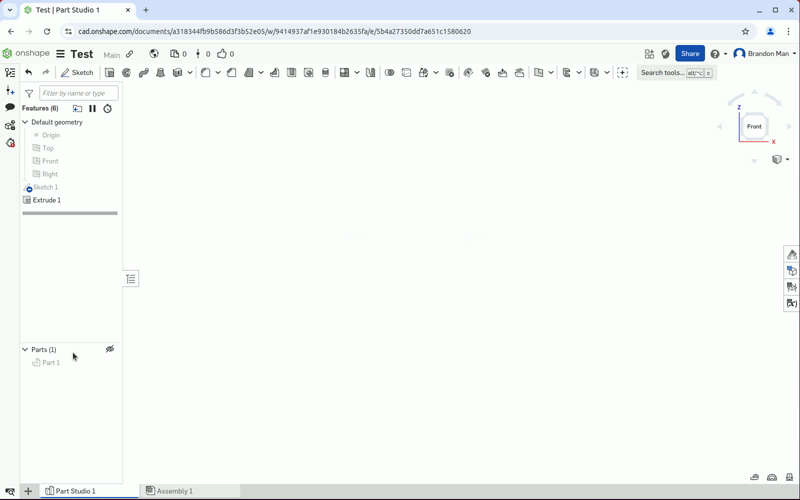
key(space)
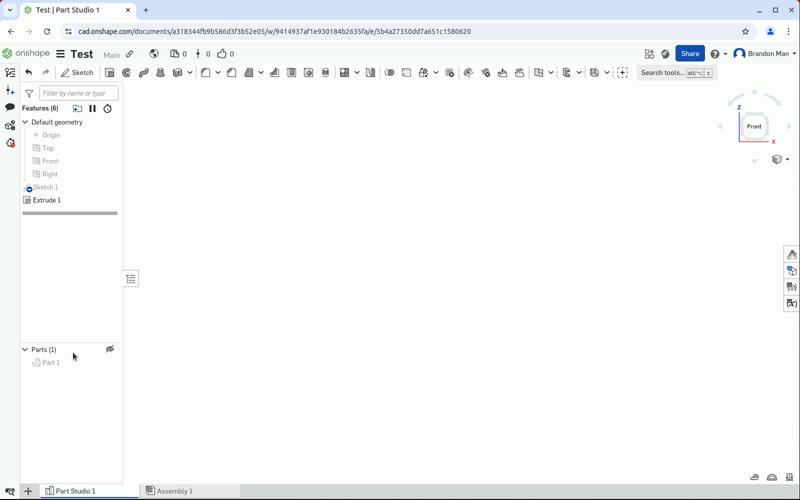
key_down(shift)
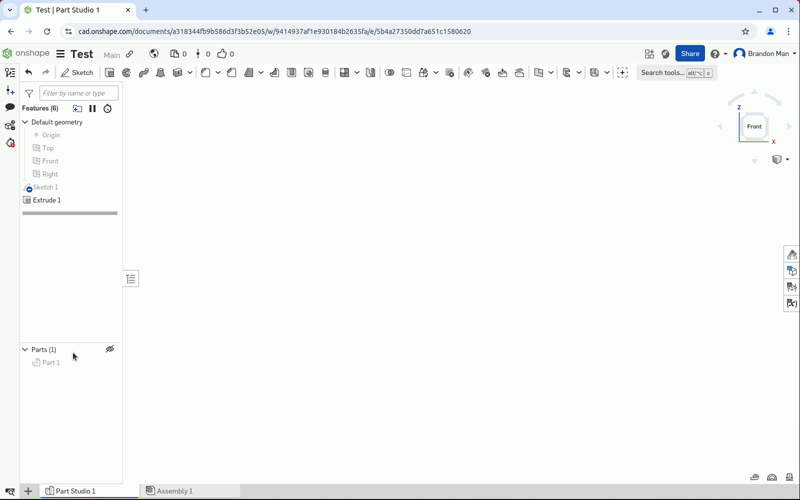
key(left)
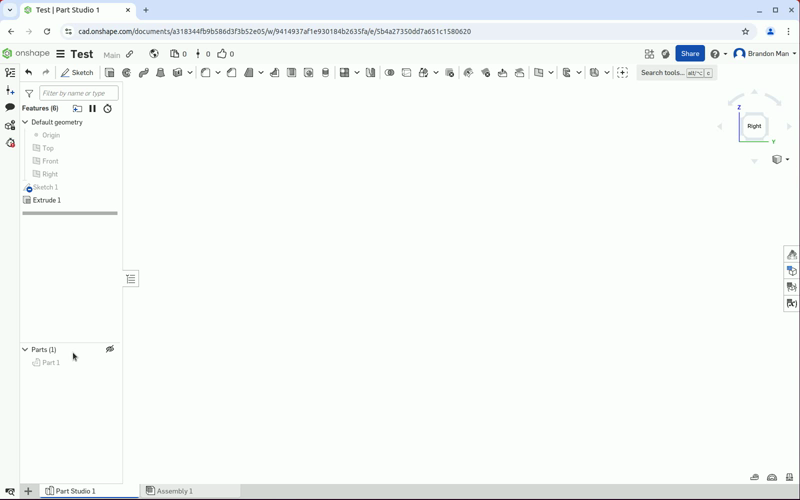
key_up(shift)
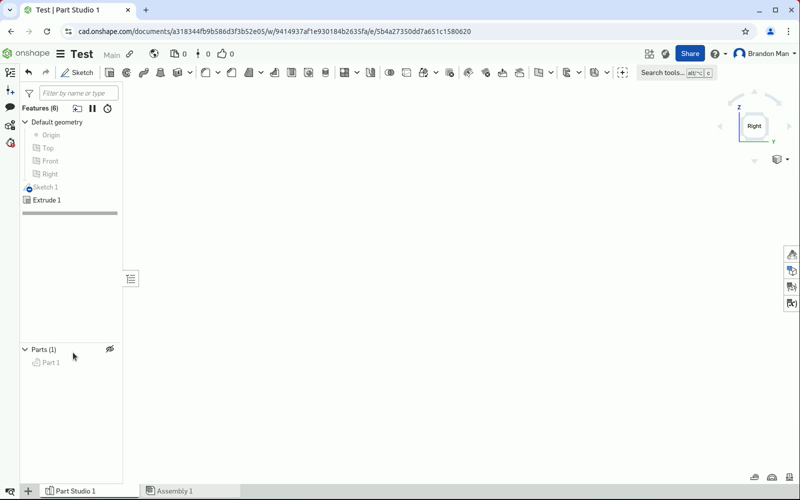
mouse_move(73, 352)
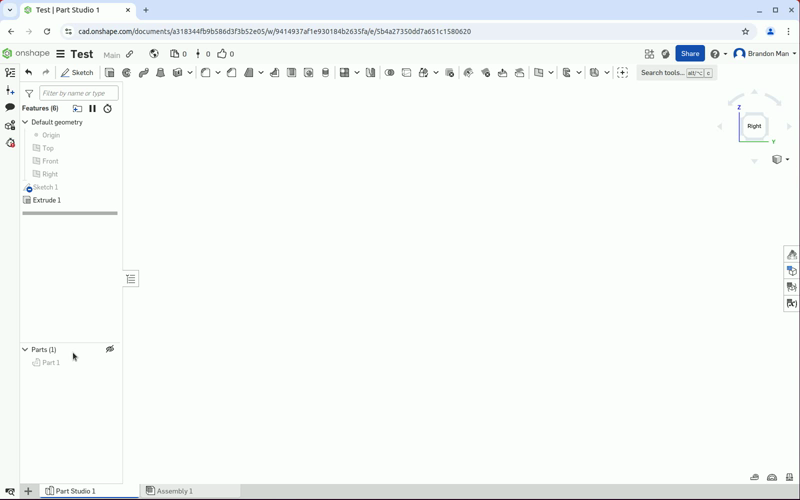
key(shift+y)
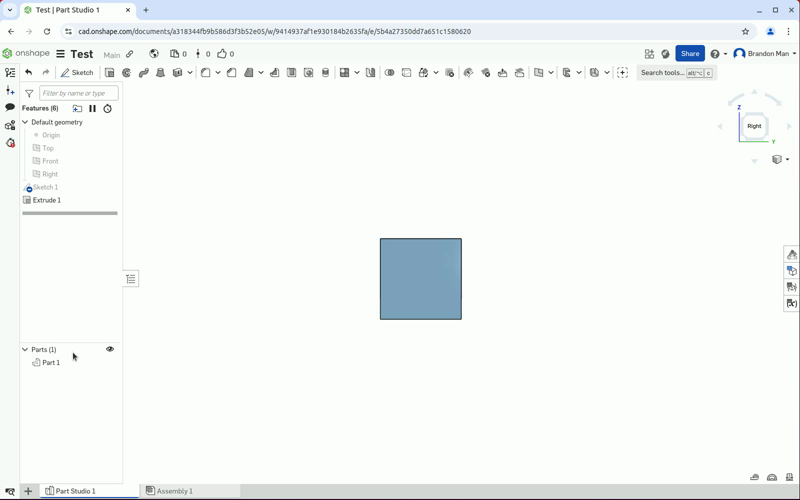
mouse_move(541, 75)
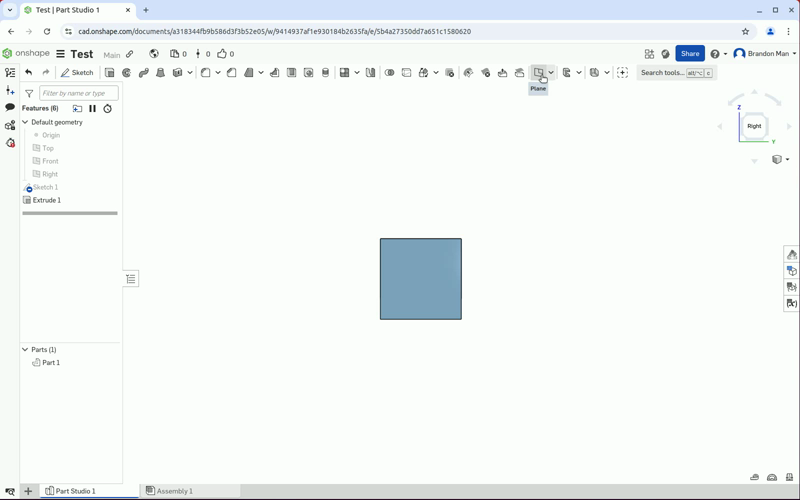
click(541, 75)
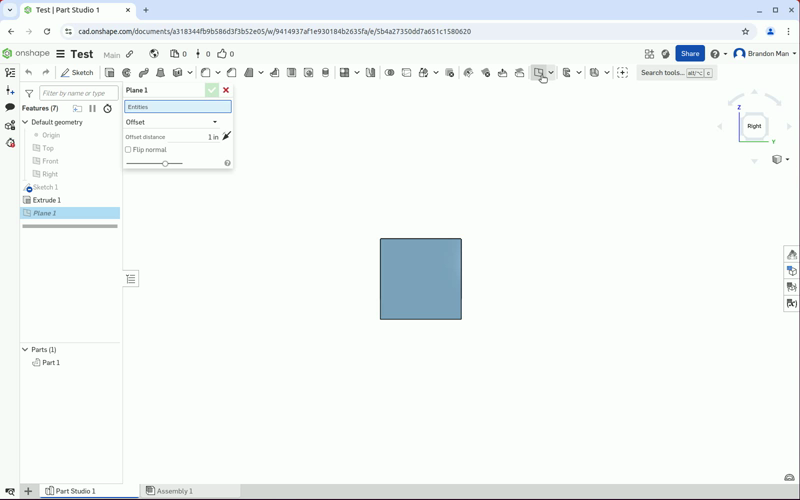
mouse_move(73, 176)
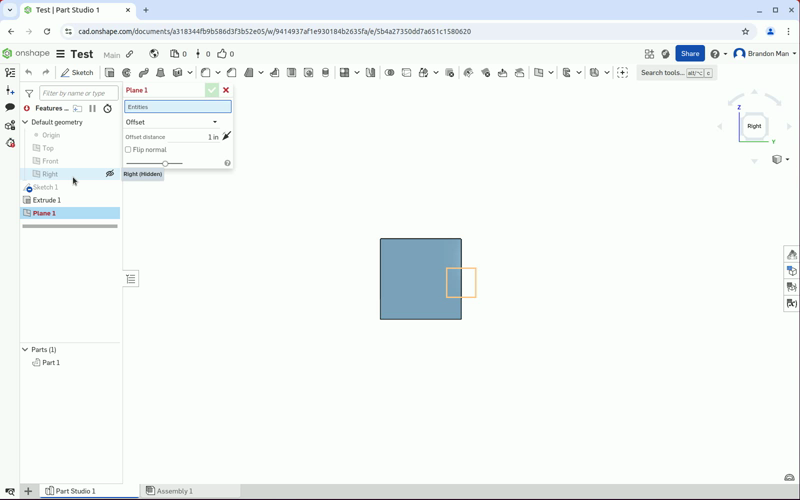
click(73, 176)
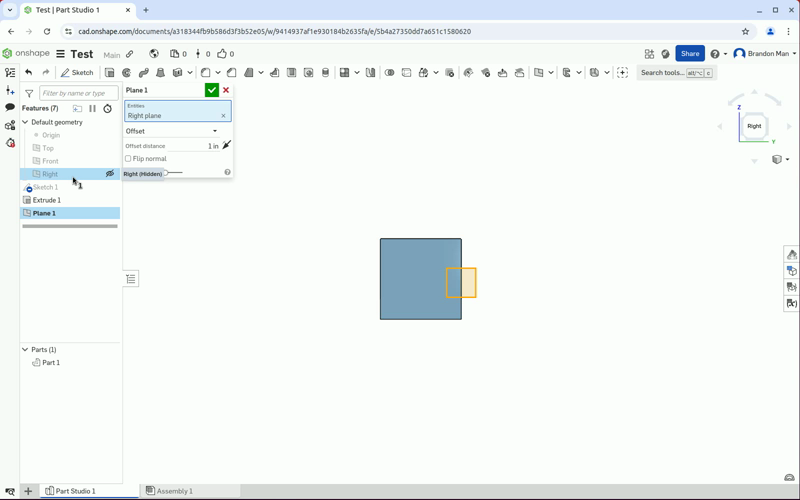
key(tab, 2)
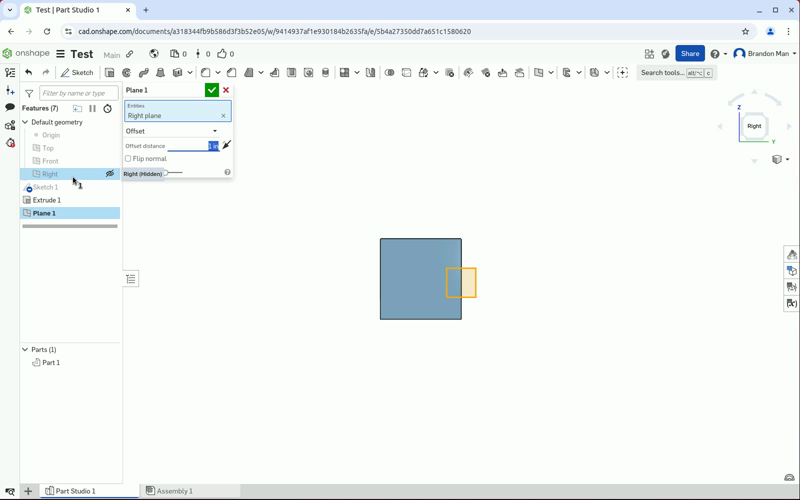
text(6.008)
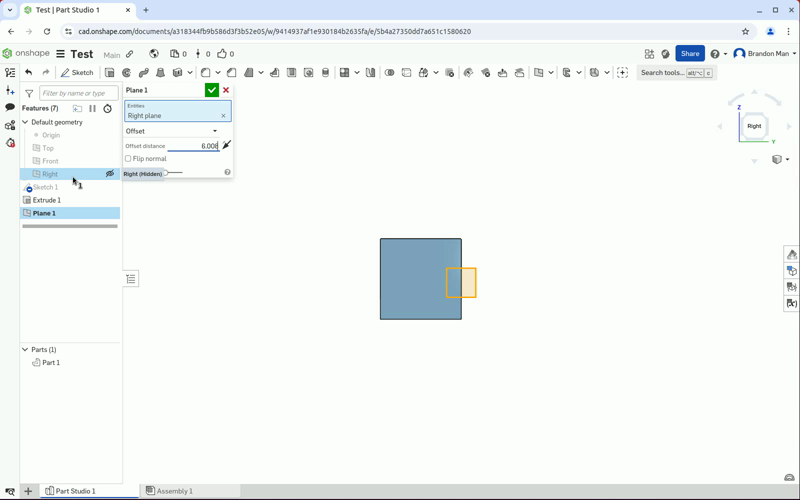
key(enter, 2)
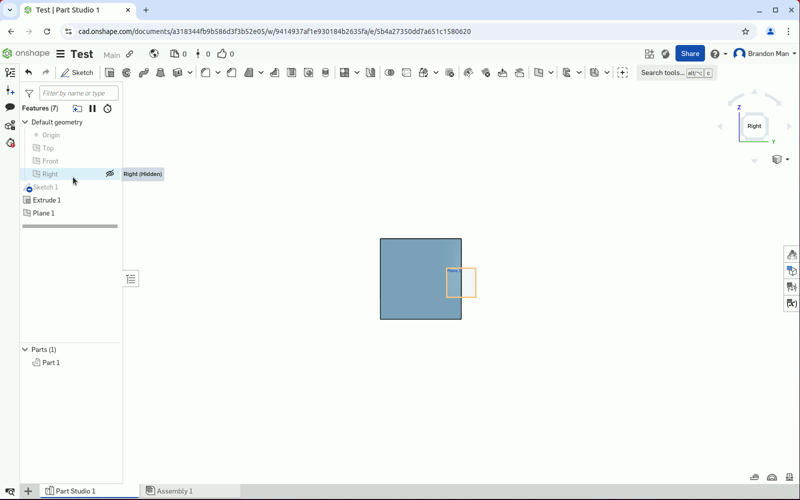
key(shift+s)
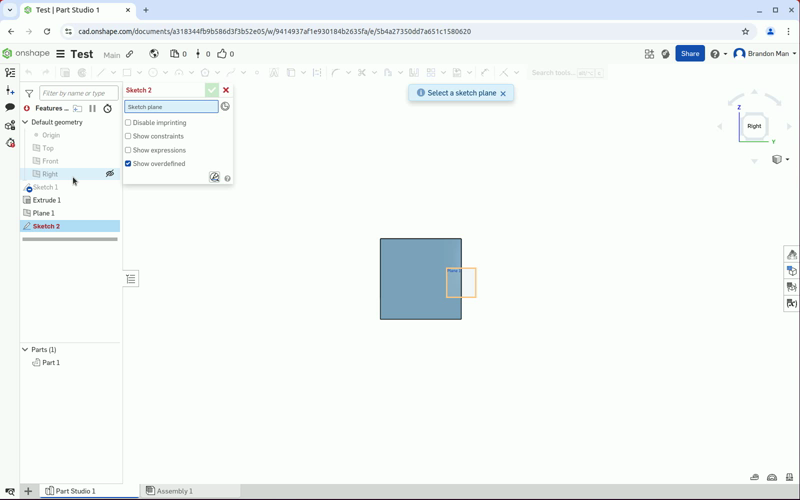
mouse_move(73, 215)
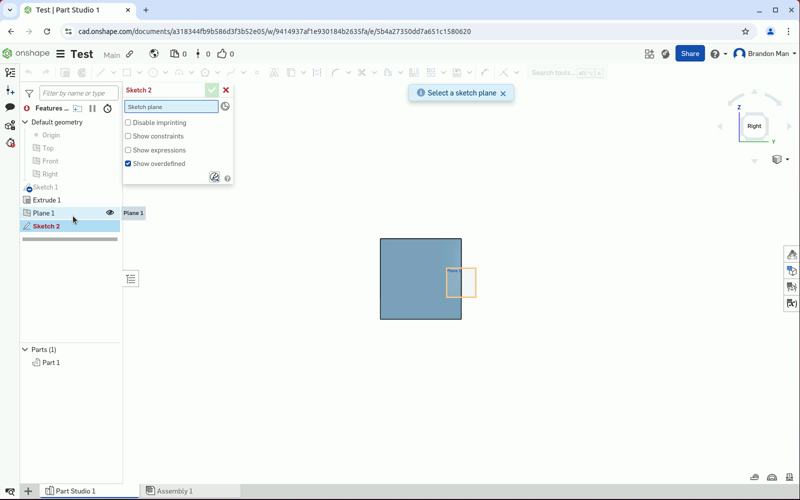
click(73, 215)
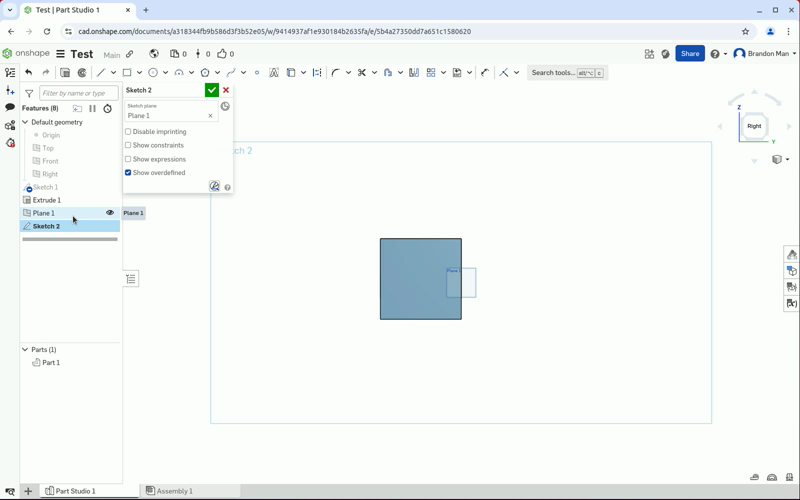
mouse_move(73, 352)
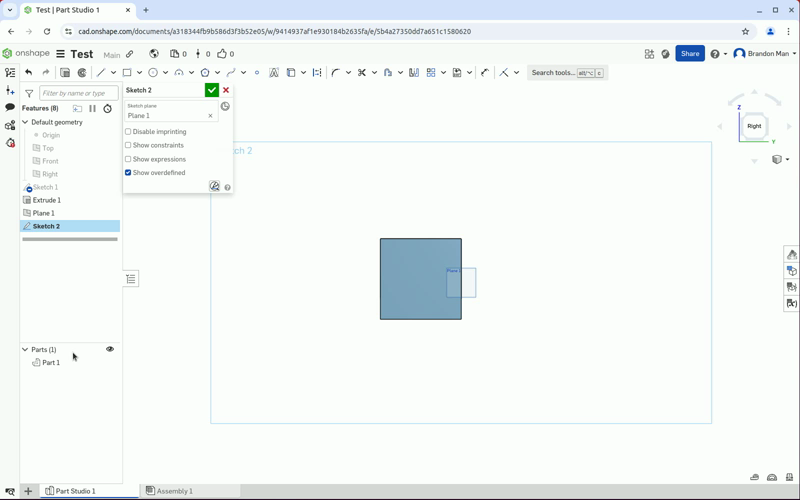
key(y)
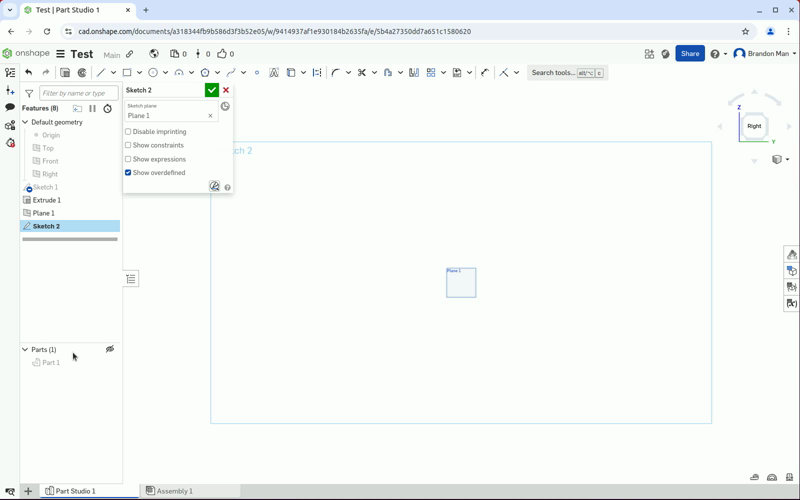
key(l)
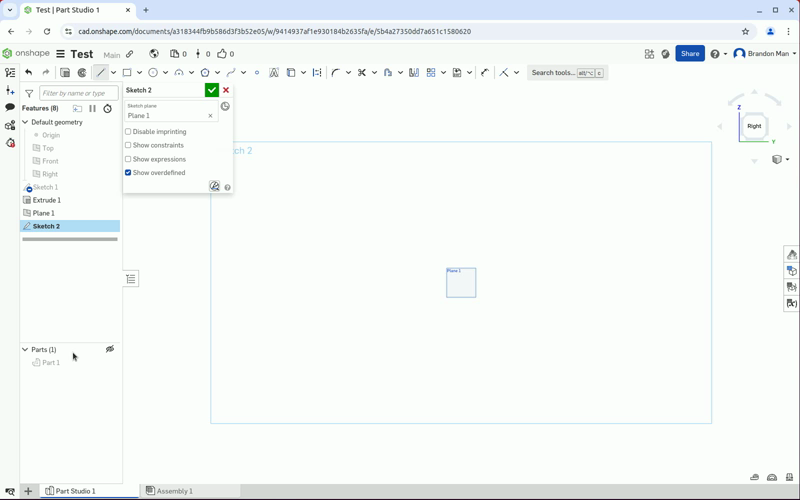
key_down(shift)
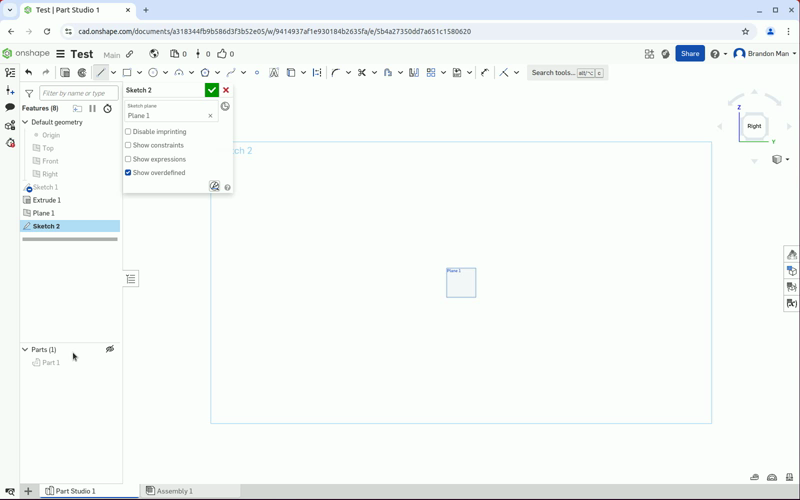
mouse_move(399, 290)
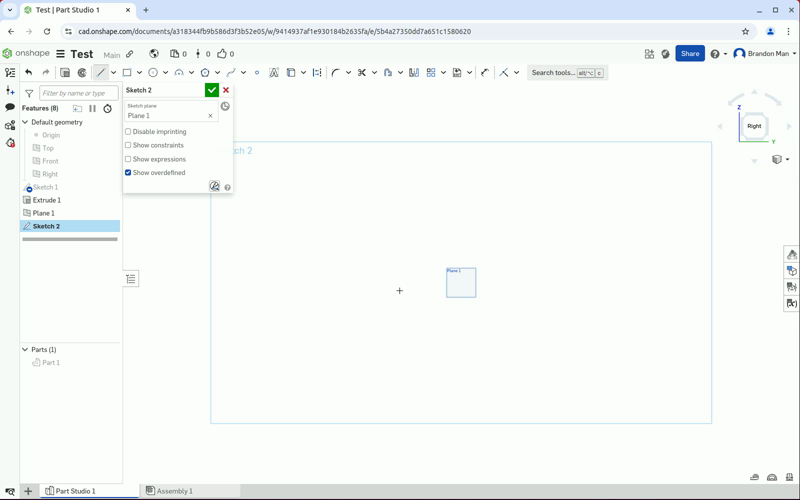
click(399, 290)
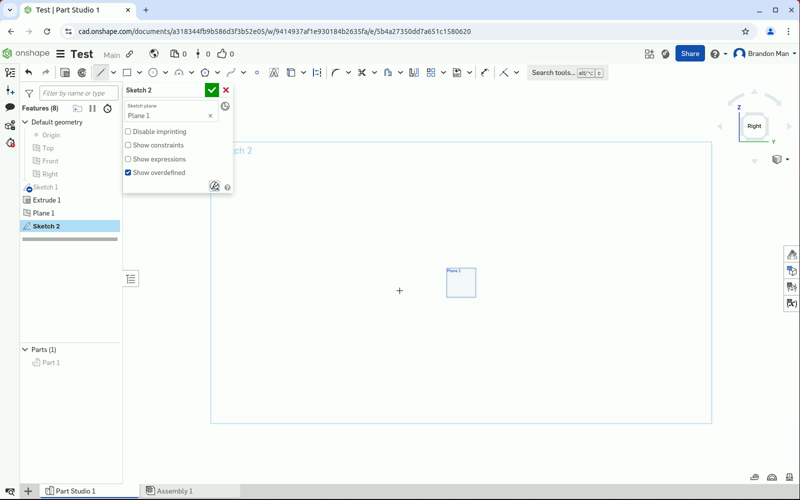
key_up(shift)
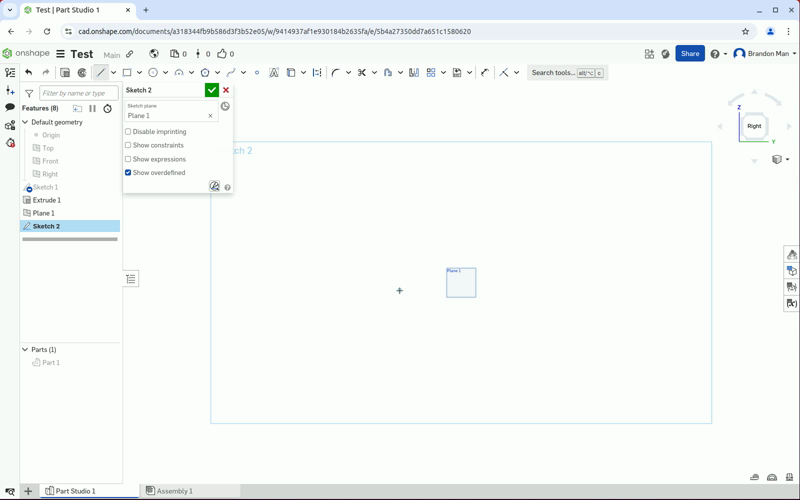
key_down(shift)
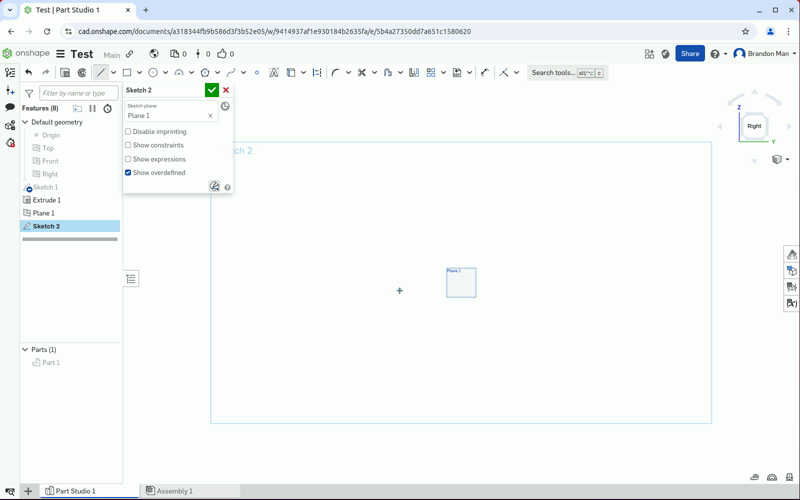
mouse_move(429, 290)
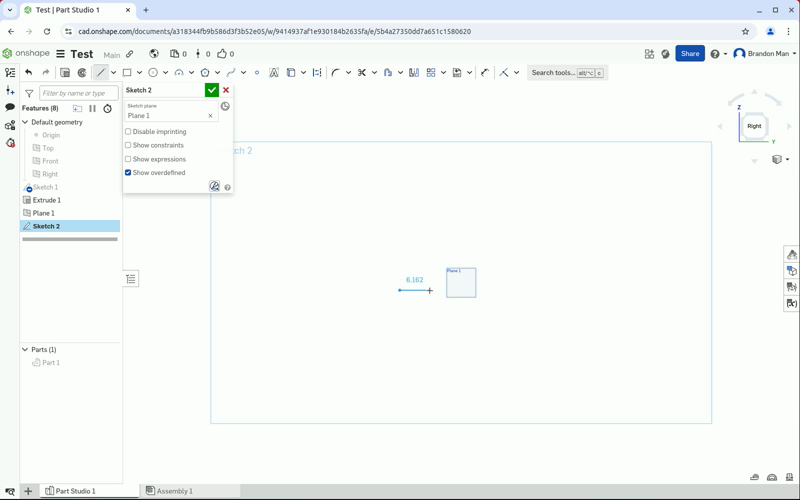
mouse_move(440, 290)
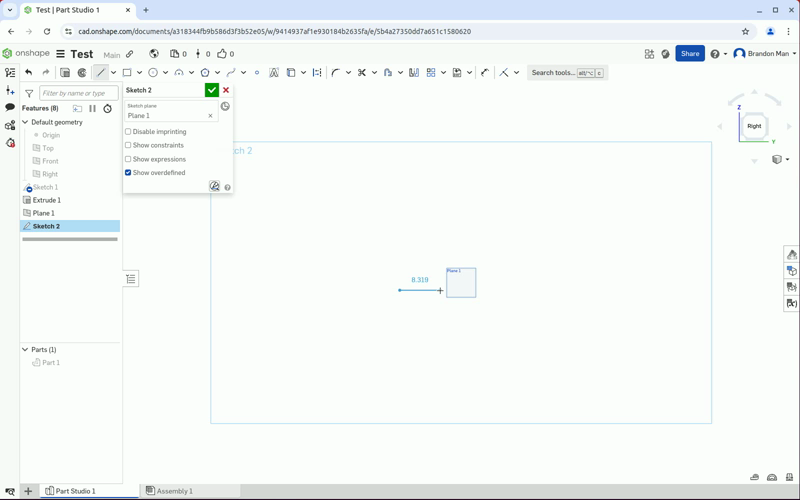
click(440, 290)
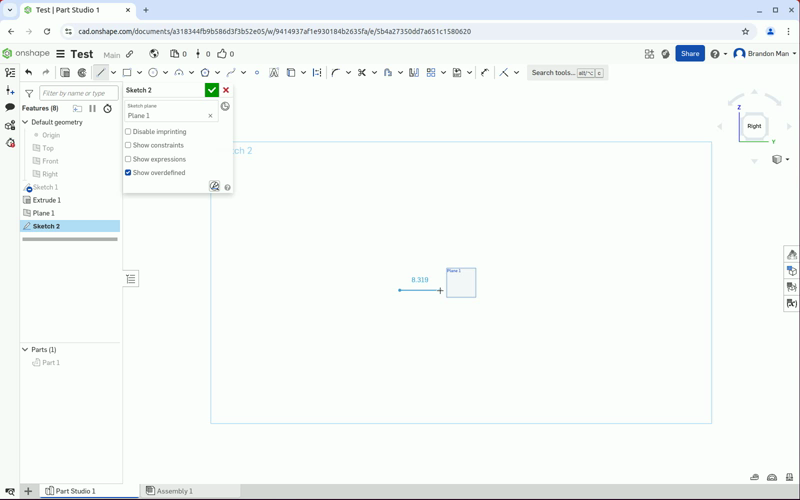
key_up(shift)
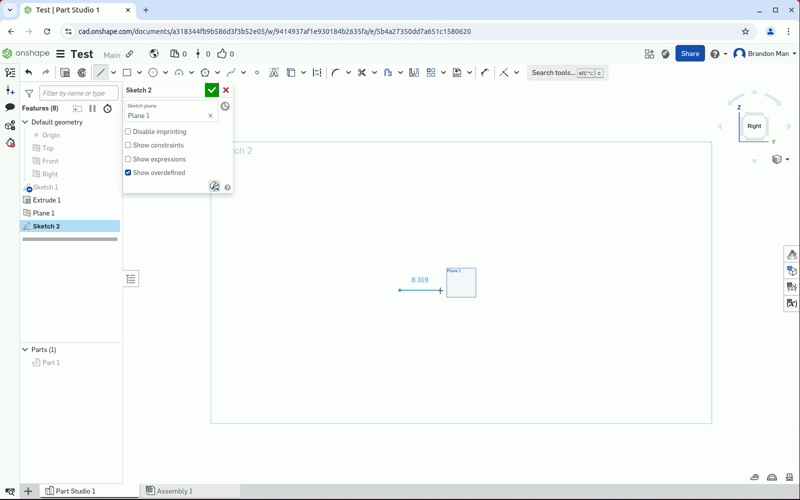
key_down(shift)
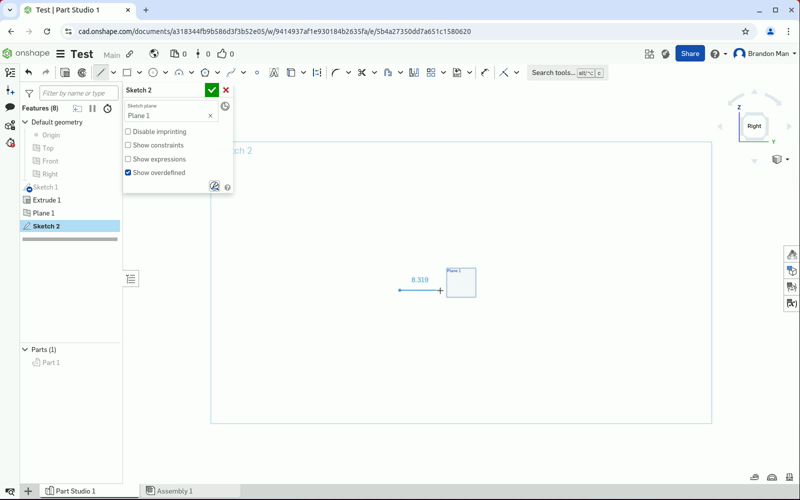
mouse_move(470, 290)
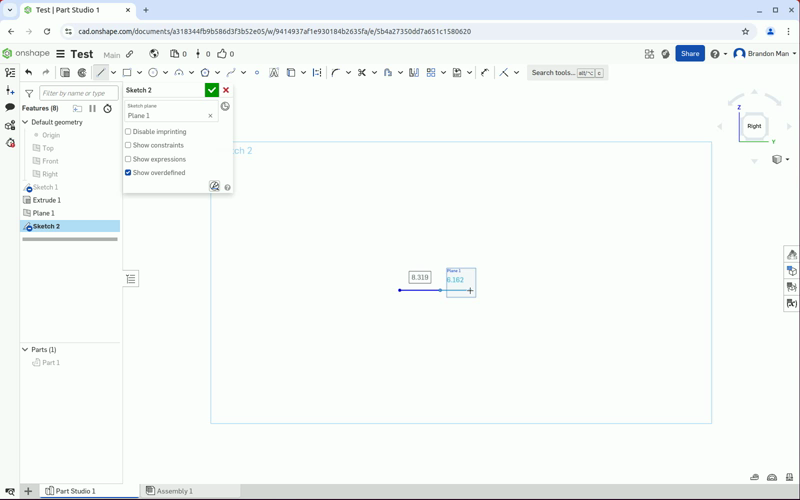
mouse_move(440, 249)
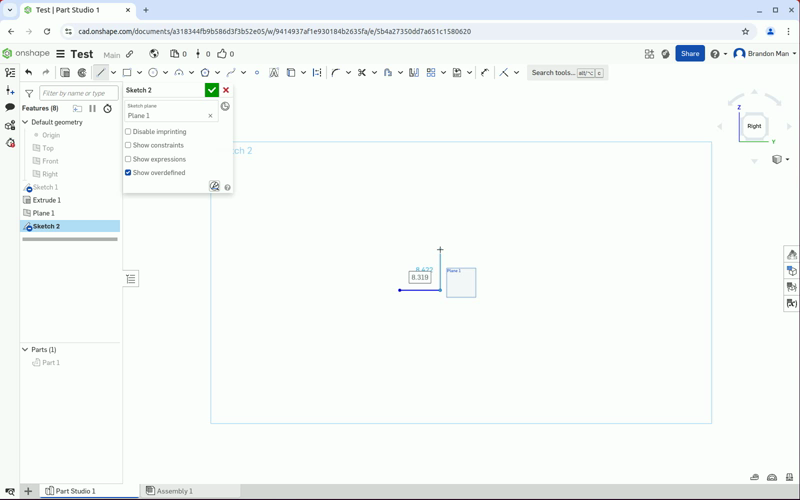
click(440, 249)
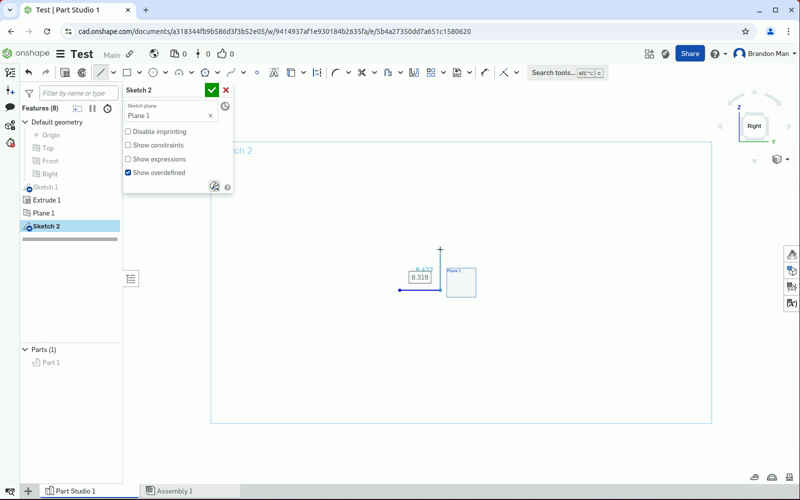
key_up(shift)
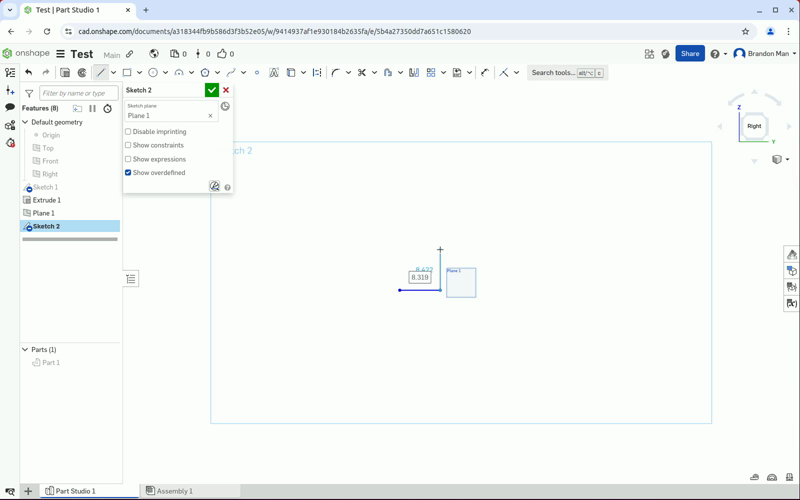
key_down(shift)
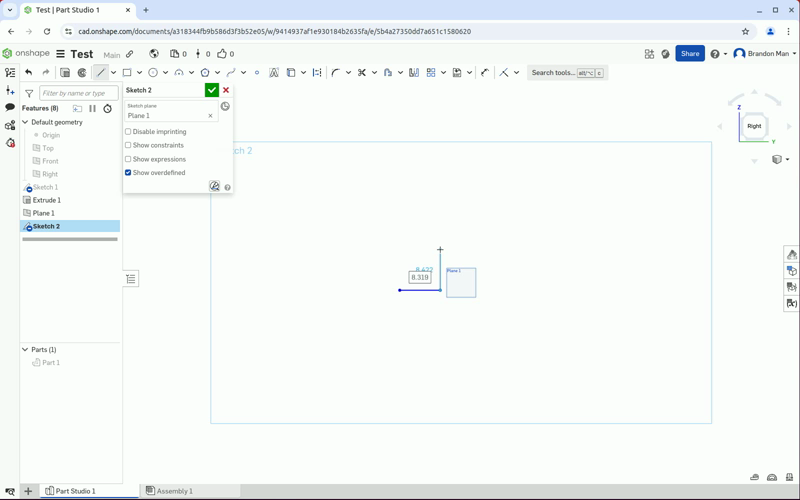
mouse_move(470, 249)
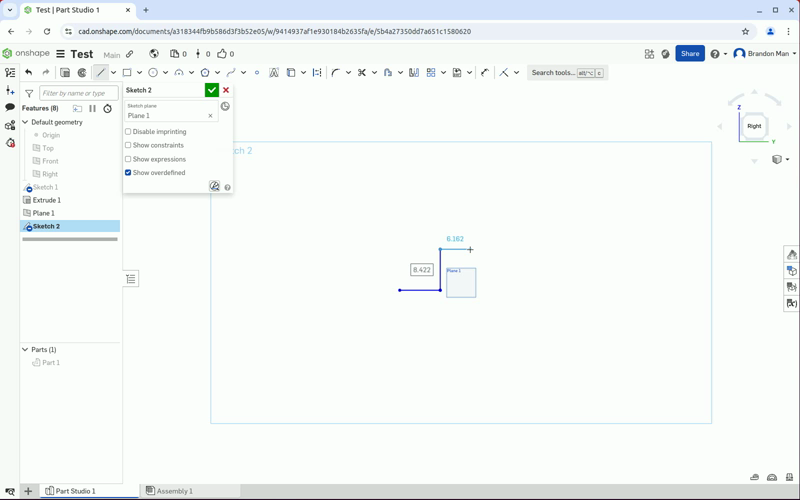
mouse_move(399, 249)
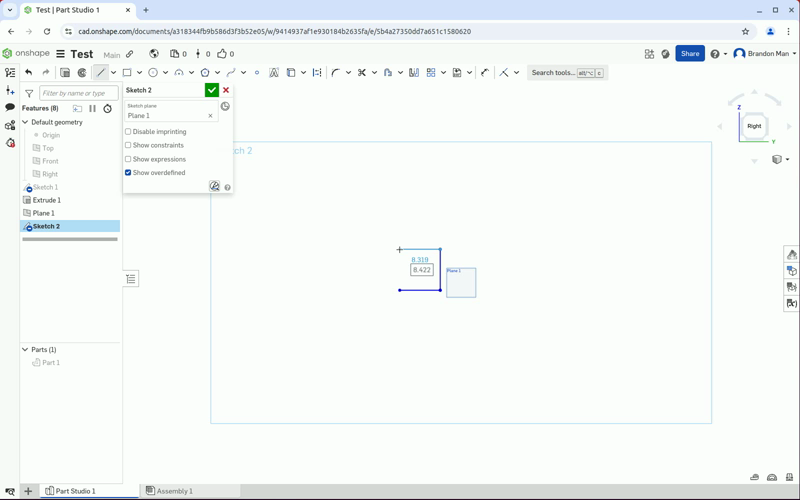
click(399, 249)
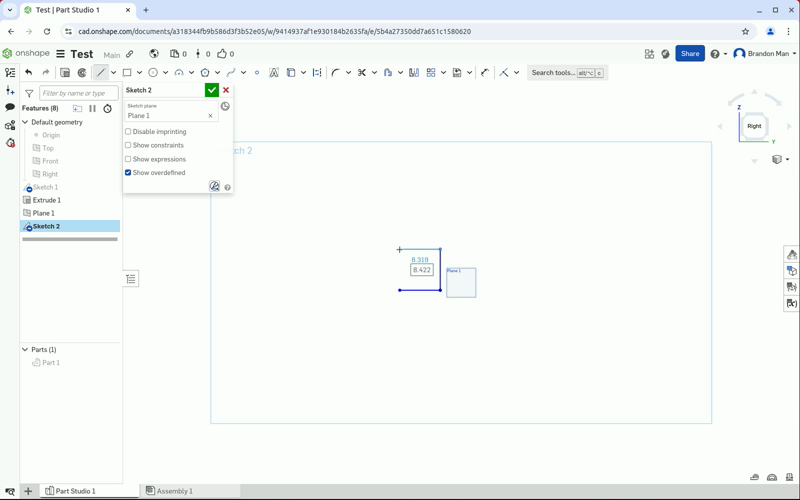
key_up(shift)
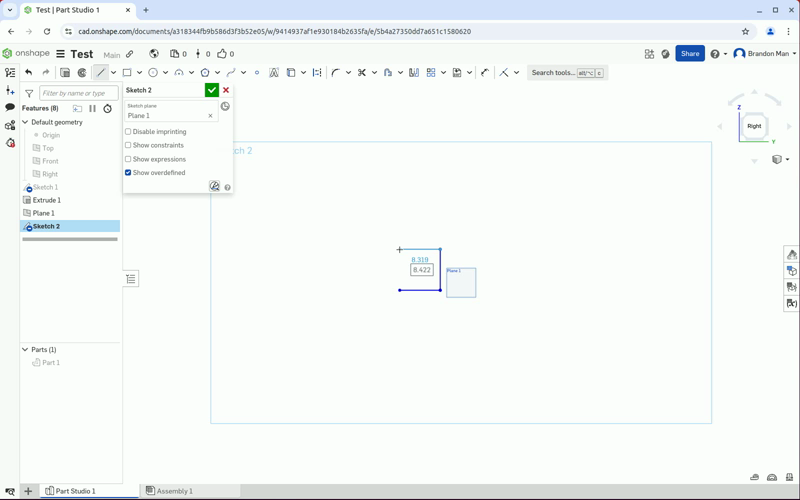
mouse_move(429, 249)
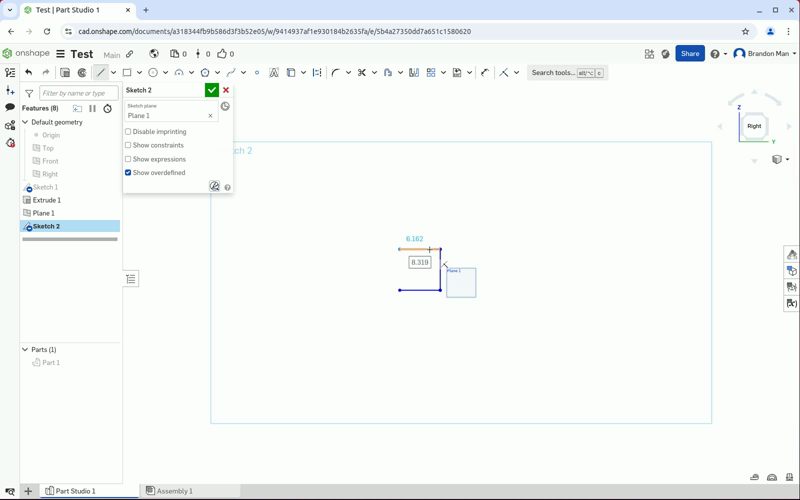
key_down(shift)
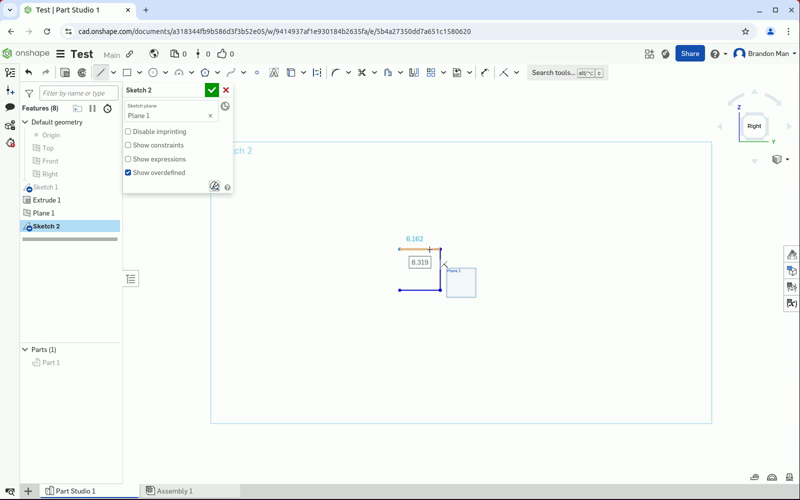
mouse_move(399, 290)
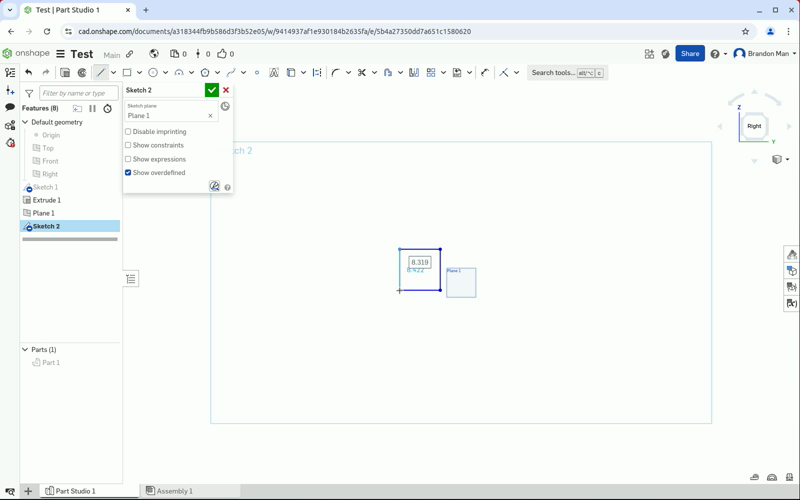
key_up(shift)
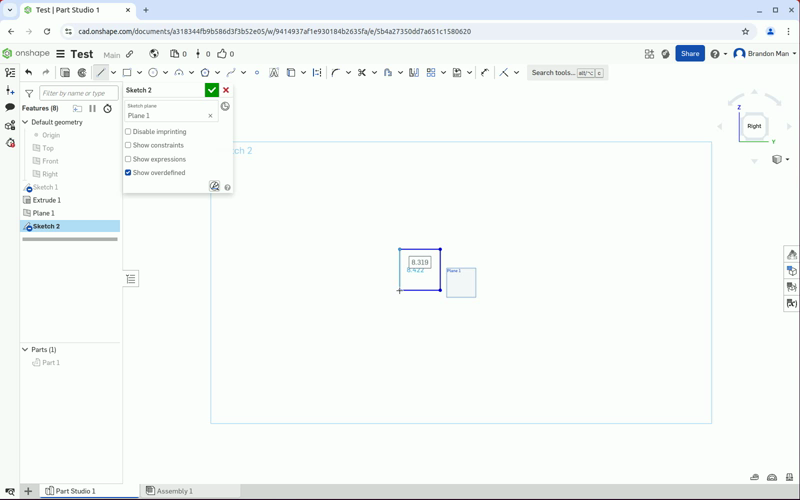
click(399, 290)
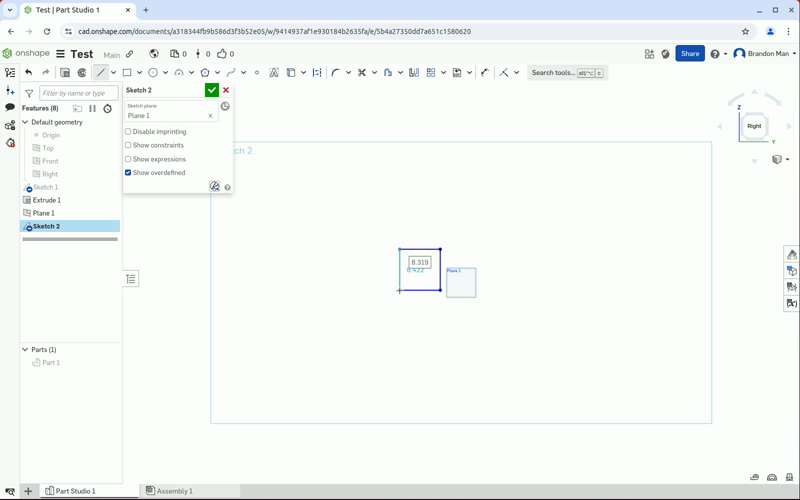
key(esc)
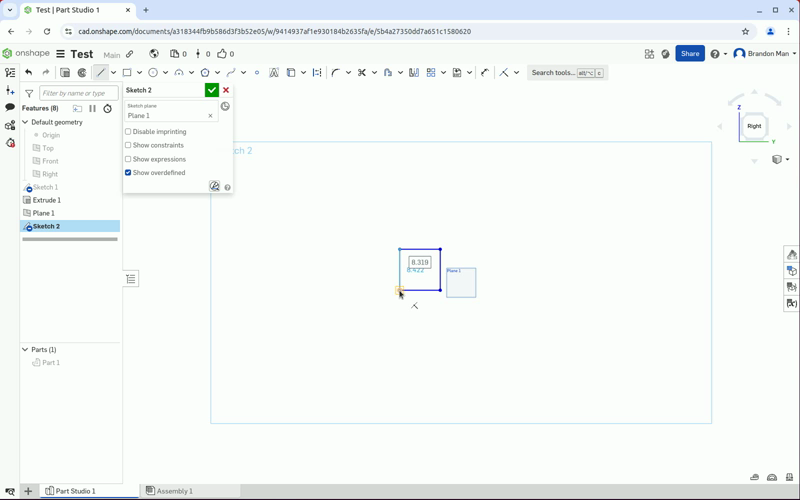
mouse_move(414, 258)
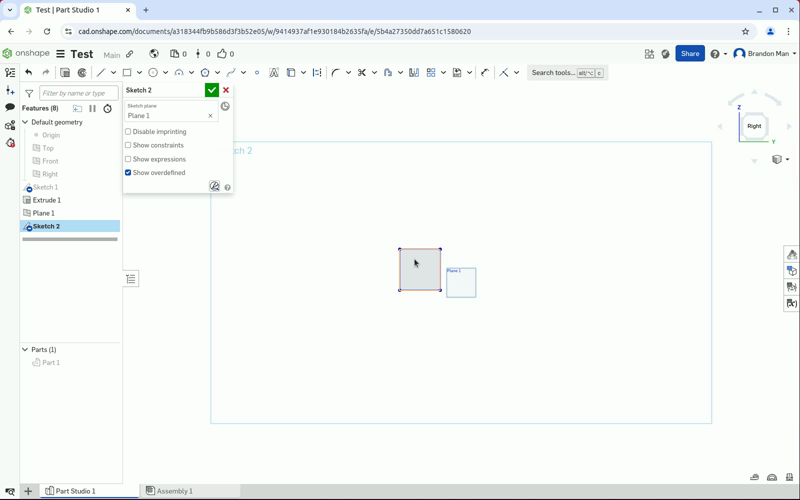
scroll(6)
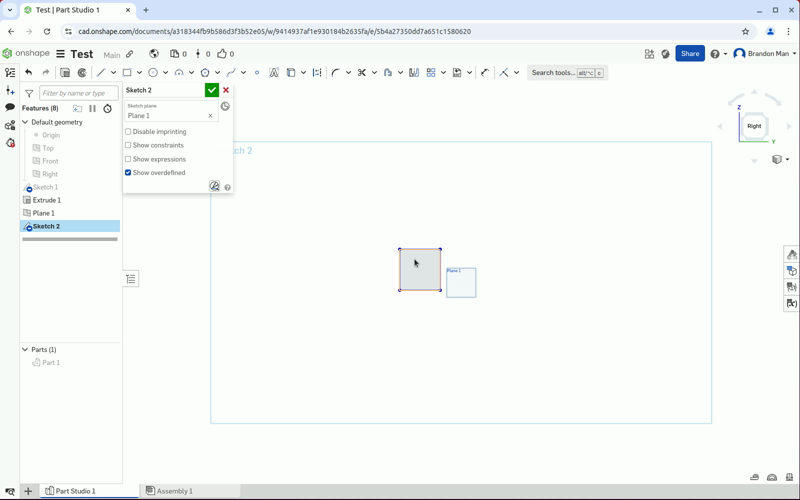
scroll(6)
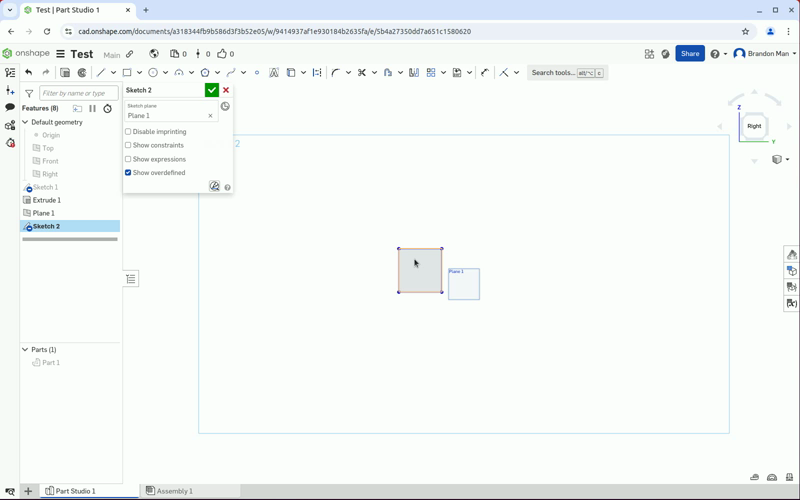
scroll(6)
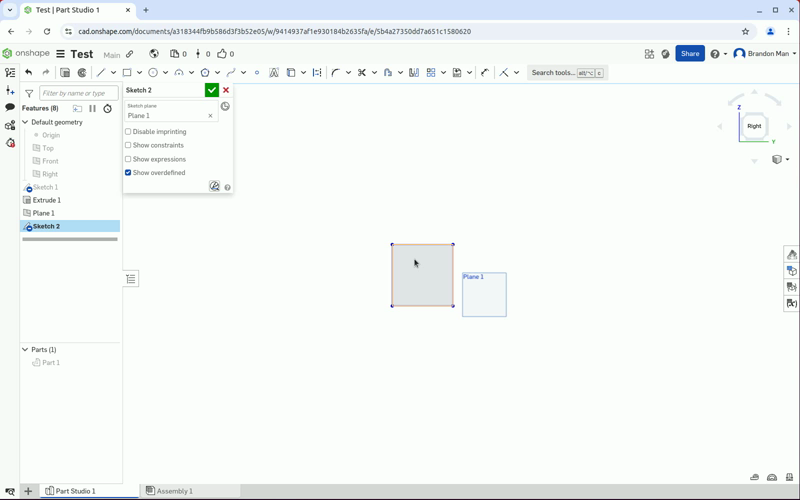
scroll(6)
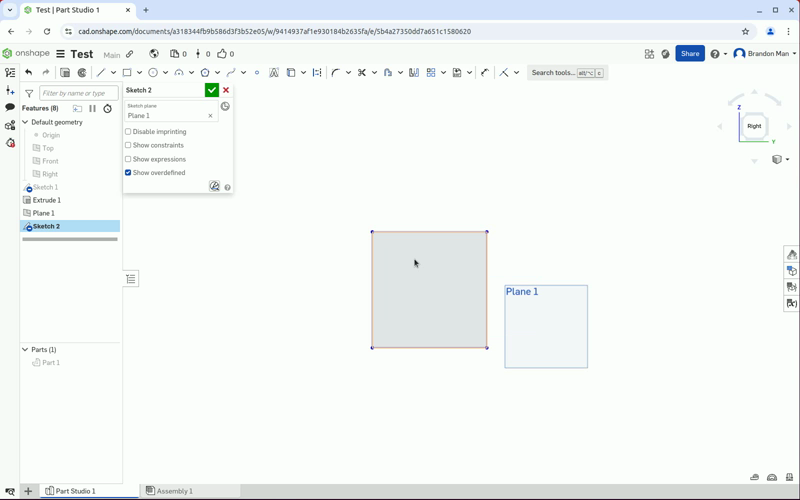
scroll(6)
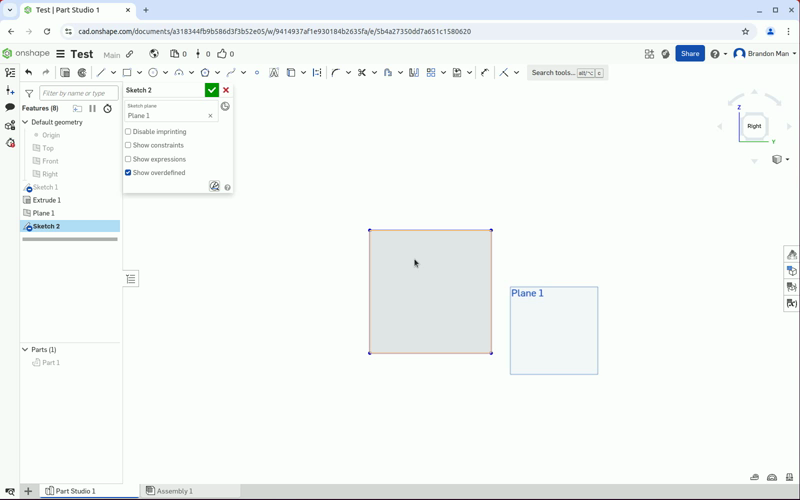
scroll(6)
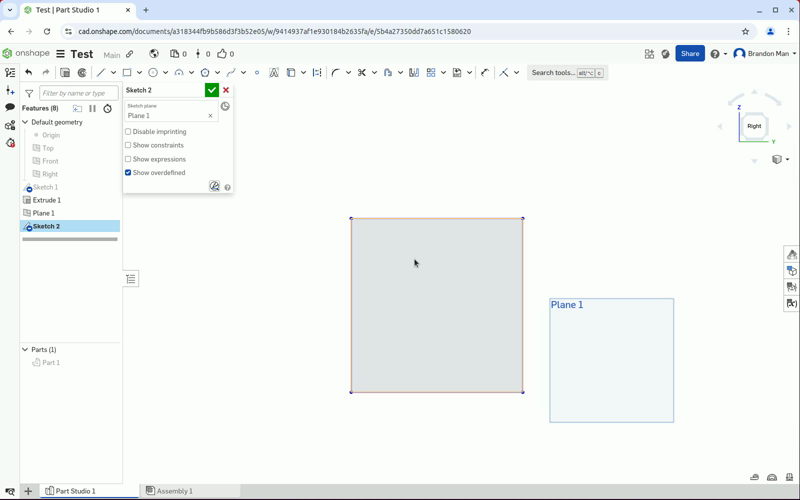
scroll(6)
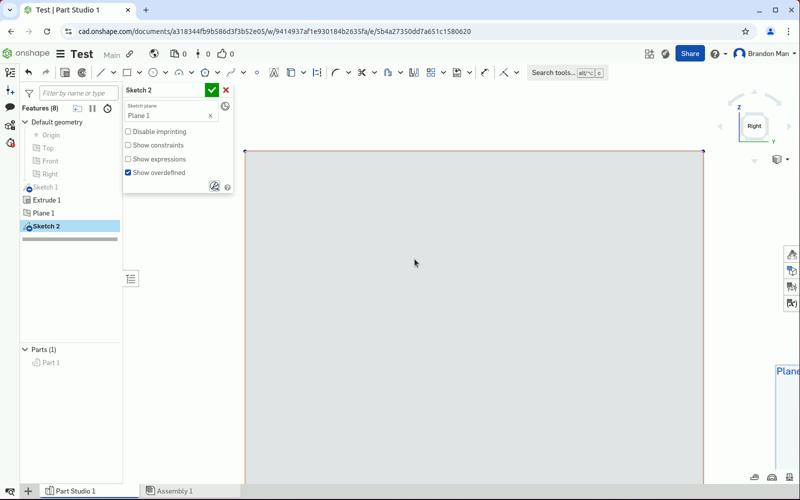
click(414, 258)
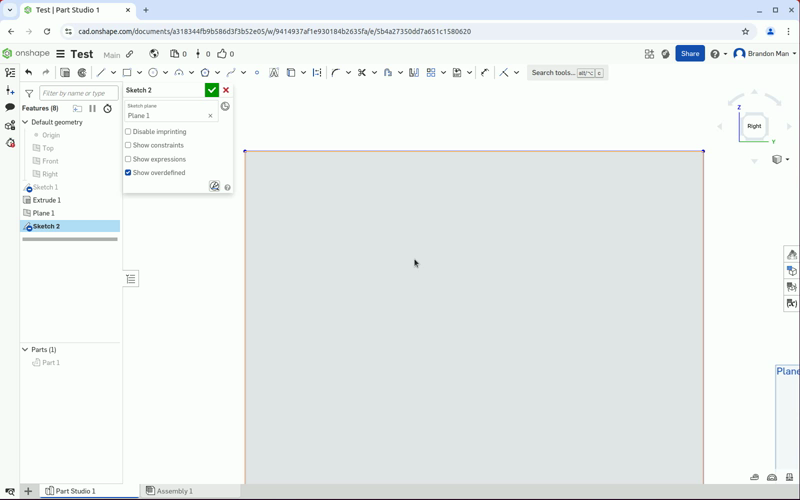
scroll(-6)
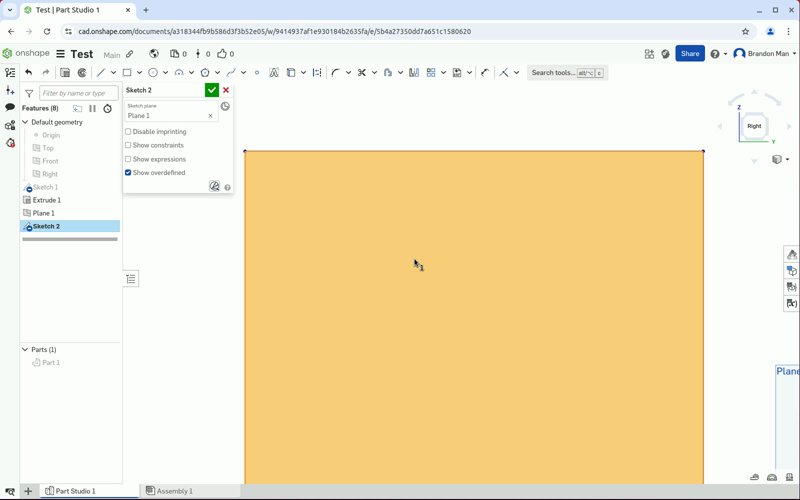
scroll(-6)
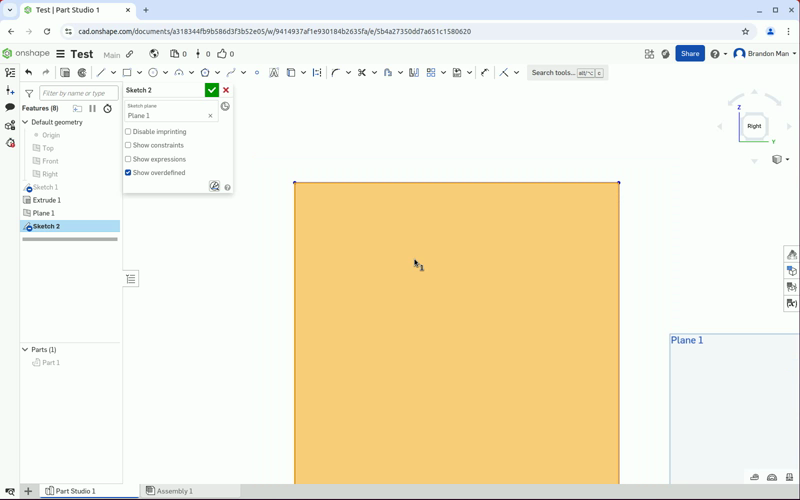
scroll(-6)
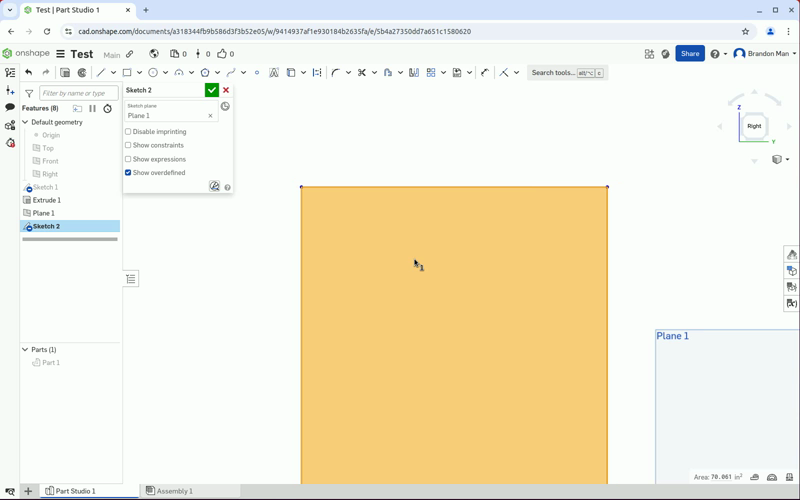
scroll(-6)
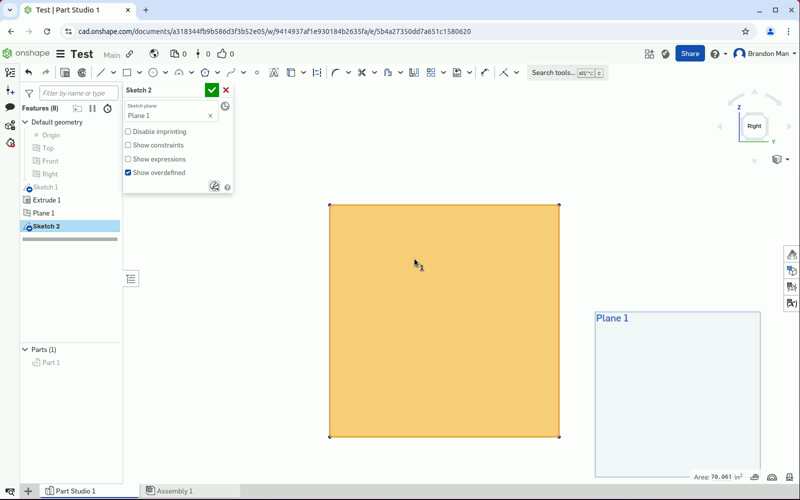
scroll(-6)
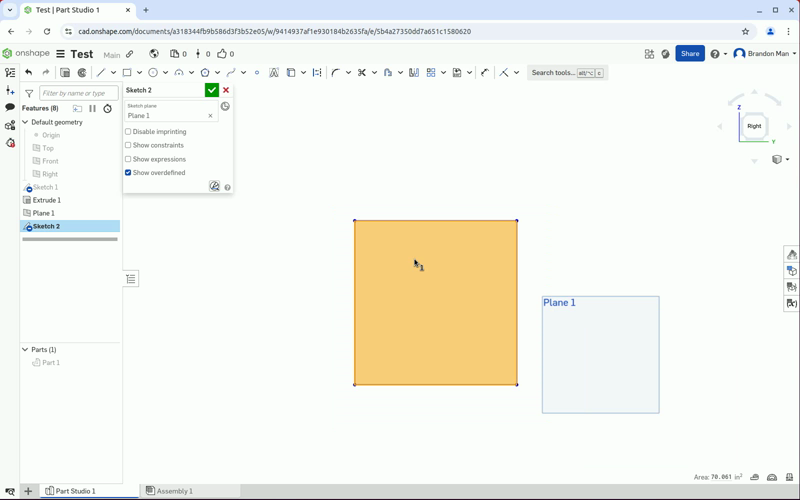
scroll(-6)
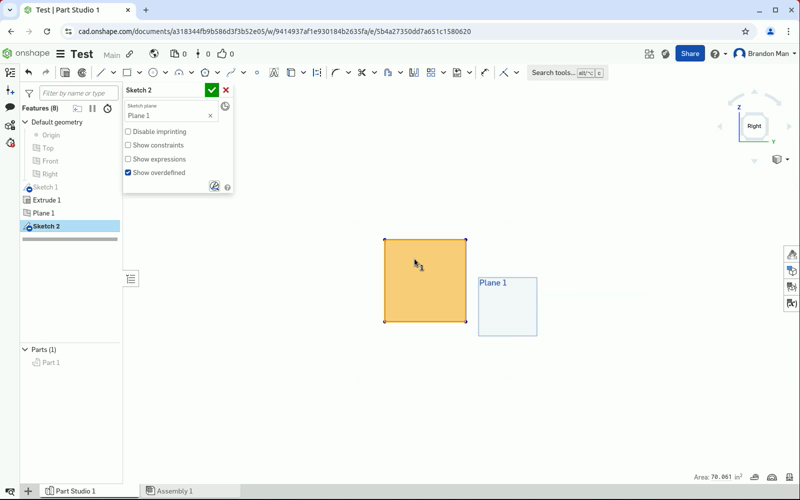
scroll(-6)
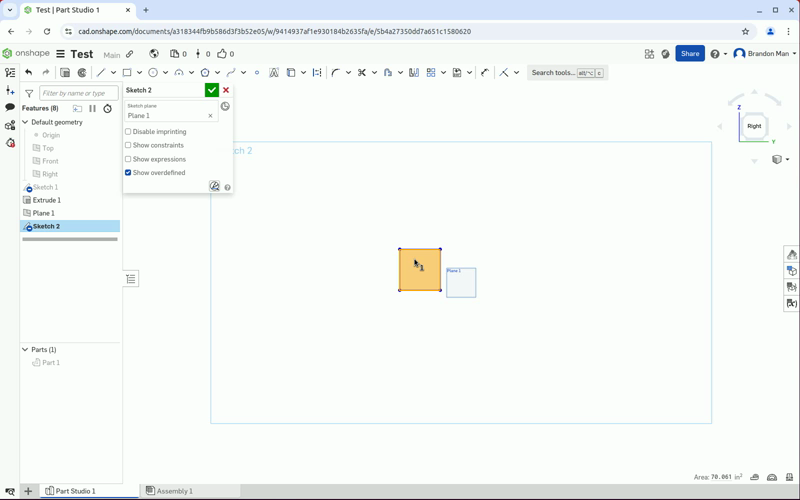
mouse_move(73, 352)
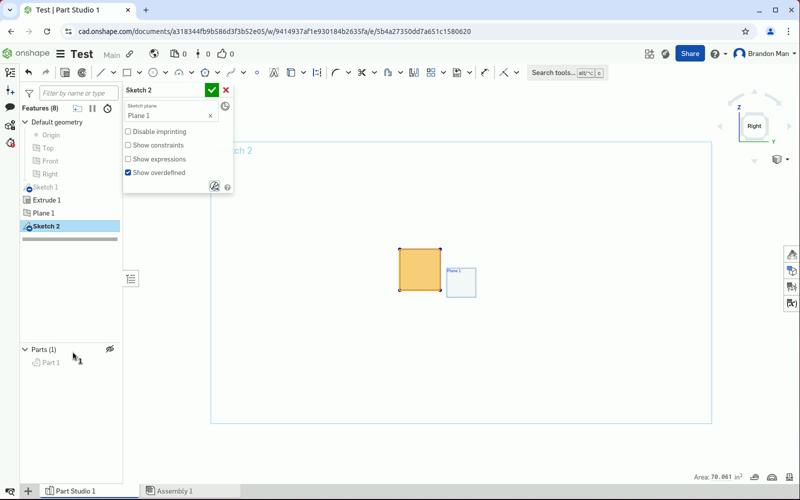
key(shift+y)
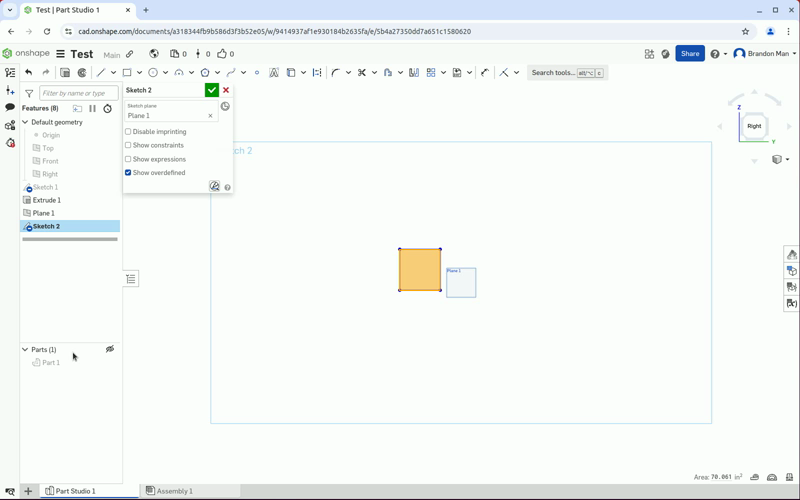
key(shift+e)
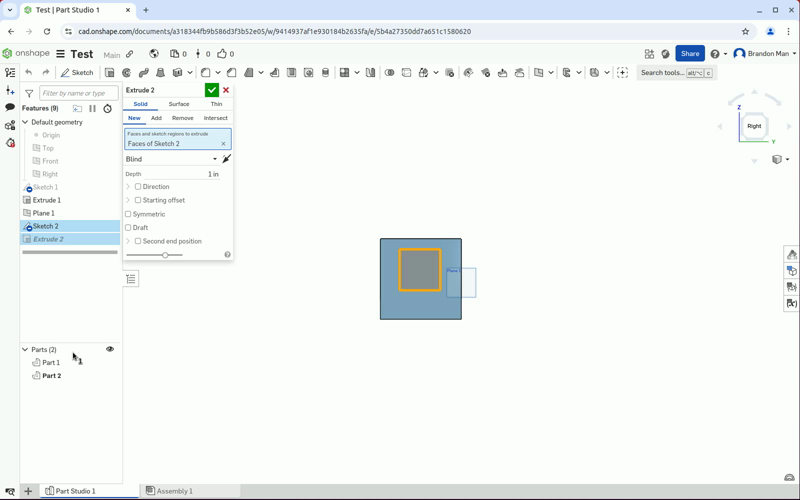
mouse_move(143, 106)
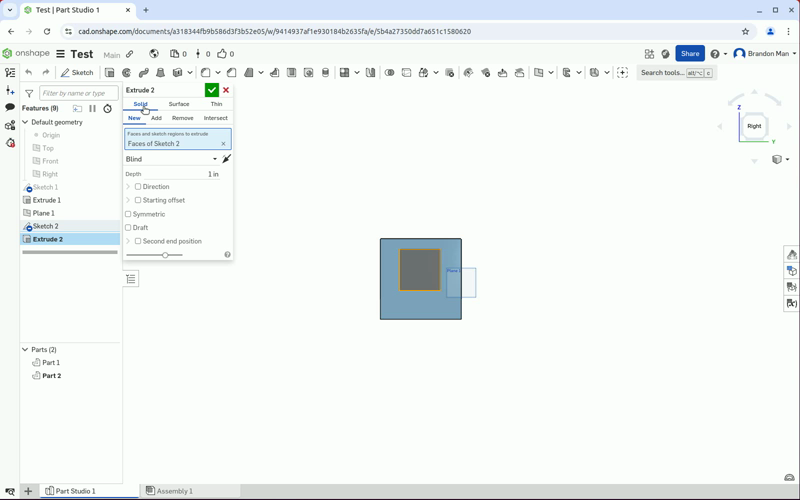
click(143, 106)
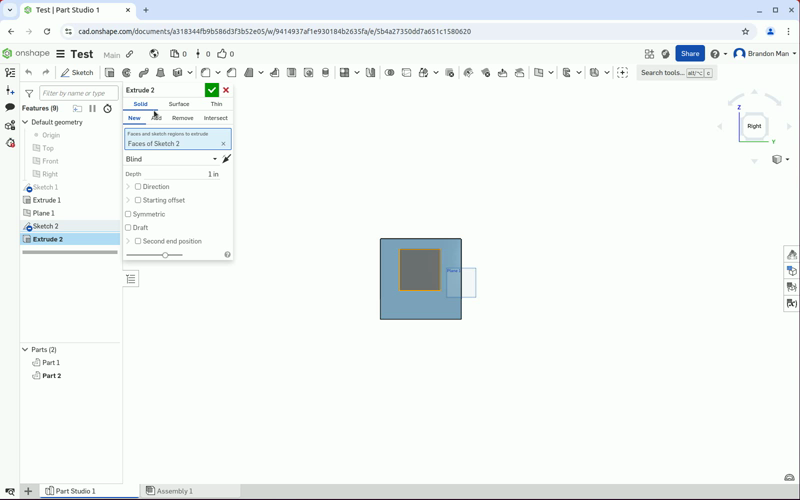
mouse_move(186, 120)
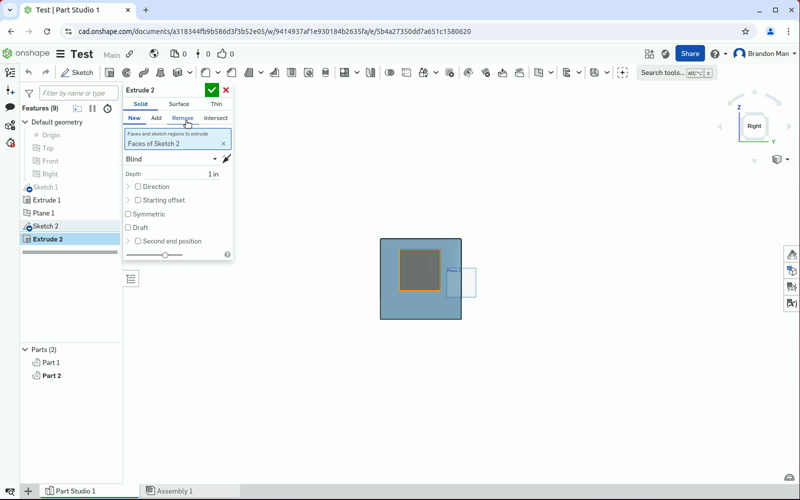
click(186, 120)
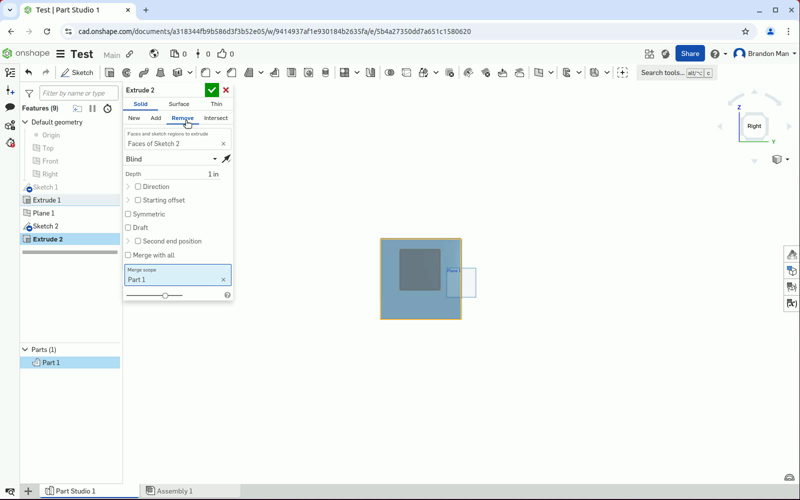
key(tab, 4)
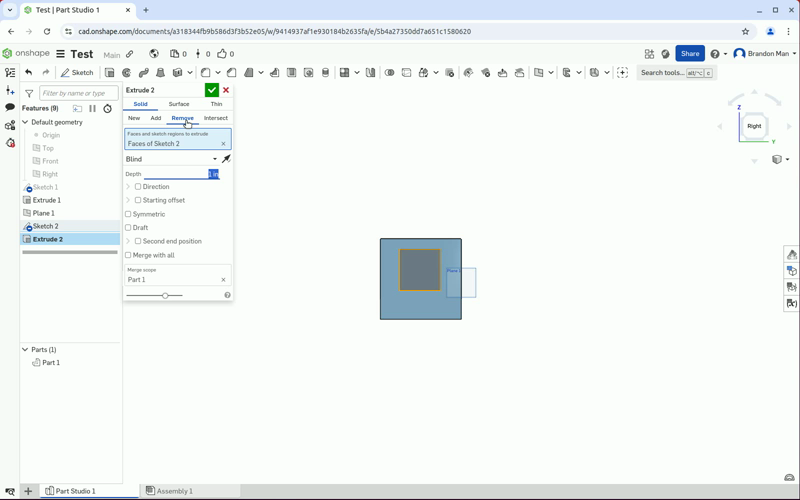
text(4.092)
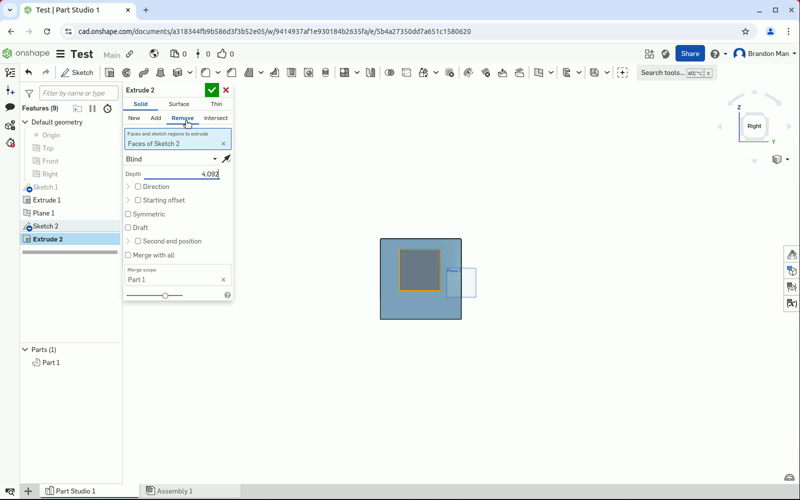
key(tab, 6)
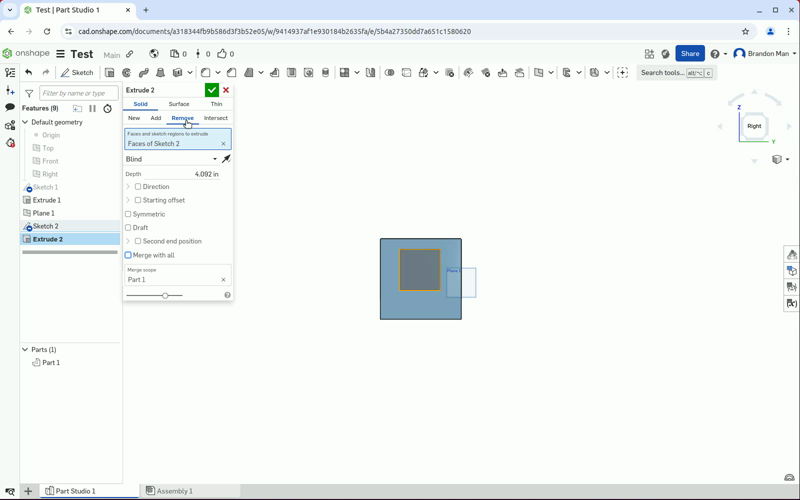
key(space)
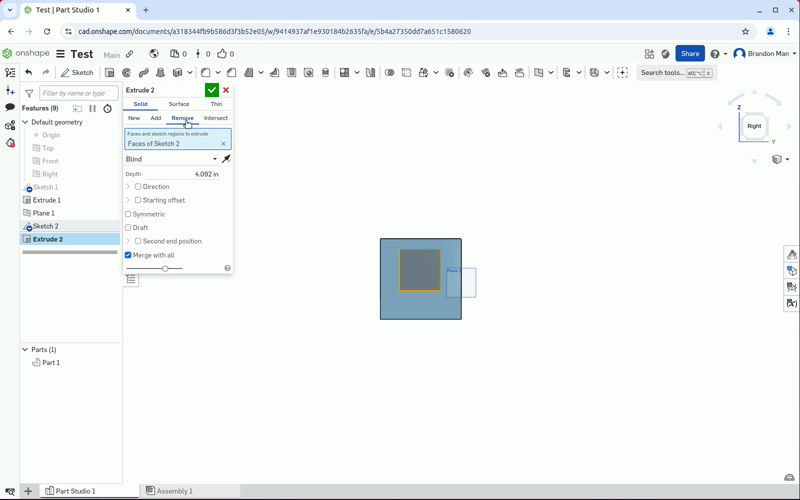
key(enter)
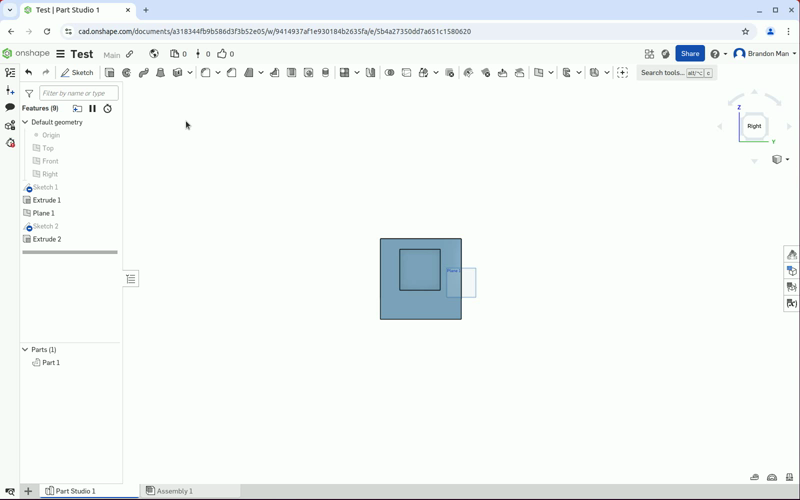
key(shift+h)
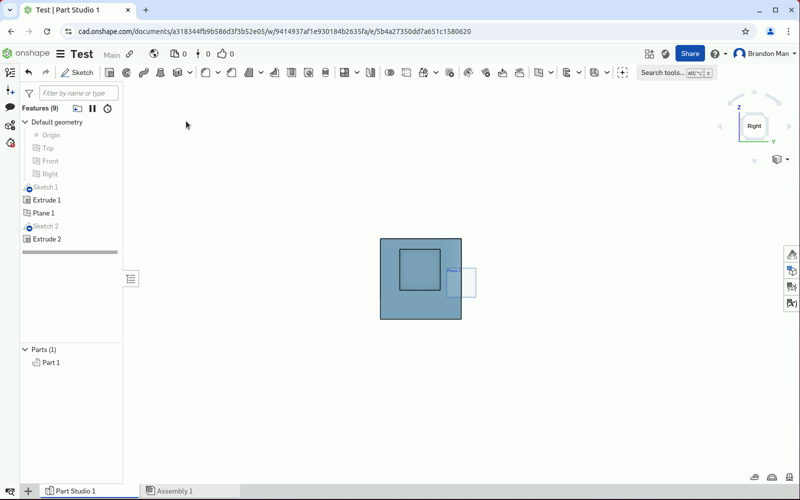
key(shift+h)
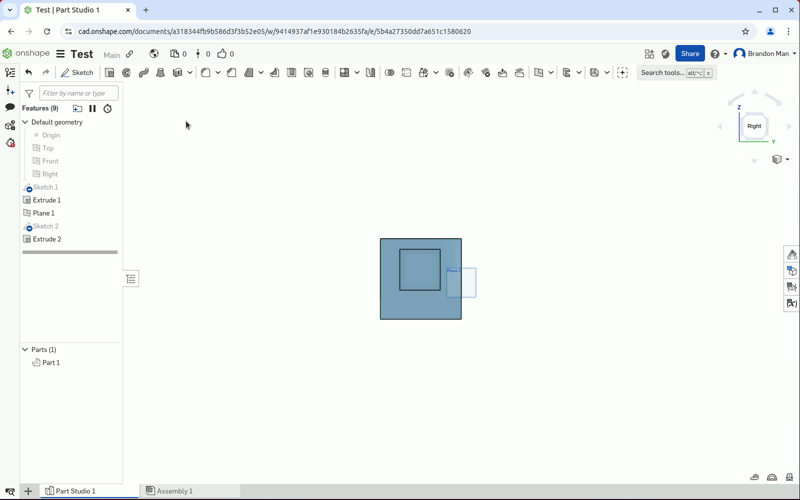
mouse_move(73, 189)
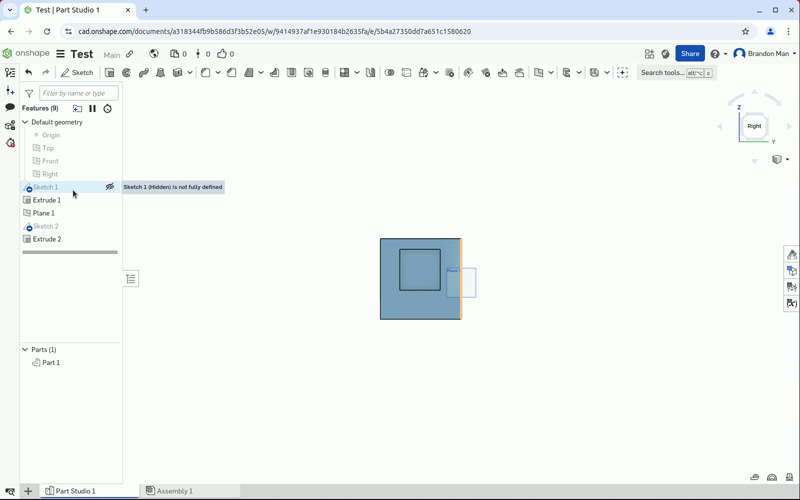
click(73, 189)
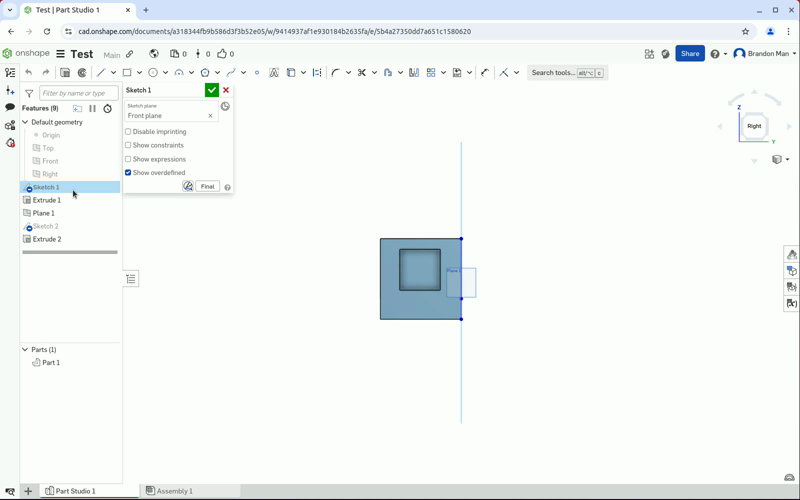
mouse_move(229, 92)
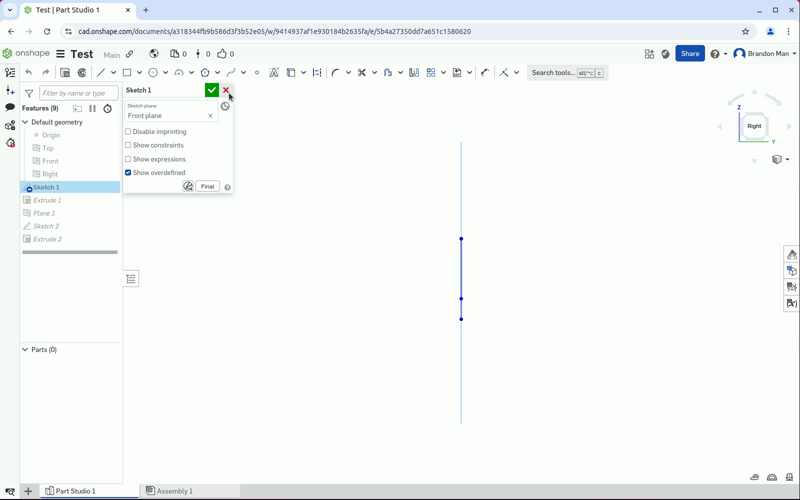
click(229, 92)
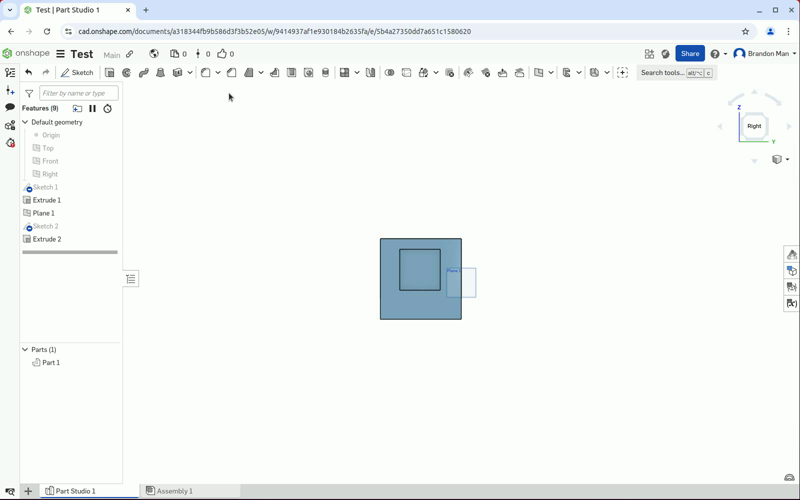
mouse_move(541, 75)
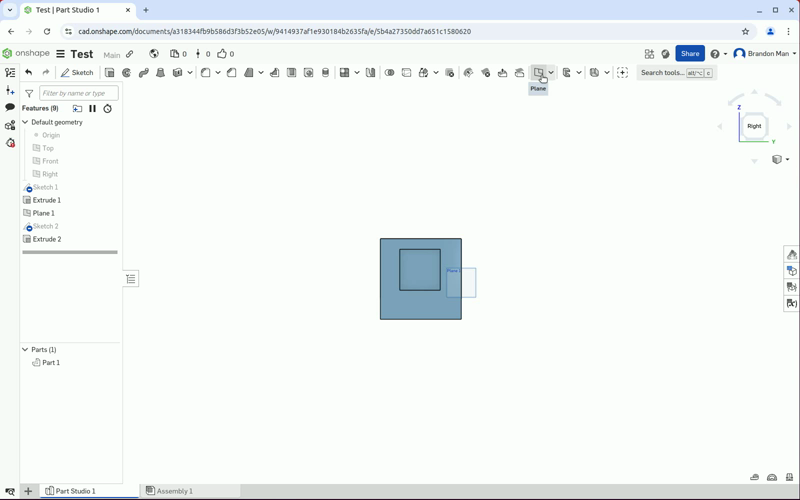
click(541, 75)
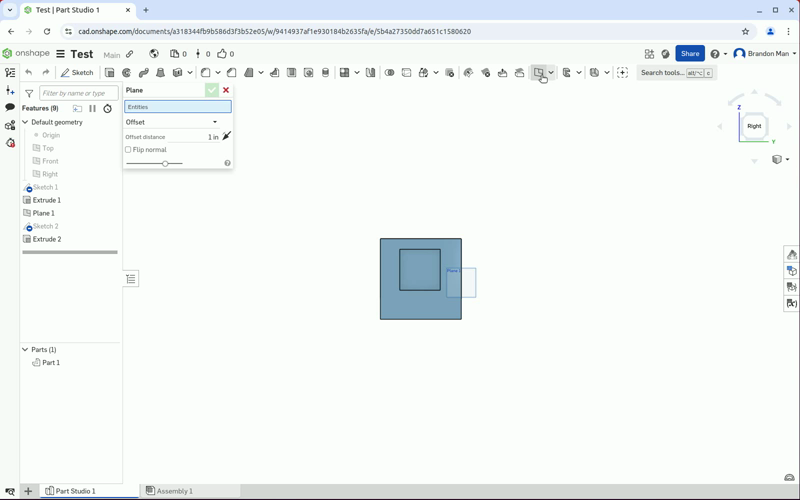
mouse_move(73, 176)
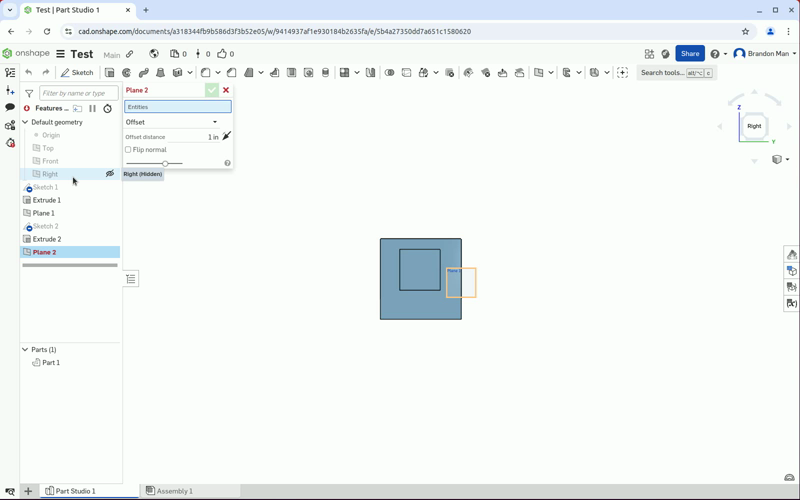
click(73, 176)
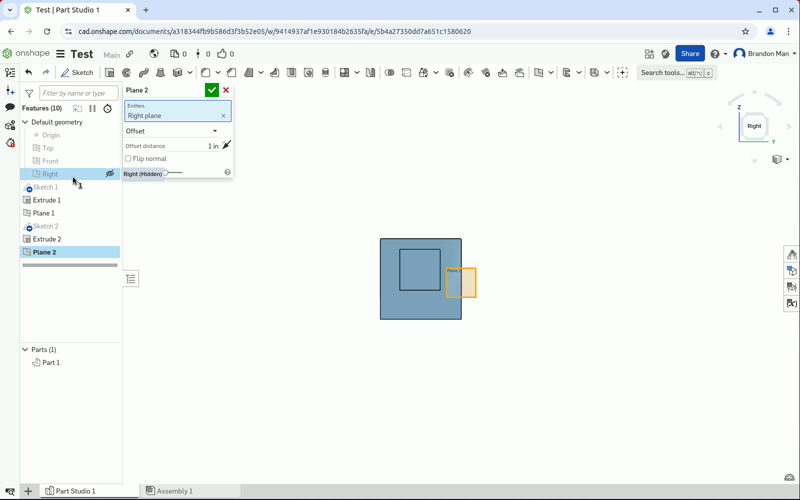
key(tab, 2)
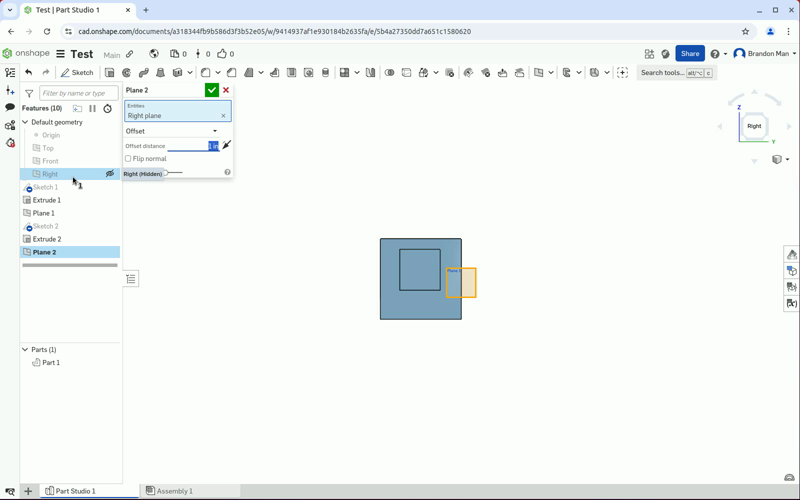
text(23.108)
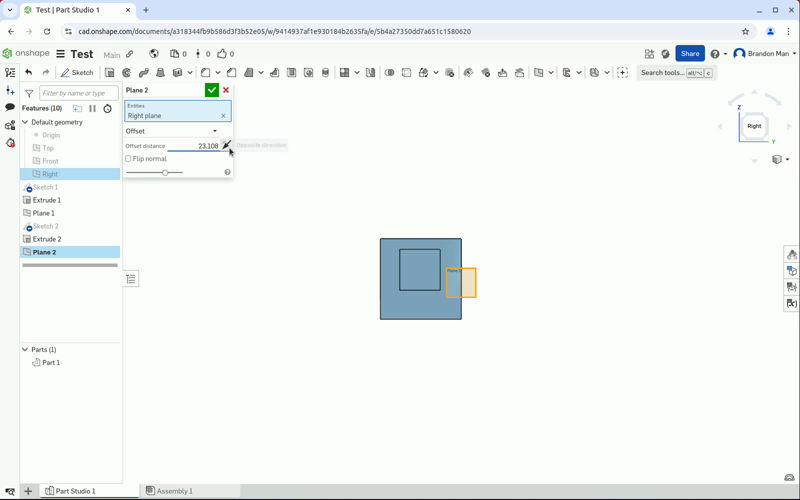
mouse_move(229, 147)
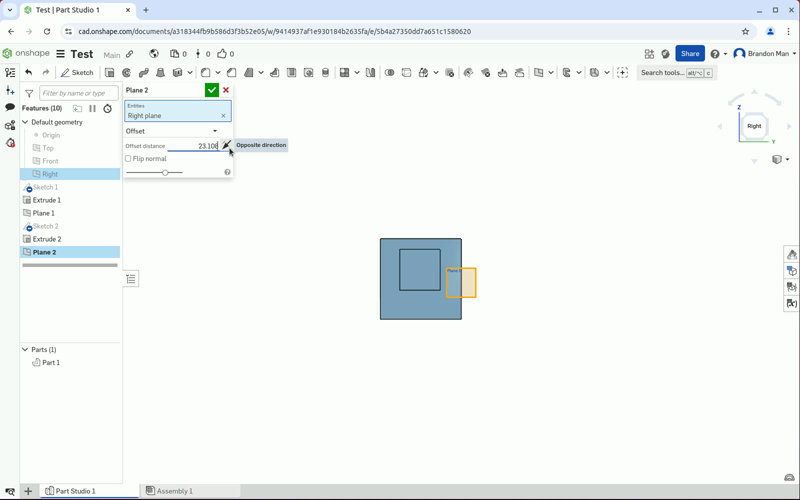
click(229, 147)
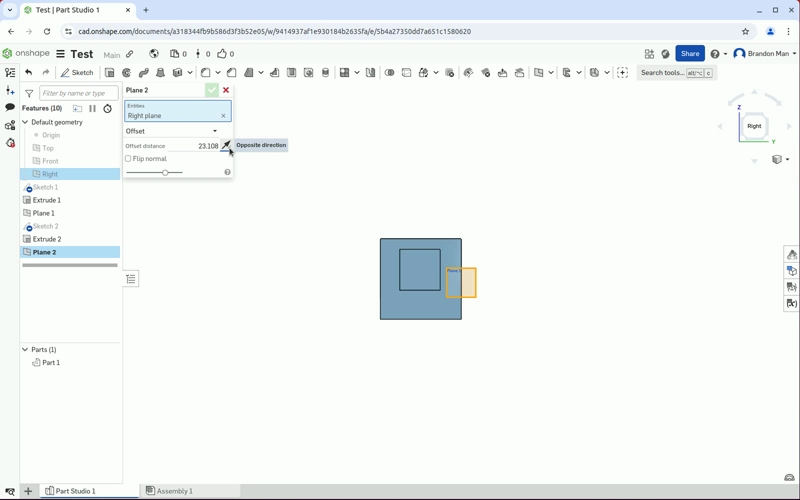
key(enter, 2)
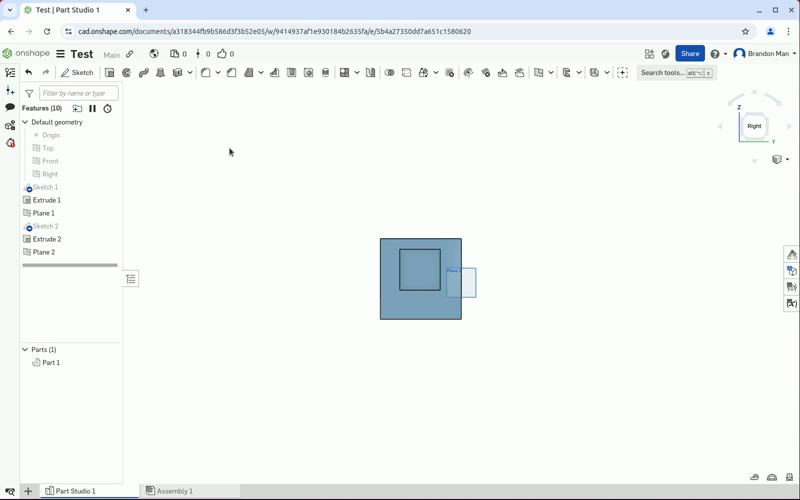
key(shift+s)
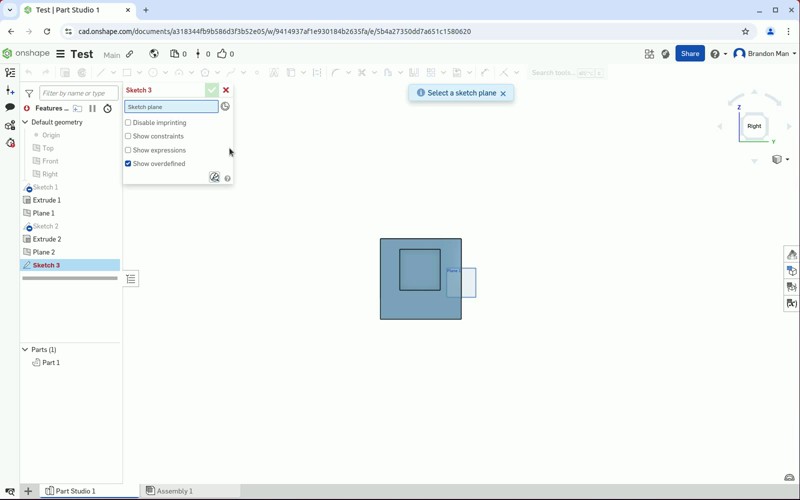
mouse_move(73, 254)
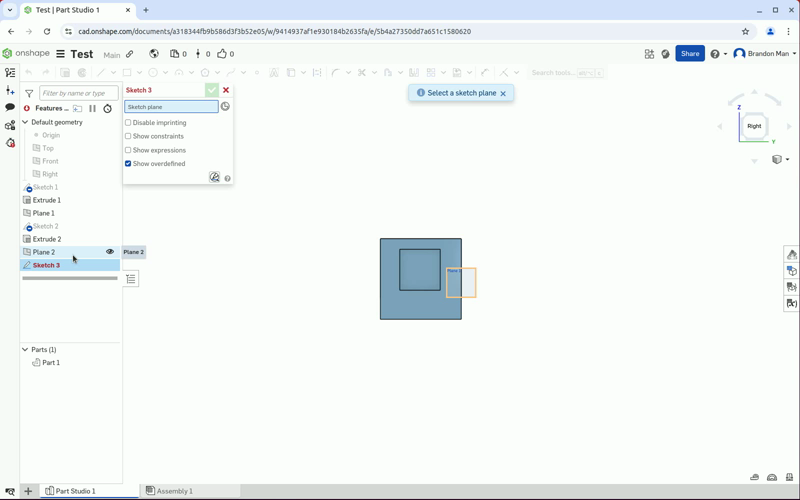
click(73, 254)
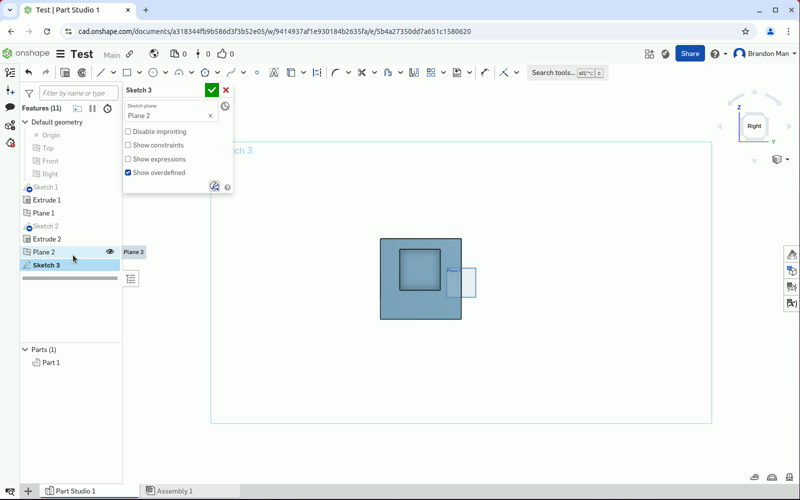
mouse_move(73, 352)
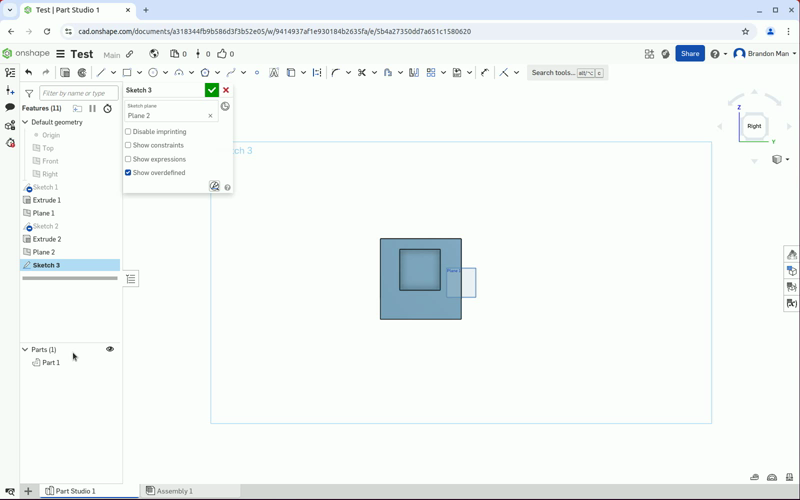
key(y)
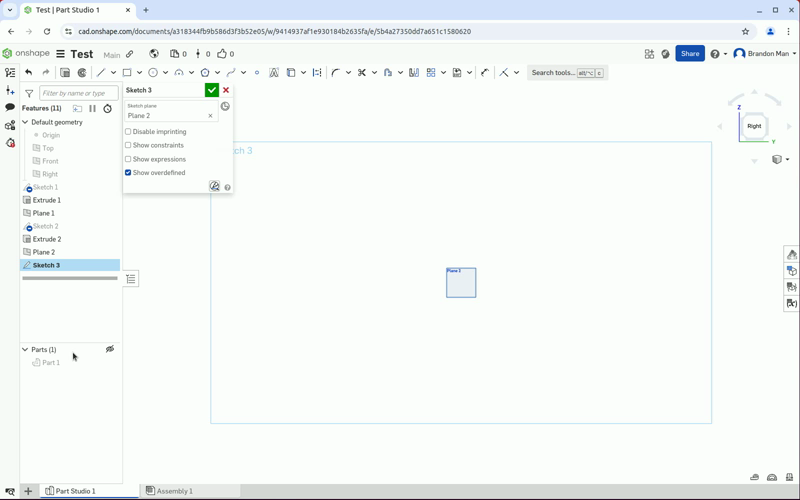
key(l)
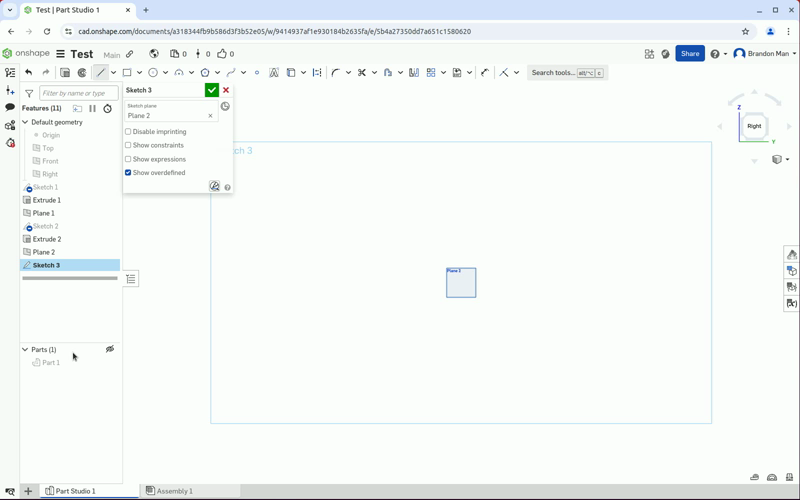
key_down(shift)
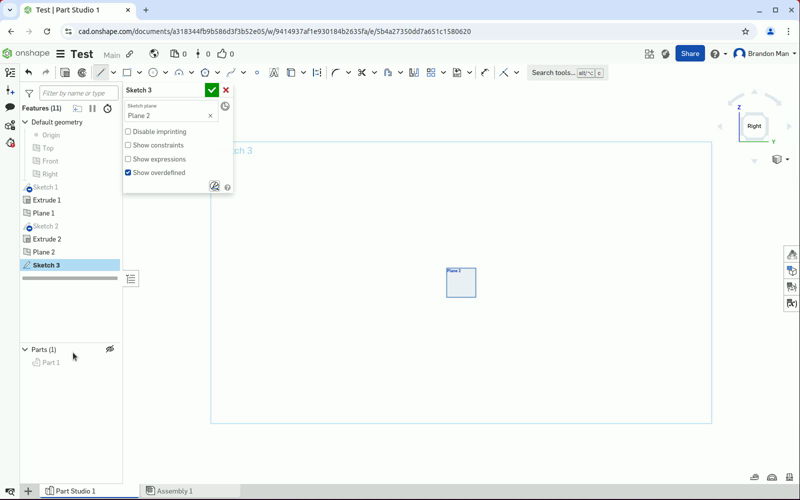
mouse_move(399, 290)
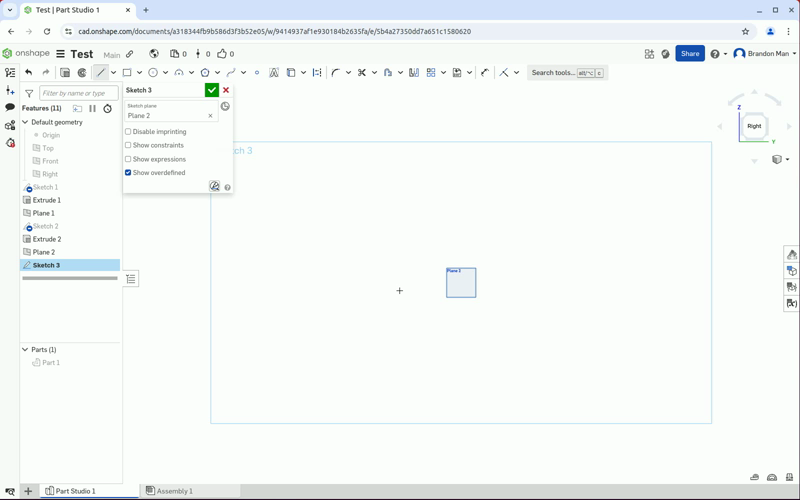
click(399, 290)
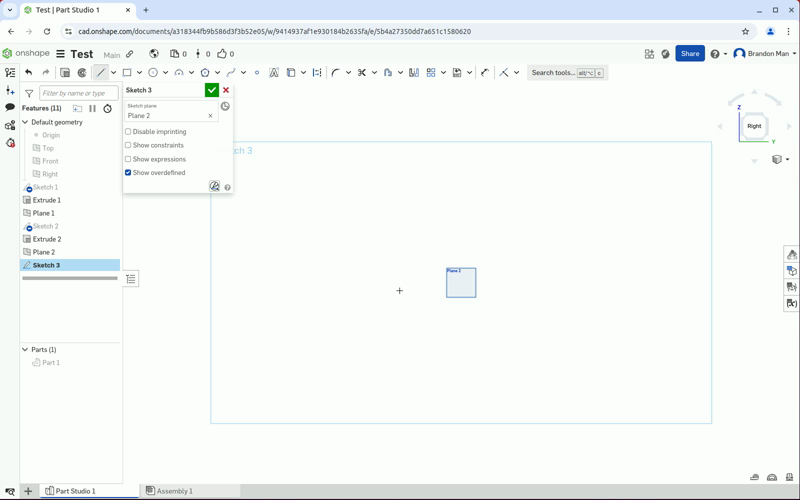
key_up(shift)
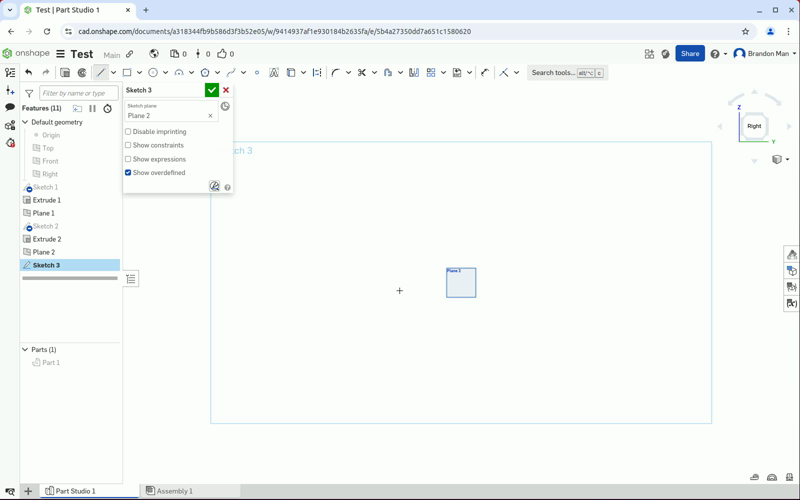
key_down(shift)
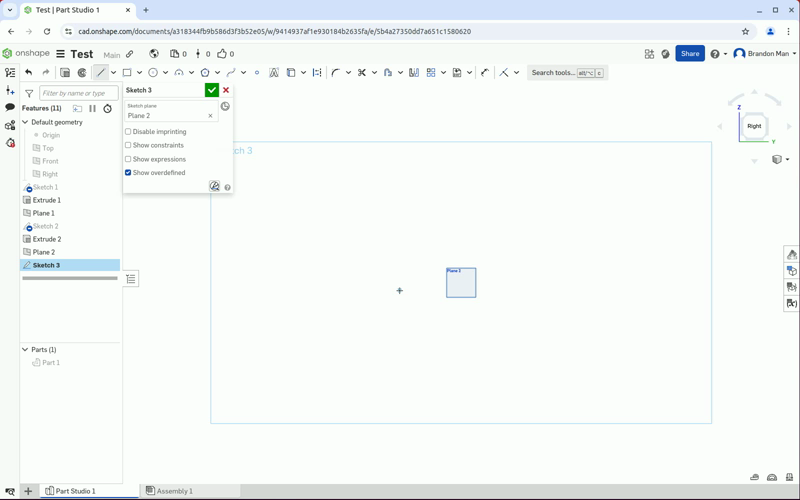
mouse_move(429, 290)
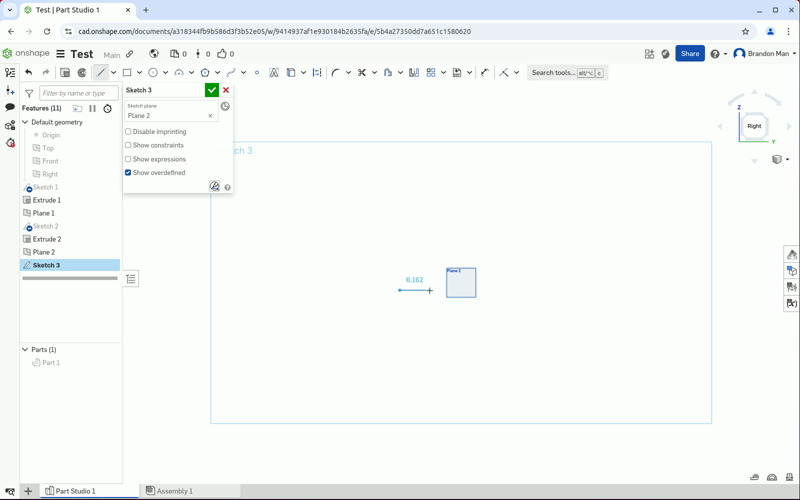
mouse_move(440, 290)
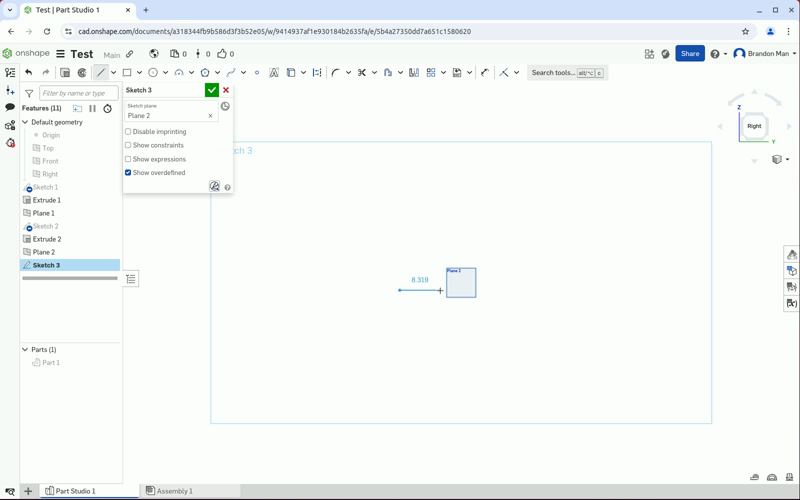
click(440, 290)
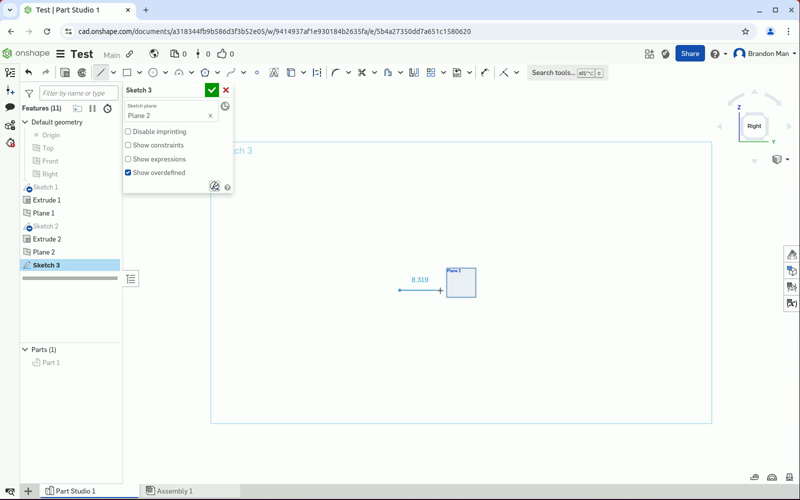
key_up(shift)
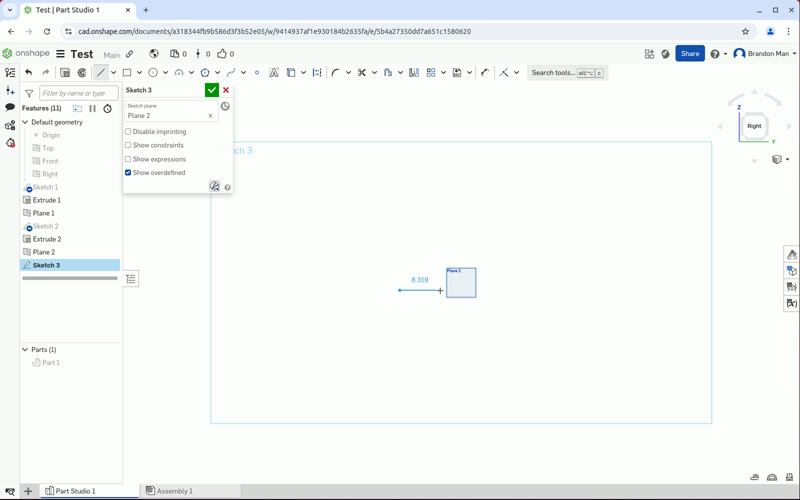
key_down(shift)
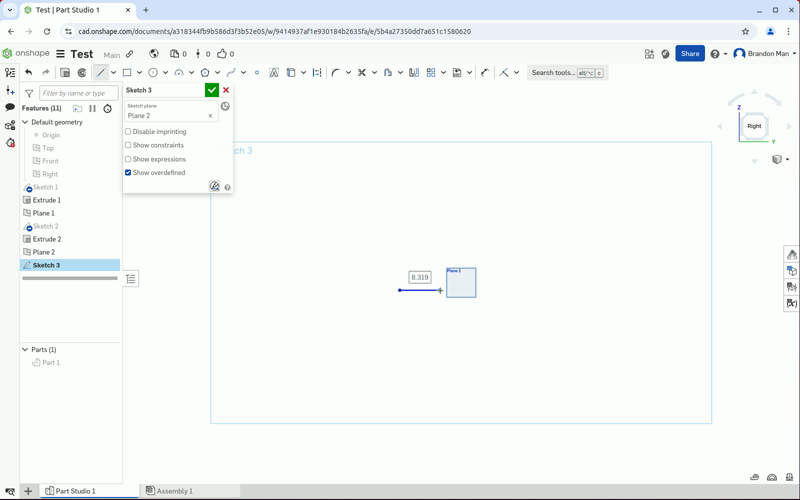
mouse_move(470, 290)
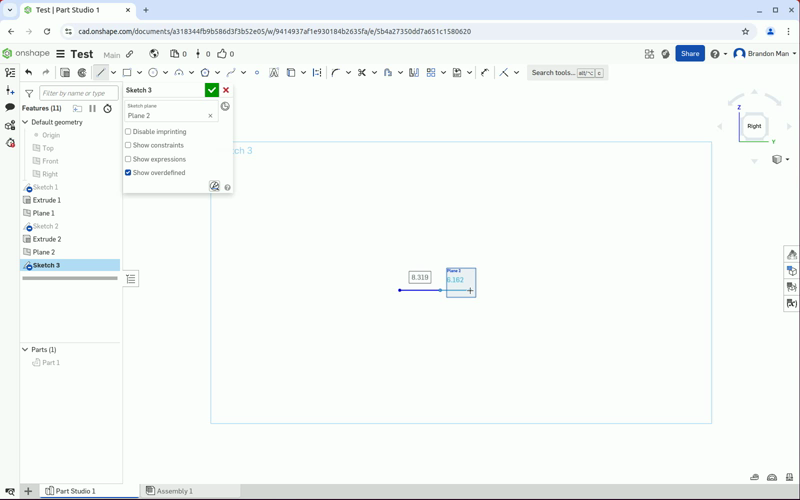
mouse_move(440, 249)
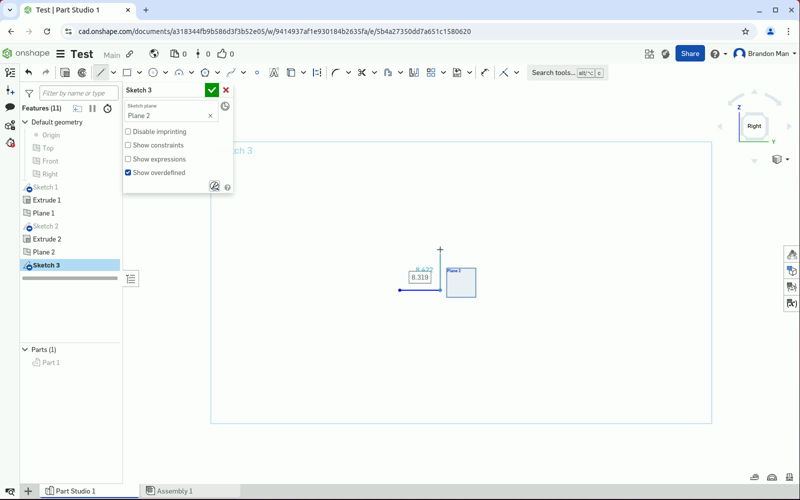
click(440, 249)
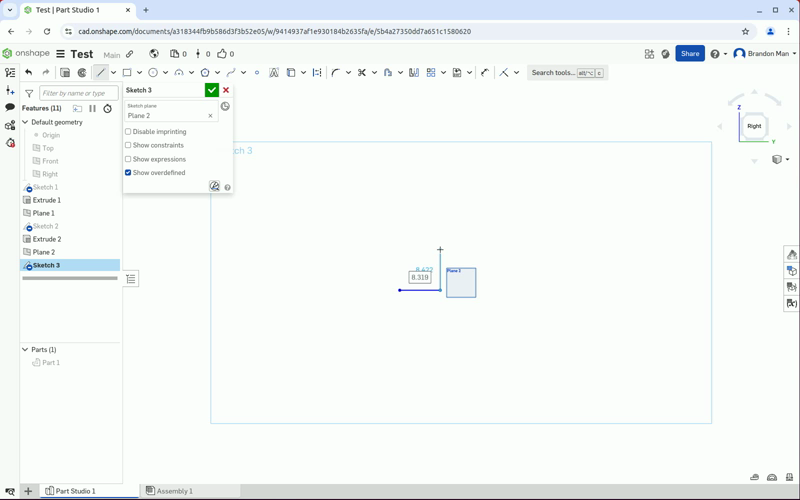
key_up(shift)
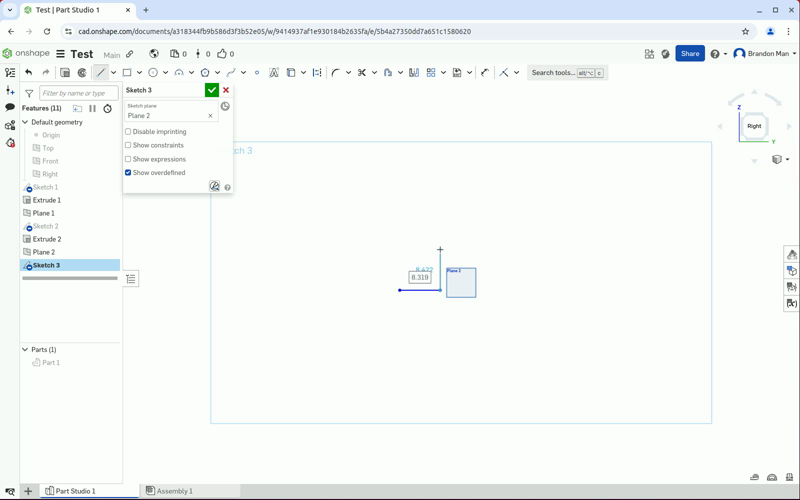
key_down(shift)
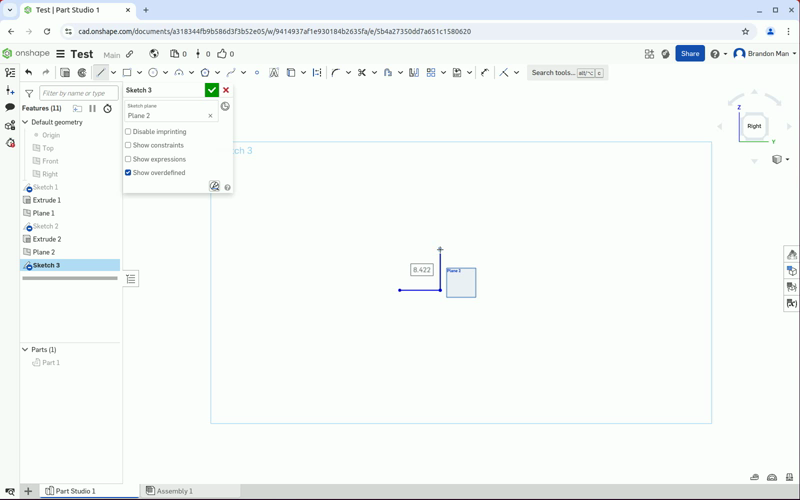
mouse_move(470, 249)
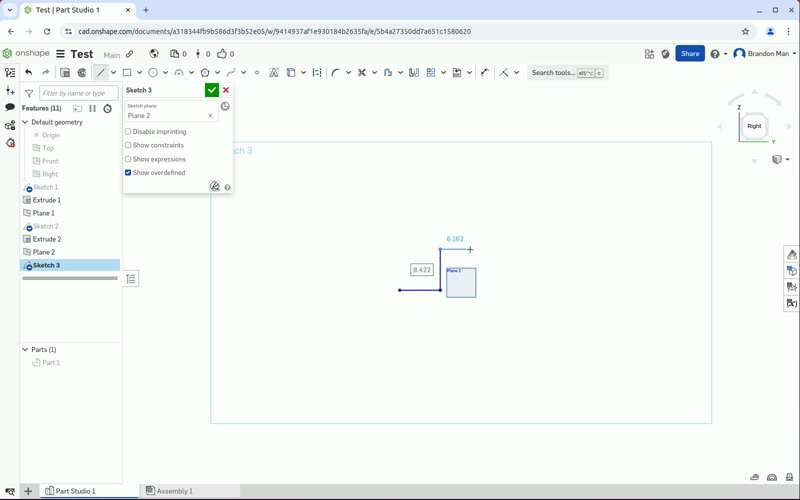
mouse_move(399, 249)
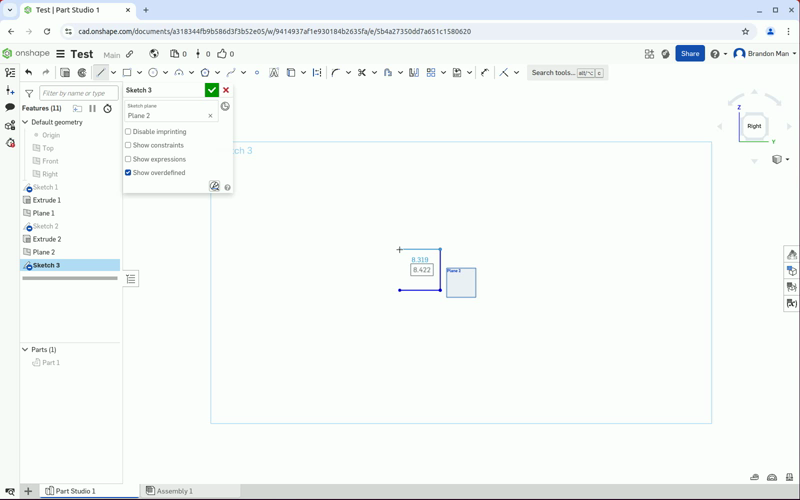
click(399, 249)
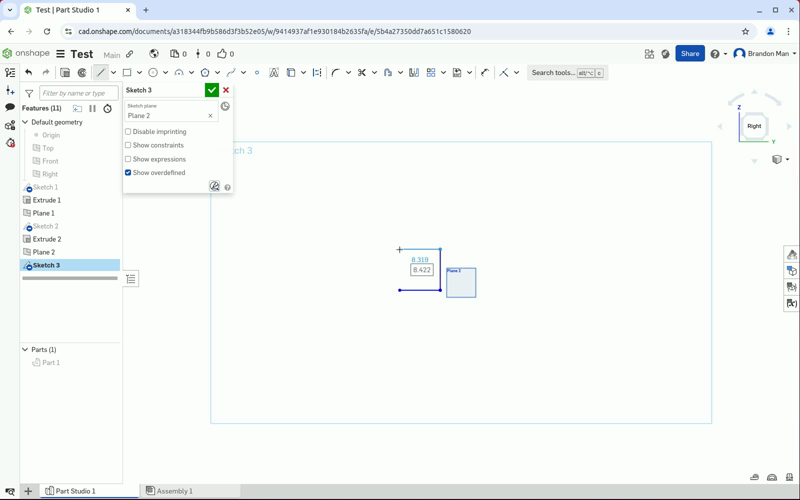
key_up(shift)
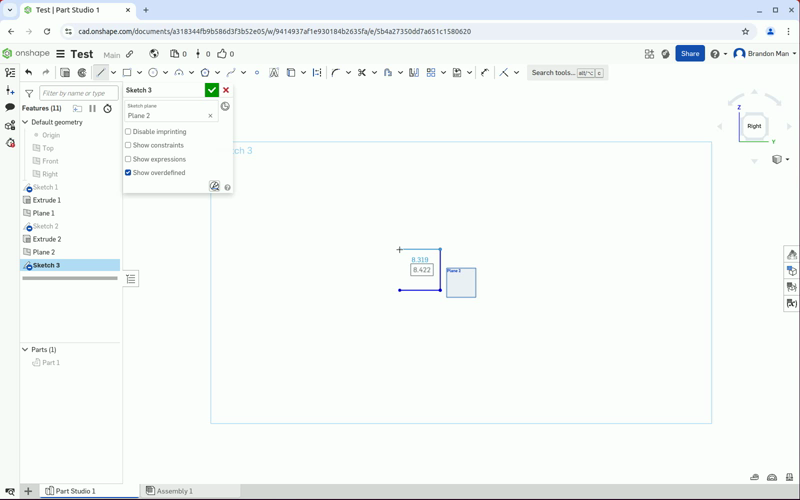
mouse_move(429, 249)
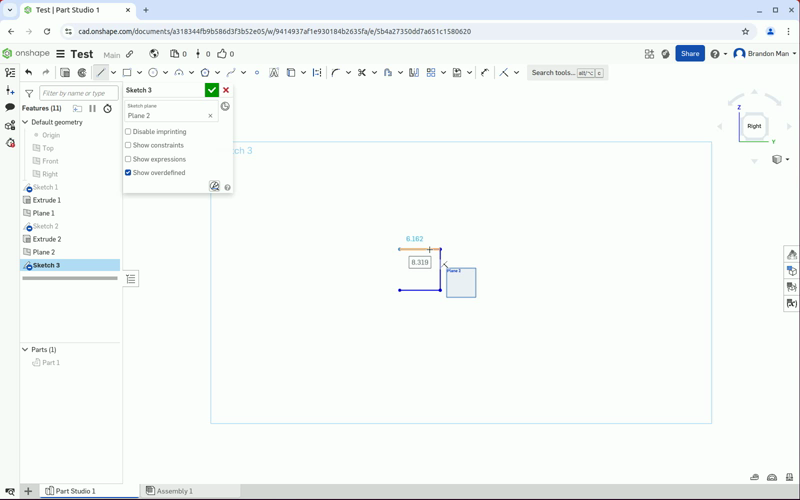
key_down(shift)
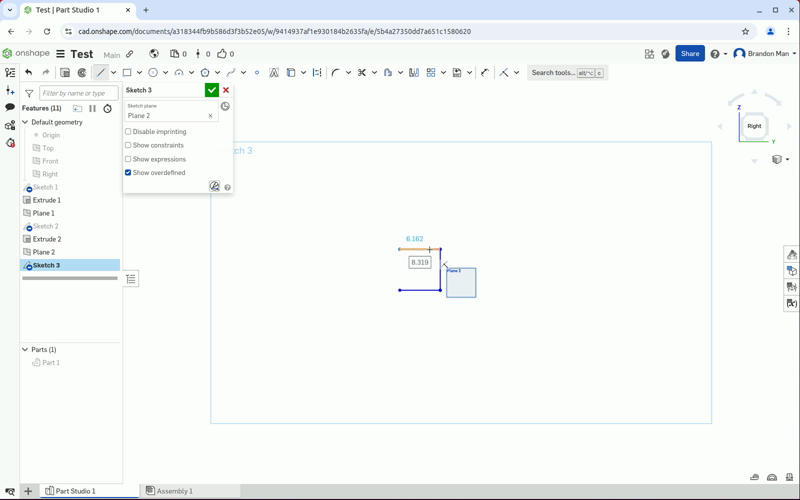
mouse_move(399, 290)
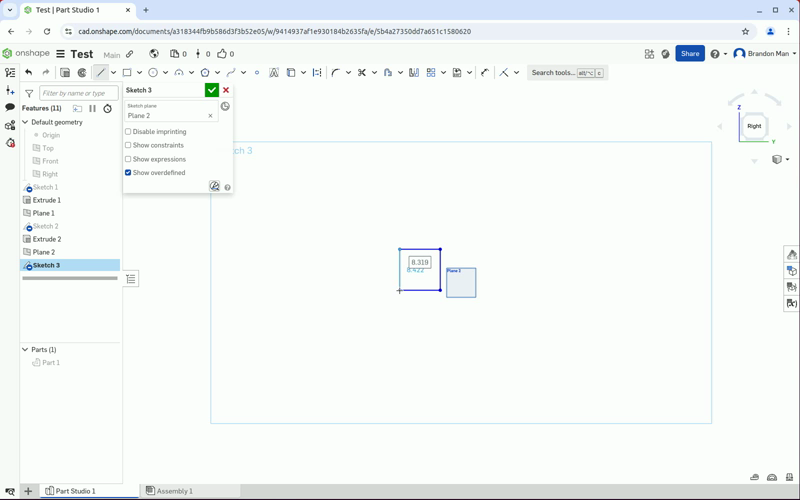
key_up(shift)
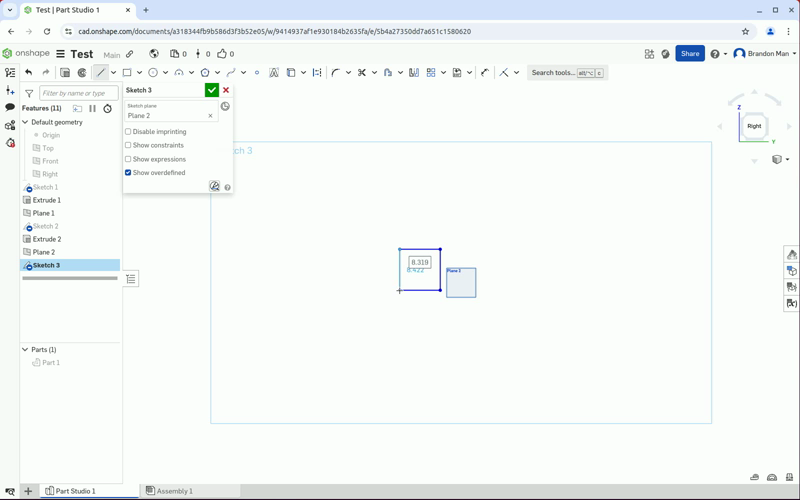
click(399, 290)
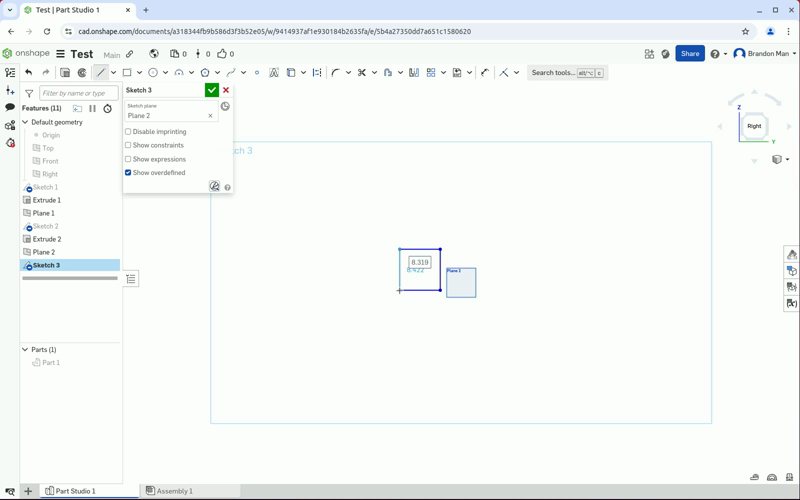
key(esc)
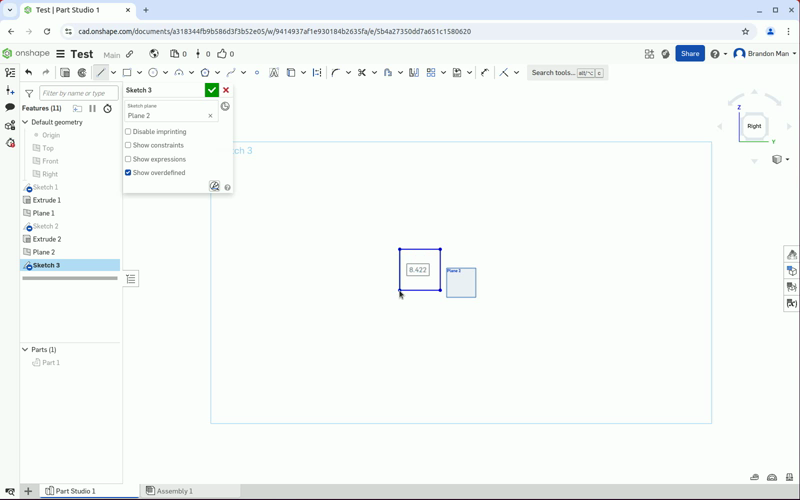
mouse_move(410, 284)
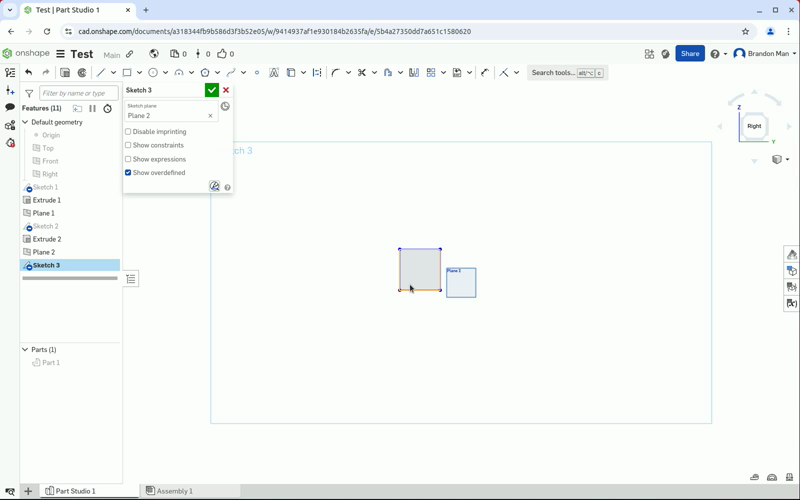
scroll(6)
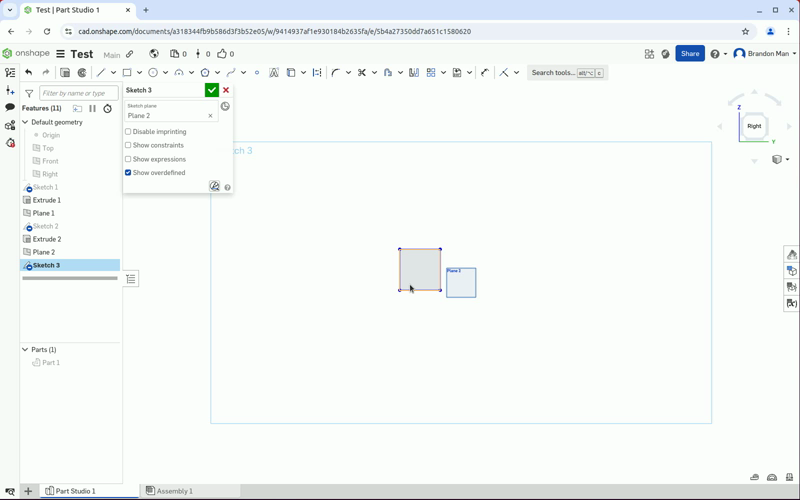
scroll(6)
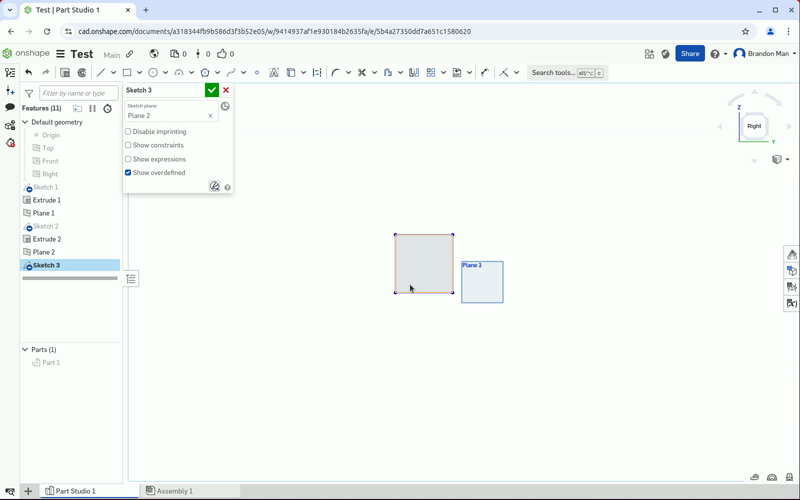
scroll(6)
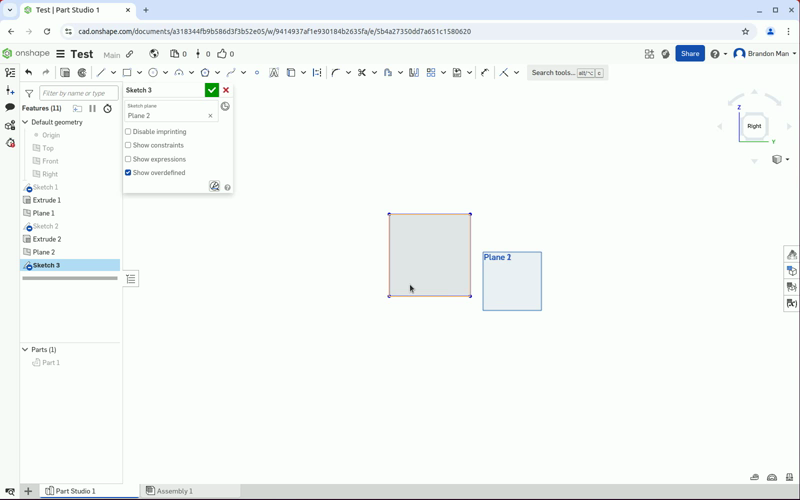
scroll(6)
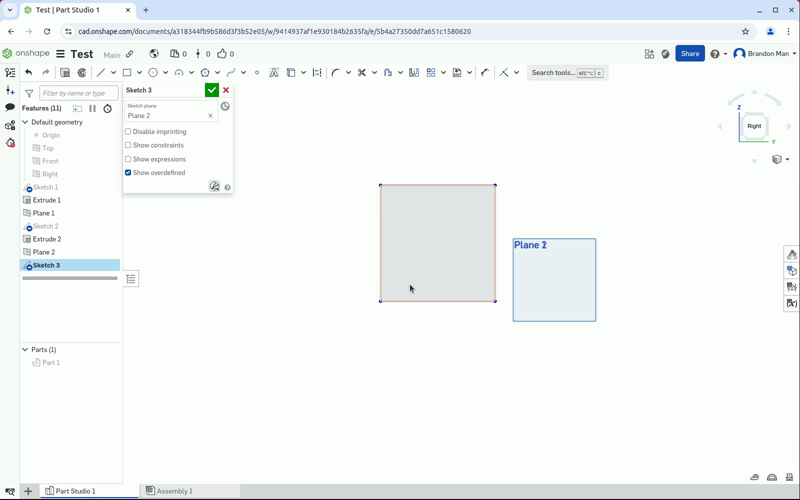
scroll(6)
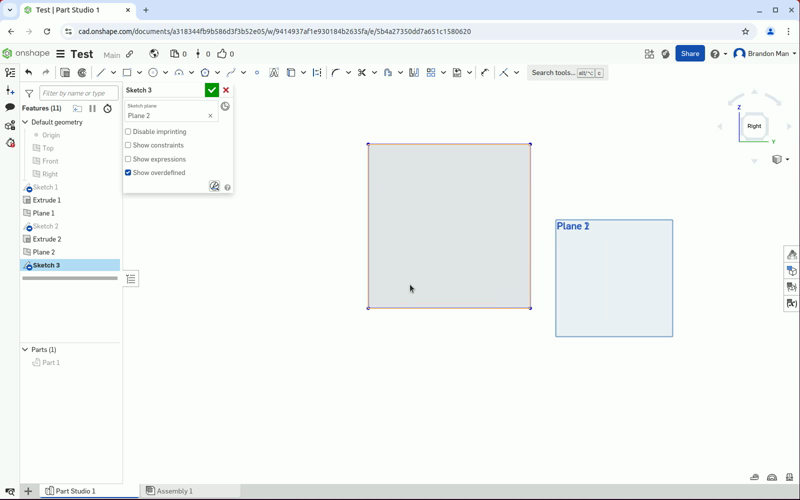
scroll(6)
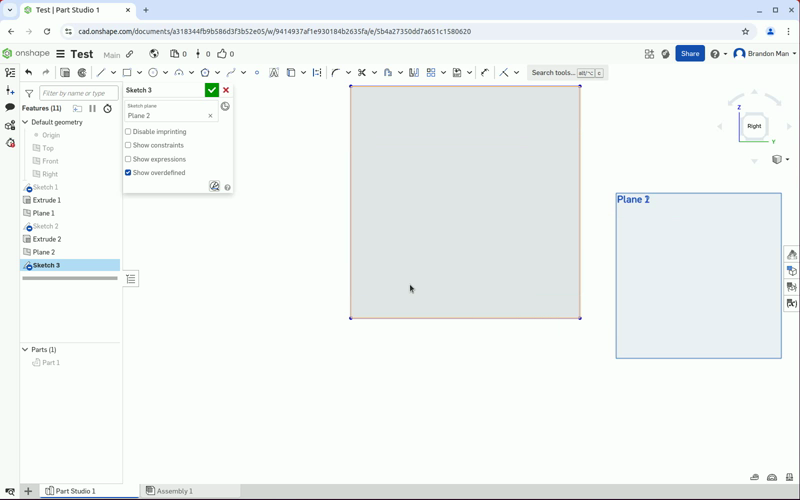
scroll(6)
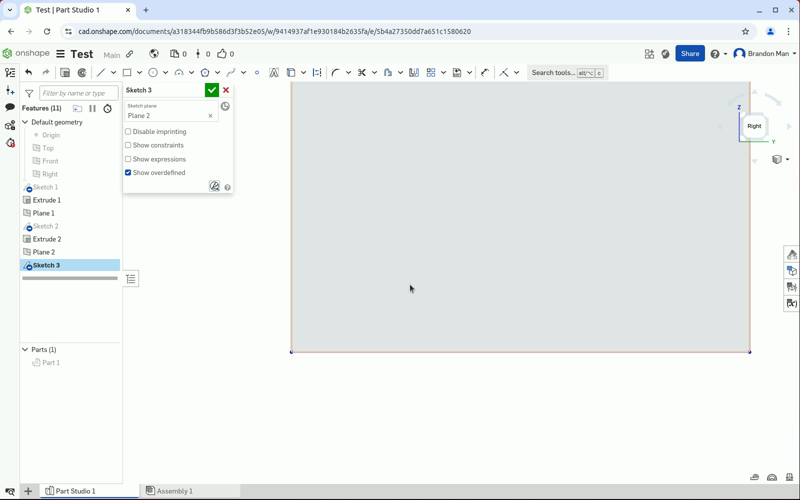
click(410, 284)
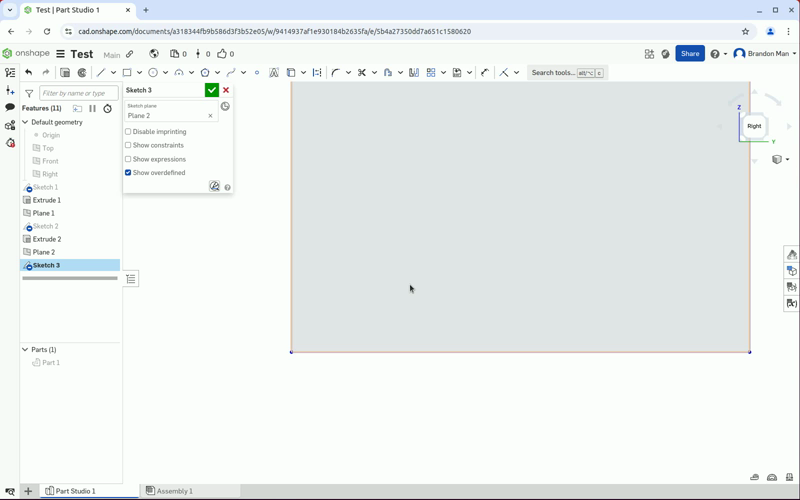
scroll(-6)
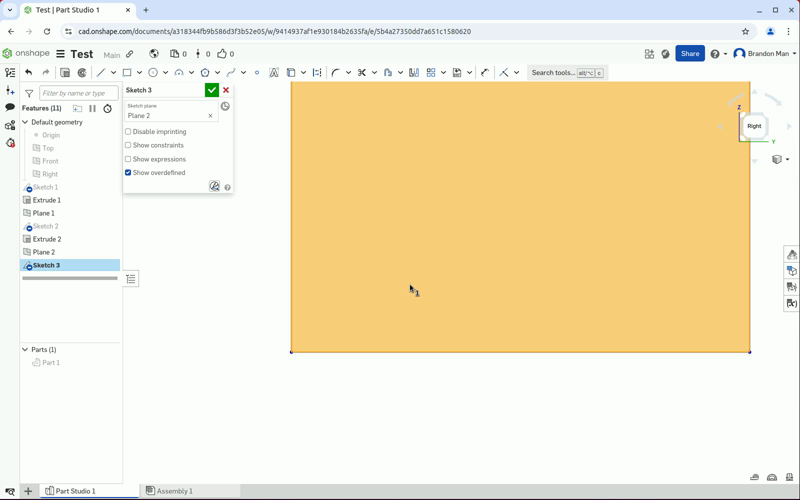
scroll(-6)
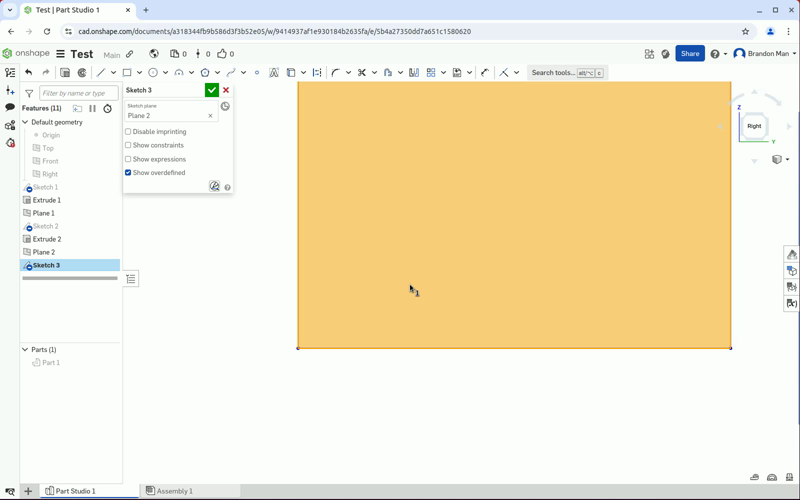
scroll(-6)
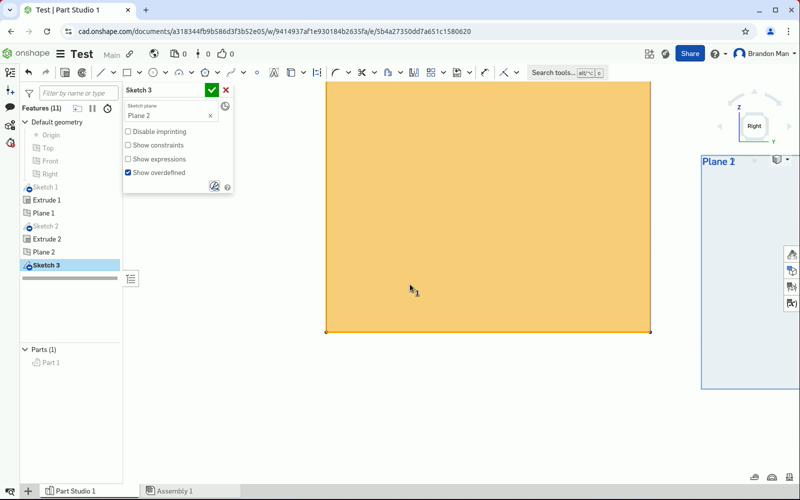
scroll(-6)
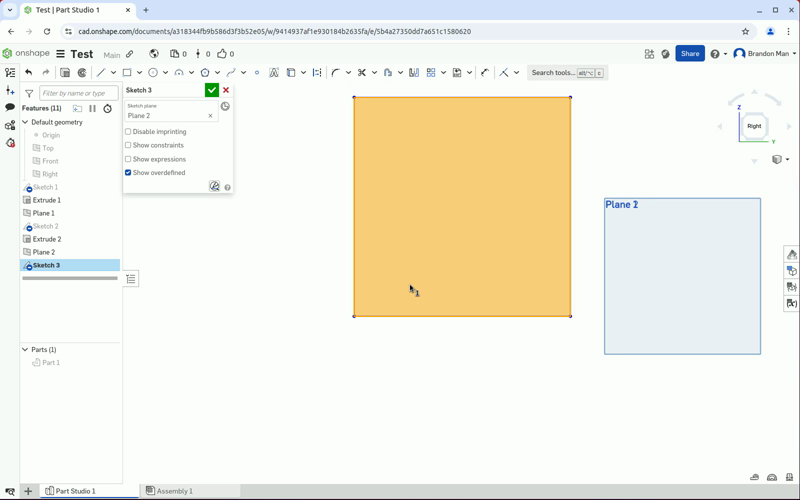
scroll(-6)
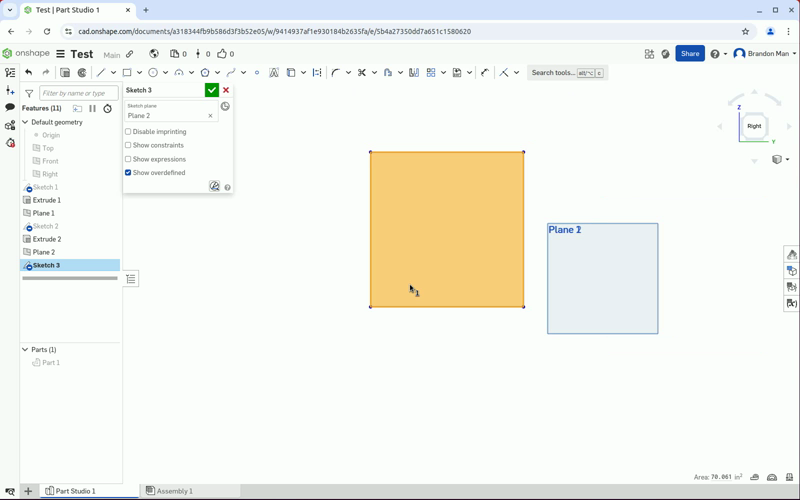
scroll(-6)
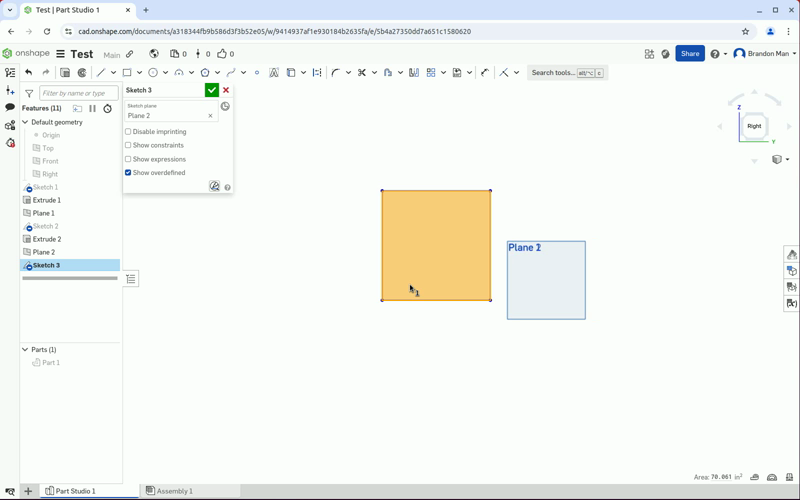
scroll(-6)
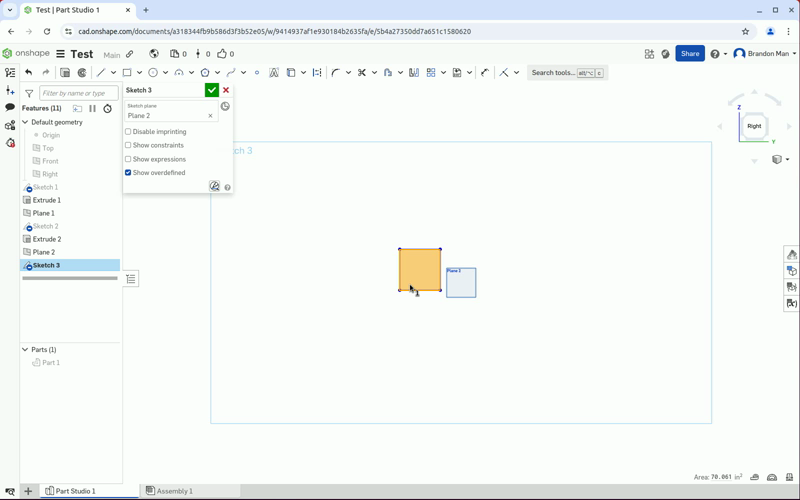
mouse_move(73, 352)
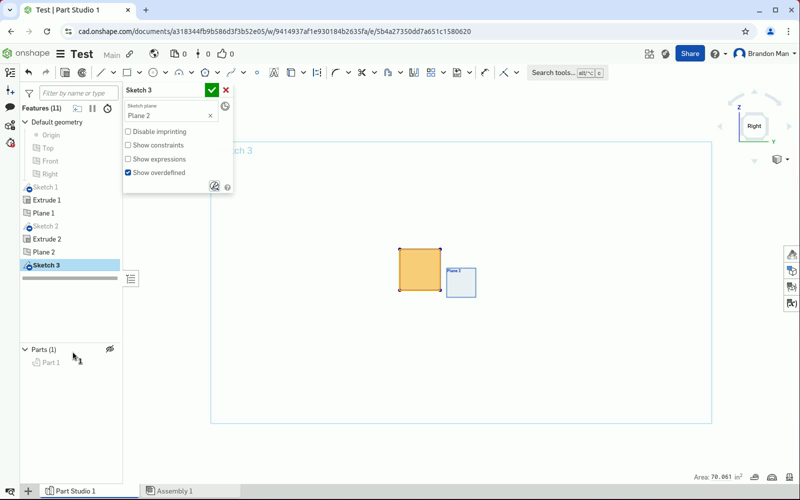
key(shift+y)
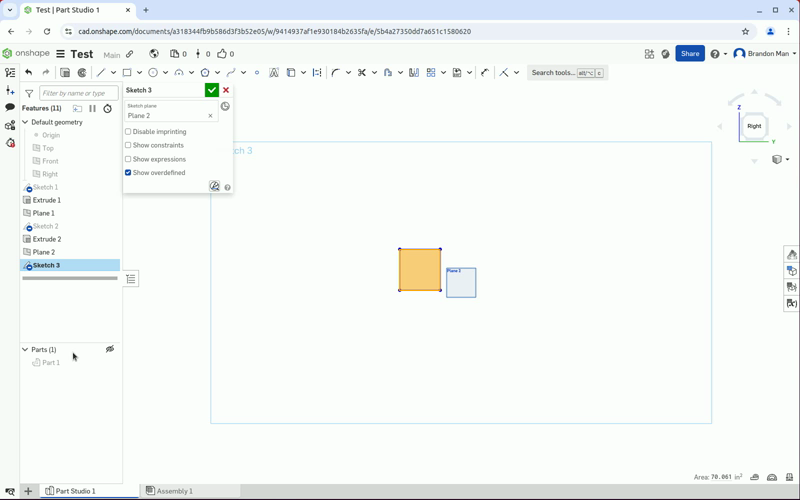
key(shift+e)
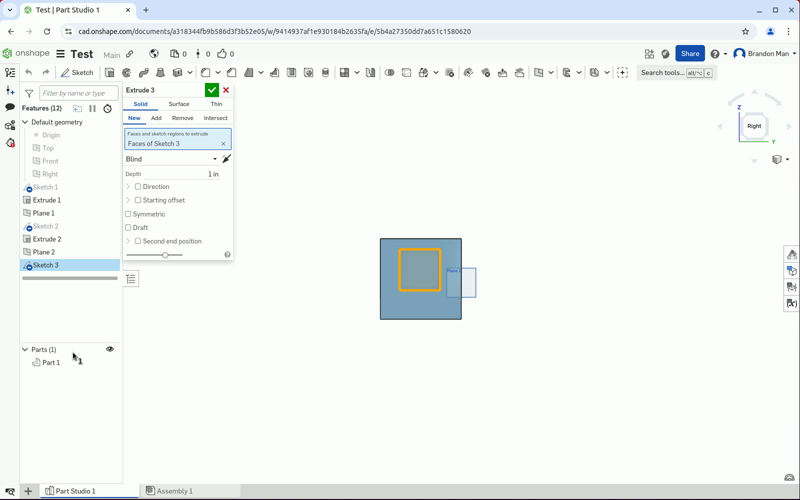
mouse_move(143, 106)
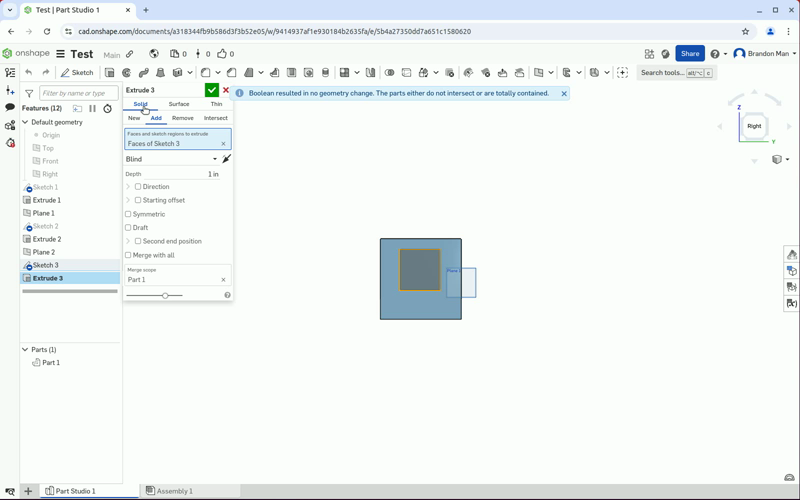
click(143, 106)
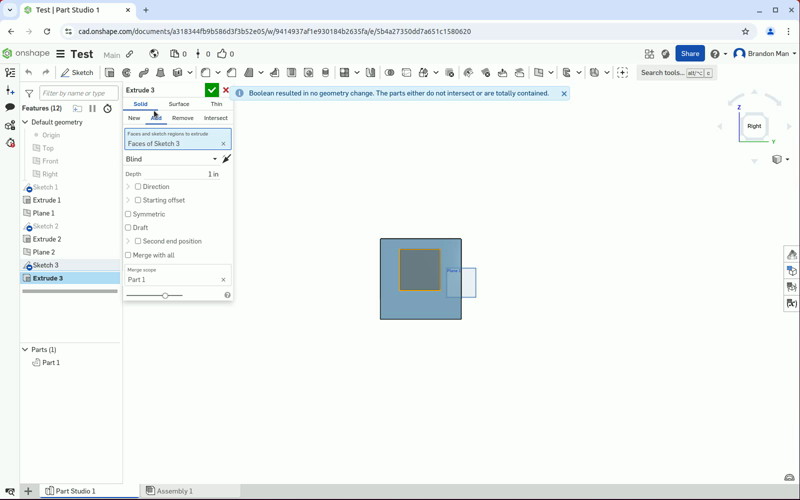
mouse_move(186, 120)
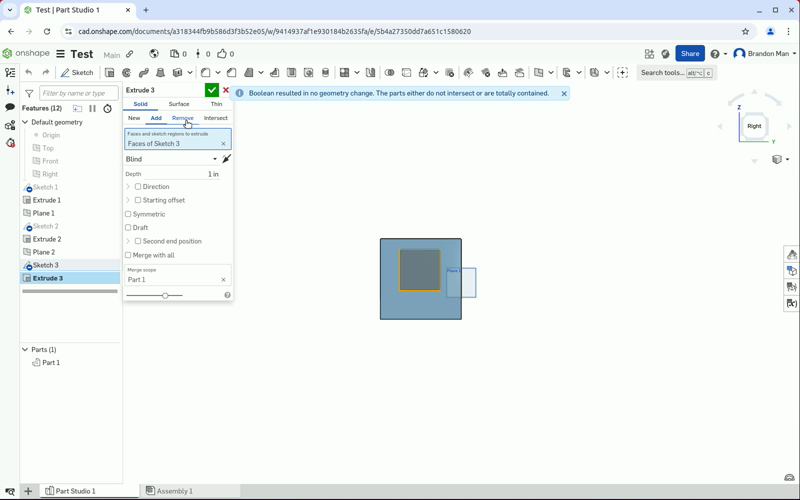
click(186, 120)
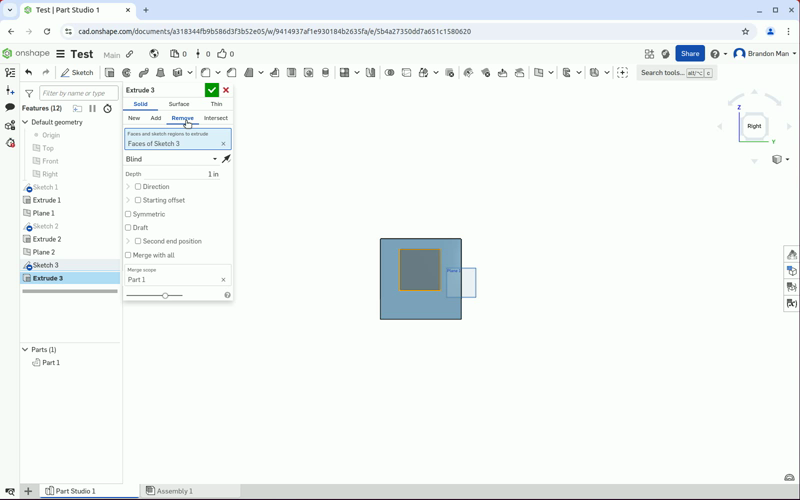
key(tab, 4)
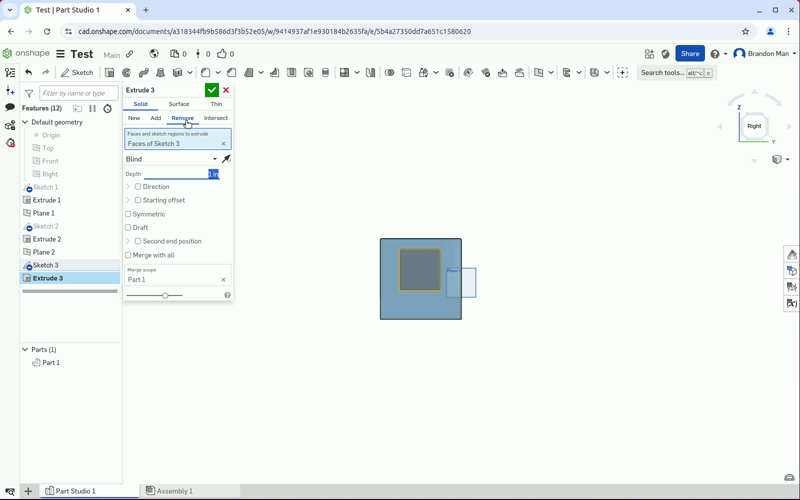
text(4.092)
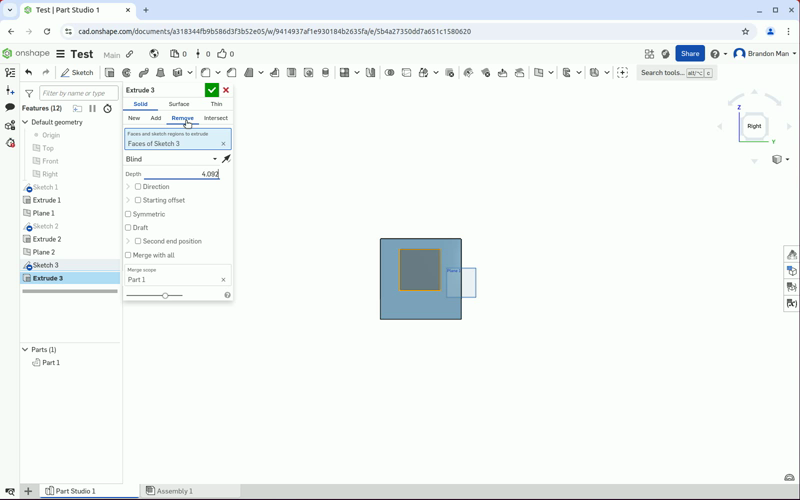
key(tab, 6)
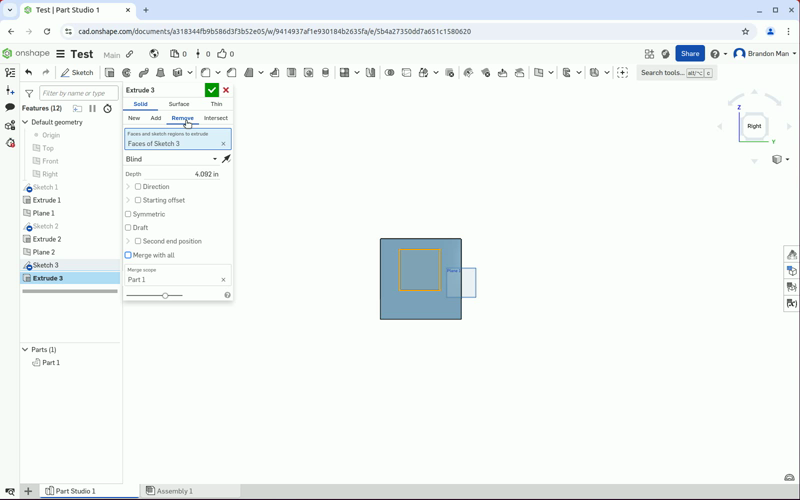
key(space)
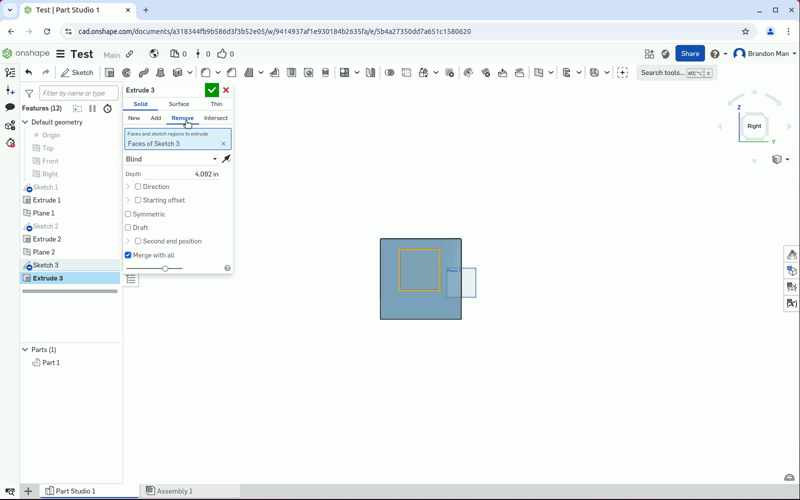
key(enter)
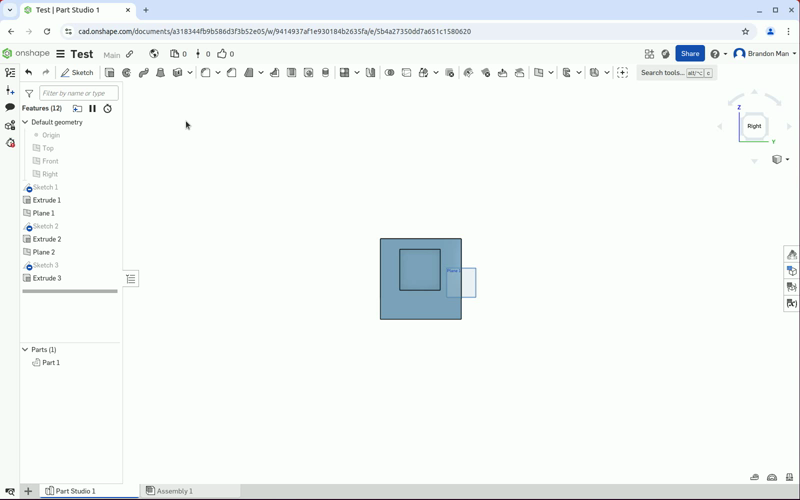
key(shift+h)
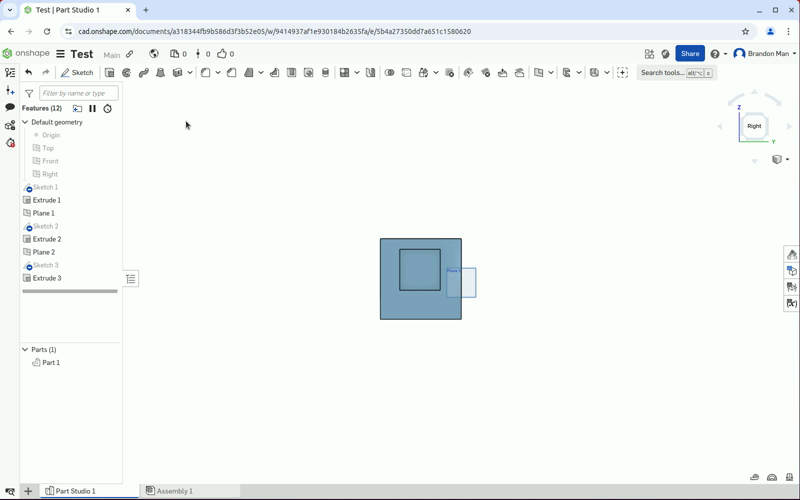
key(shift+h)
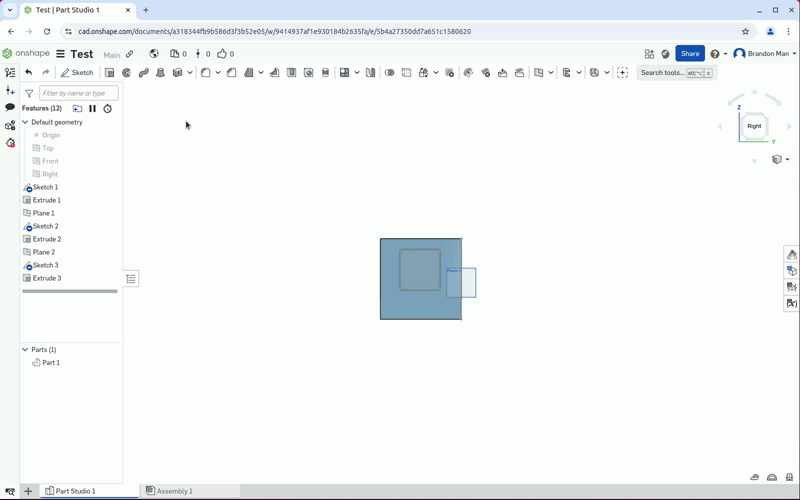
key(shift+7)
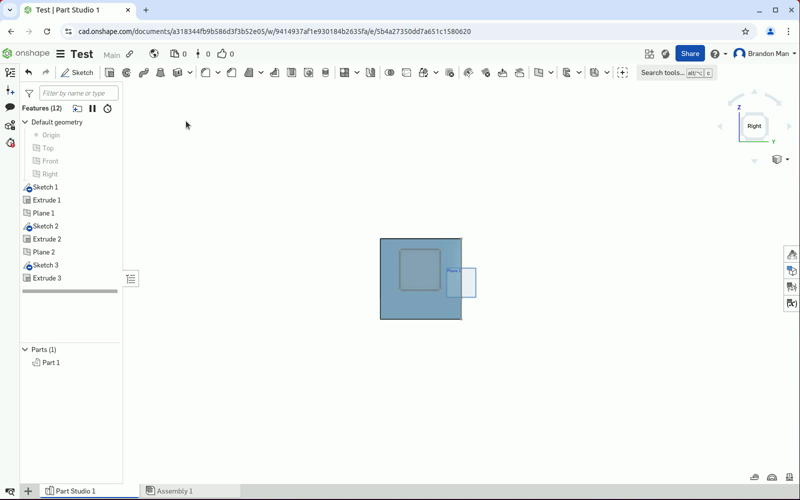
key(right, 2)
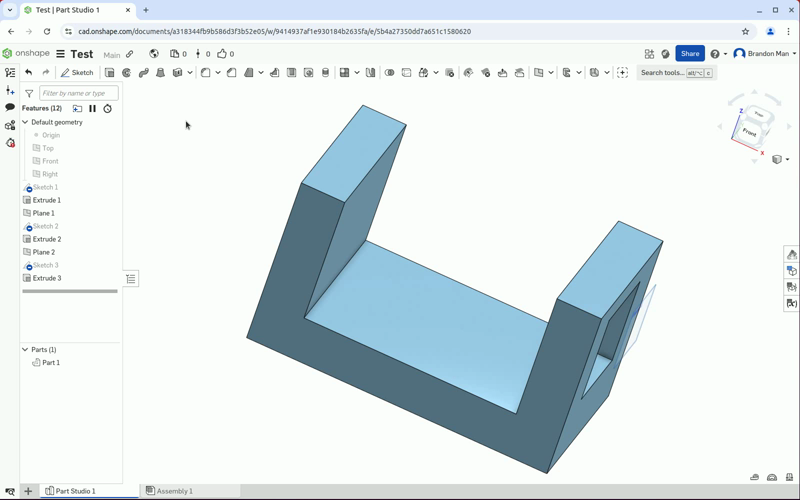
key(down, 2)
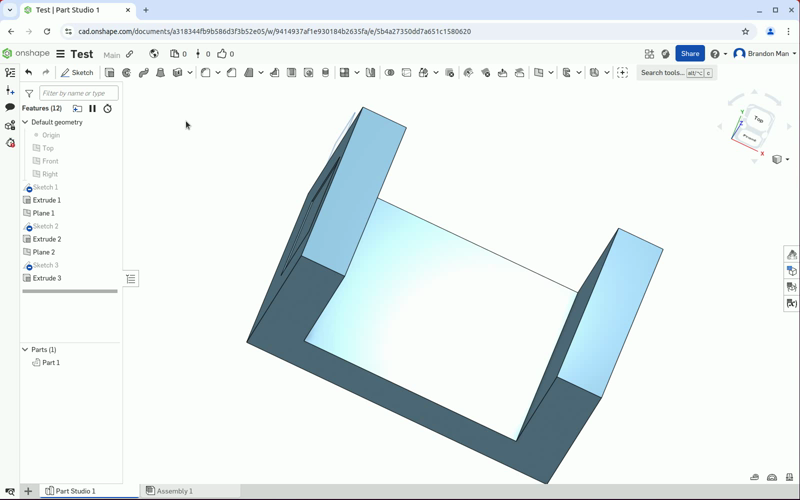
key(up, 2)
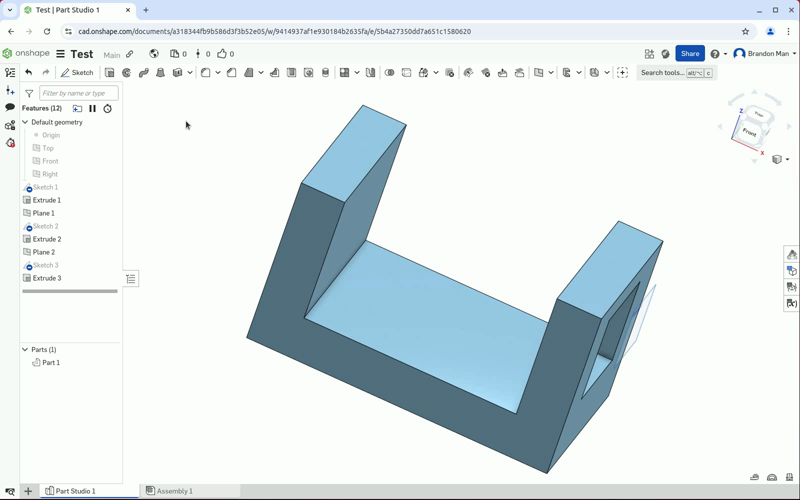
key(left, 2)
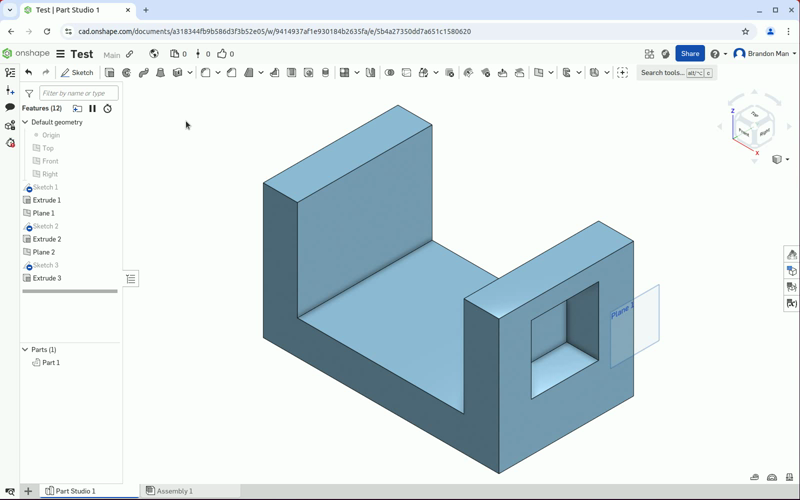
mouse_move(73, 189)
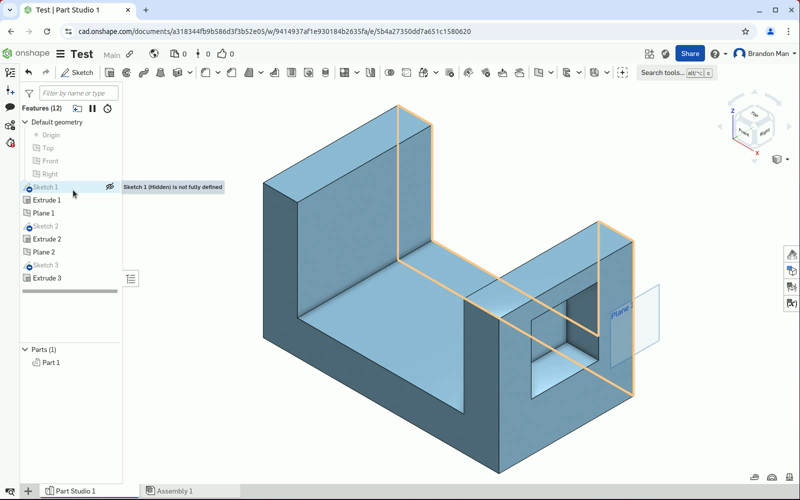
click(73, 189)